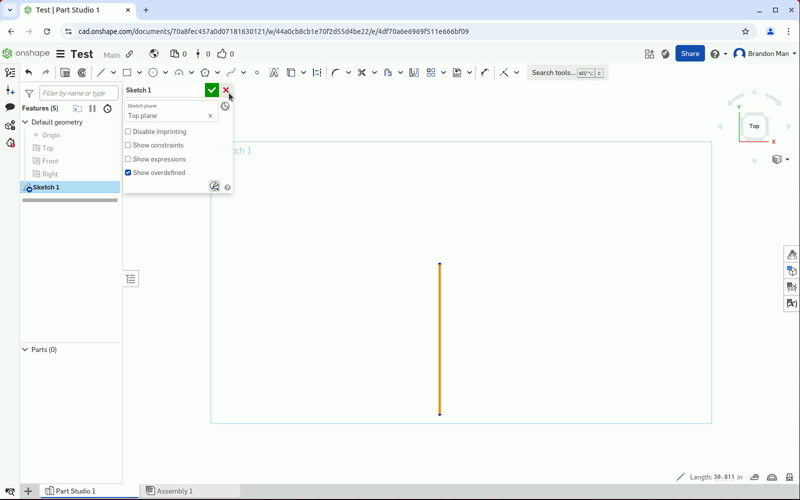
key(shift+h)
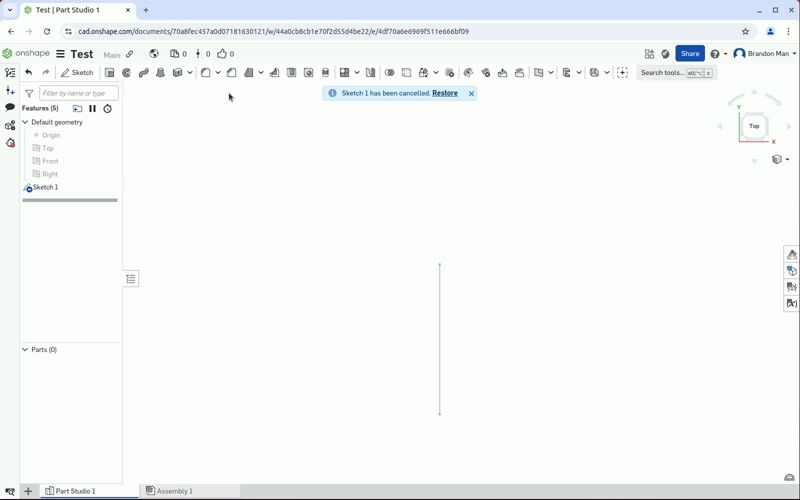
key(shift+s)
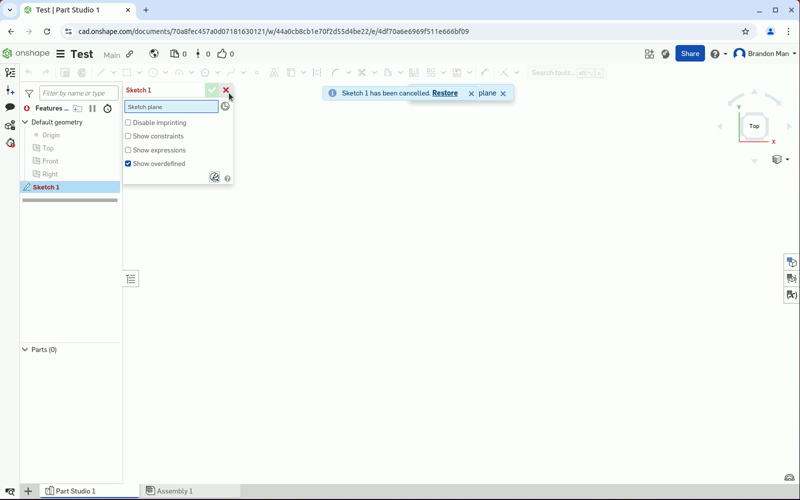
mouse_move(73, 150)
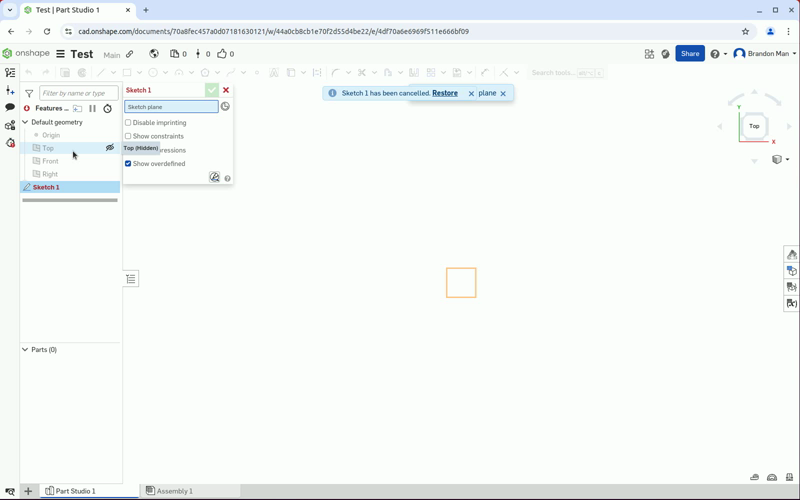
click(73, 150)
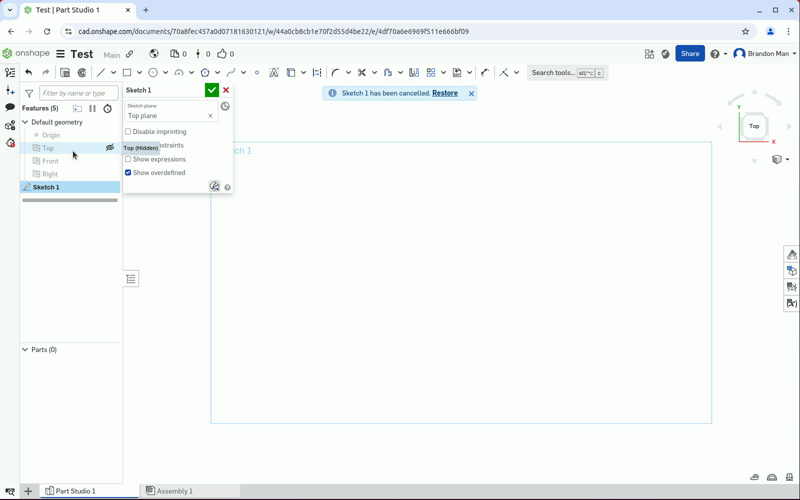
mouse_move(73, 352)
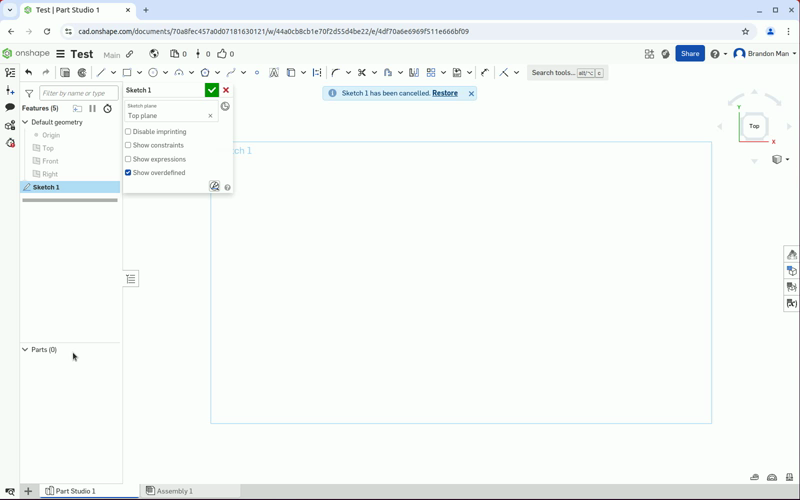
key(y)
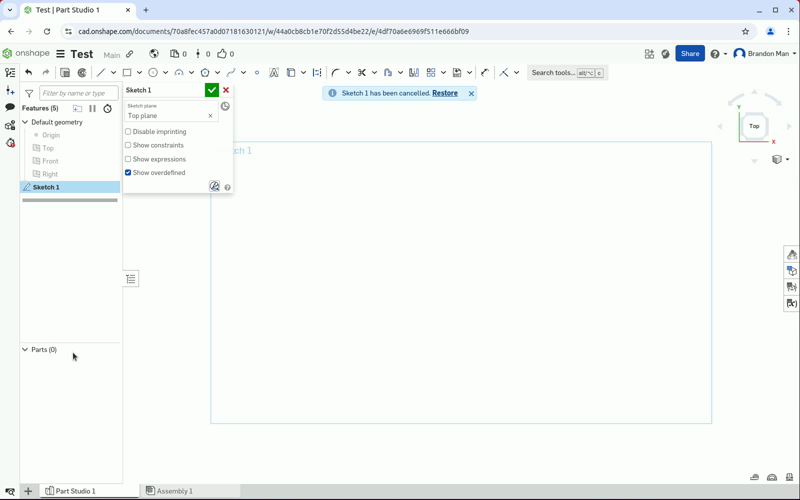
key(l)
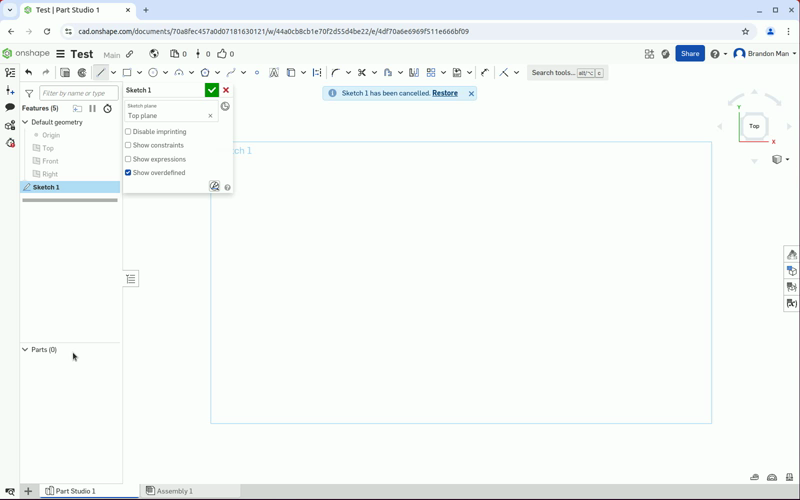
key_down(shift)
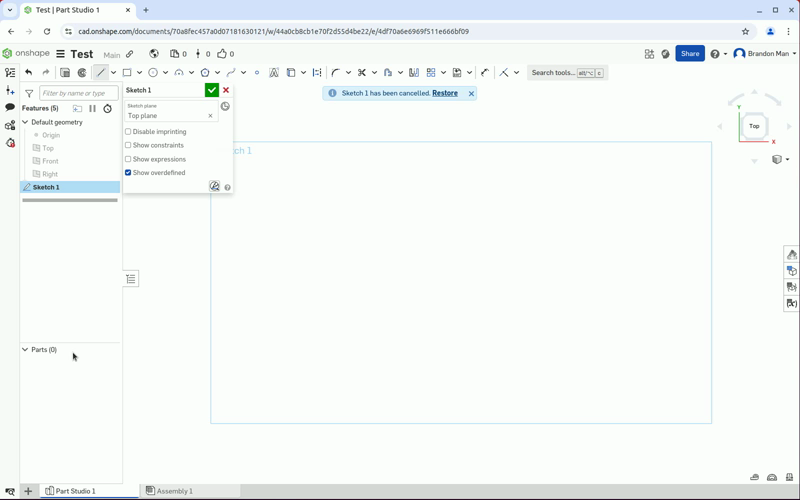
mouse_move(348, 337)
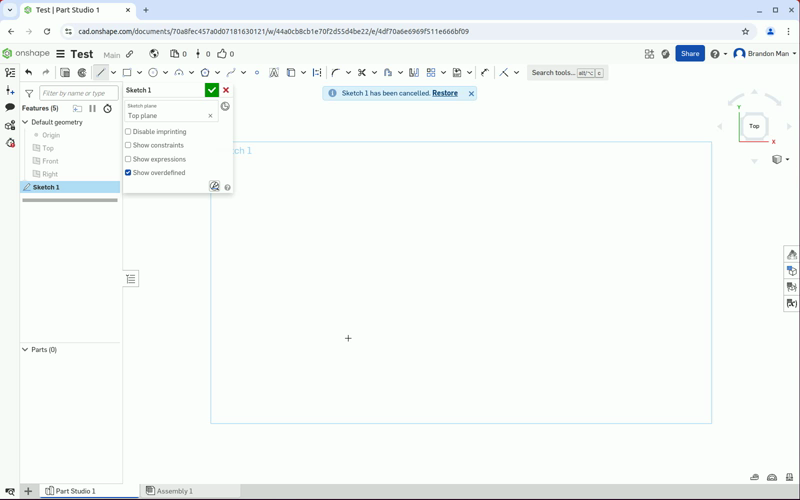
click(348, 337)
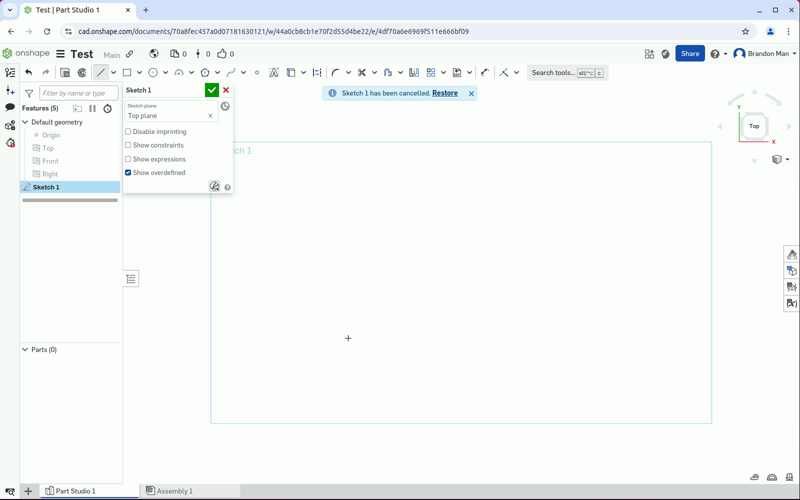
key_up(shift)
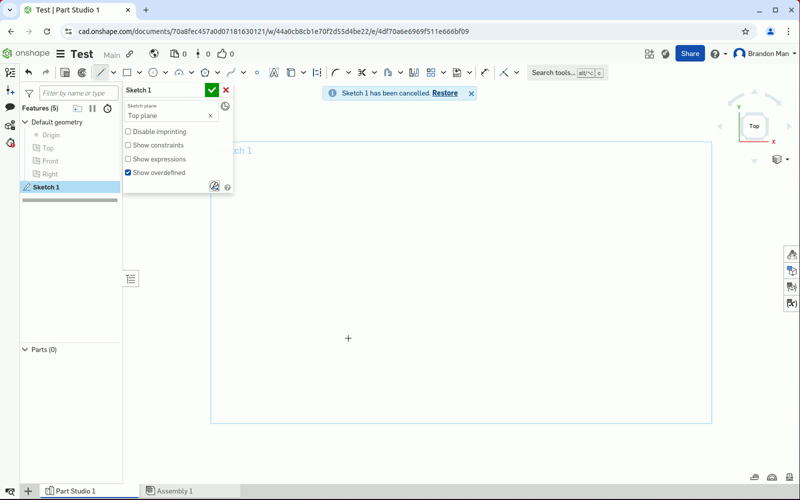
key_down(shift)
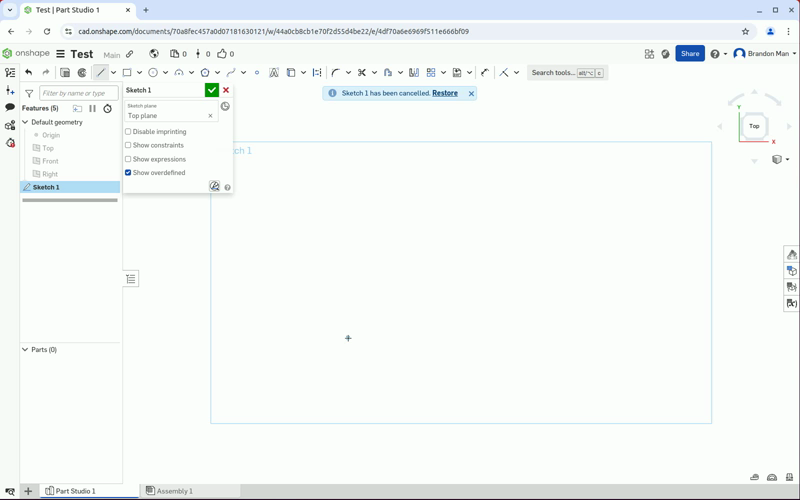
mouse_move(572, 337)
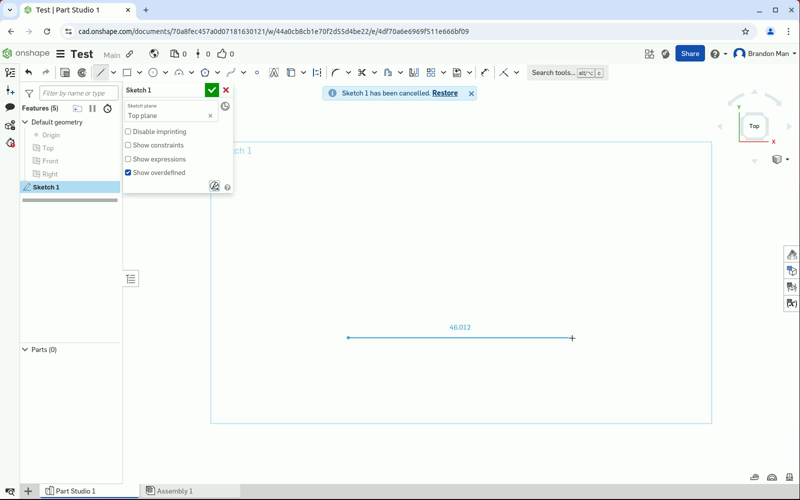
click(572, 337)
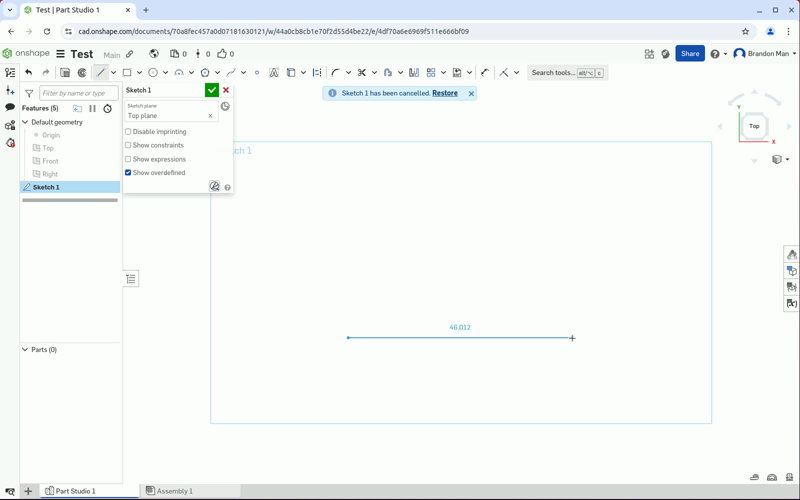
key_up(shift)
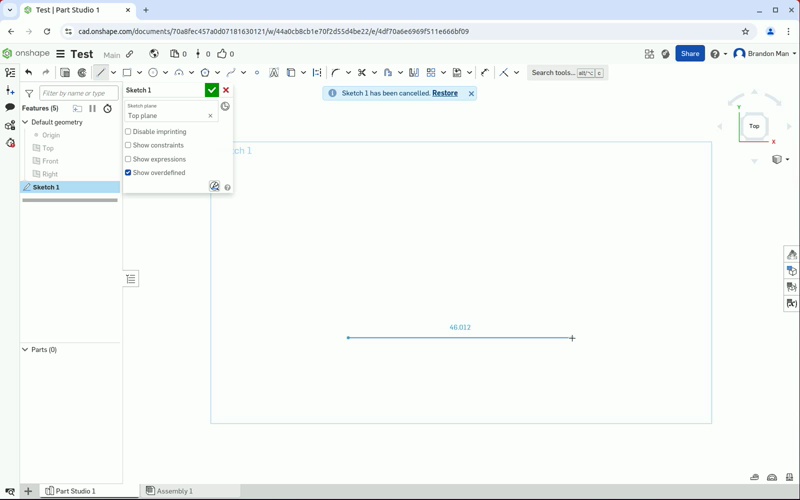
key_down(shift)
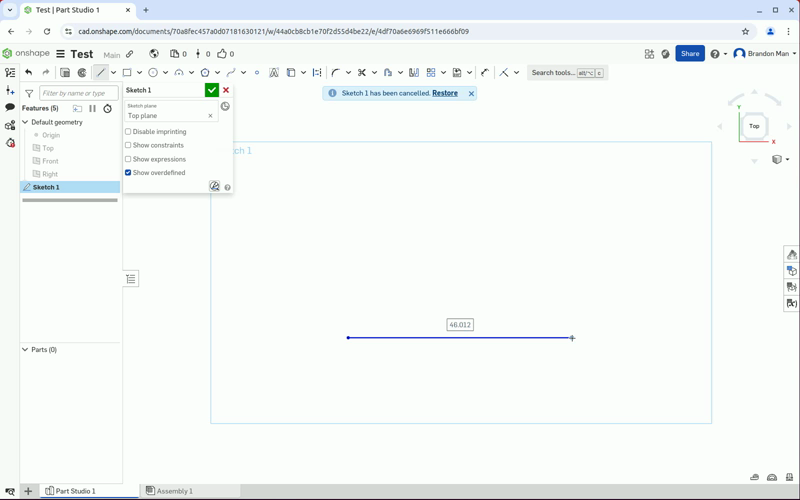
mouse_move(572, 225)
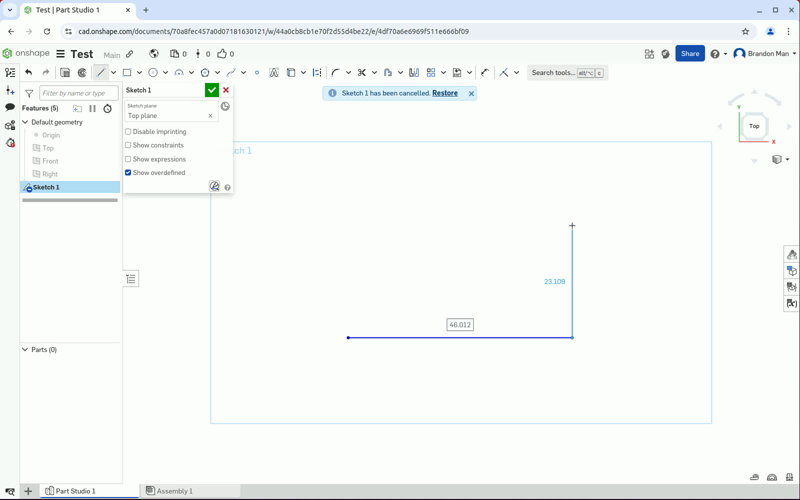
click(572, 225)
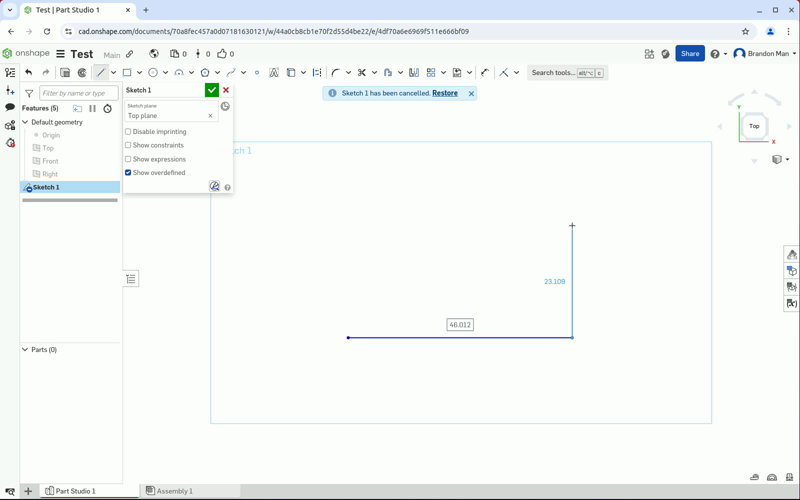
key_up(shift)
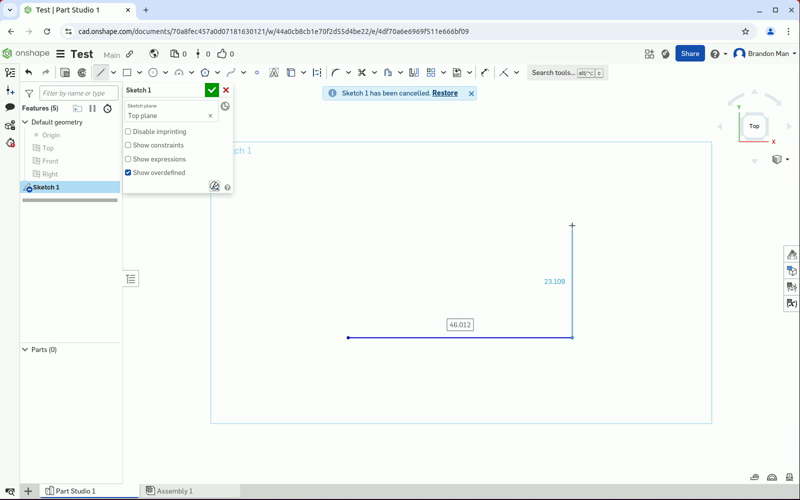
key_down(shift)
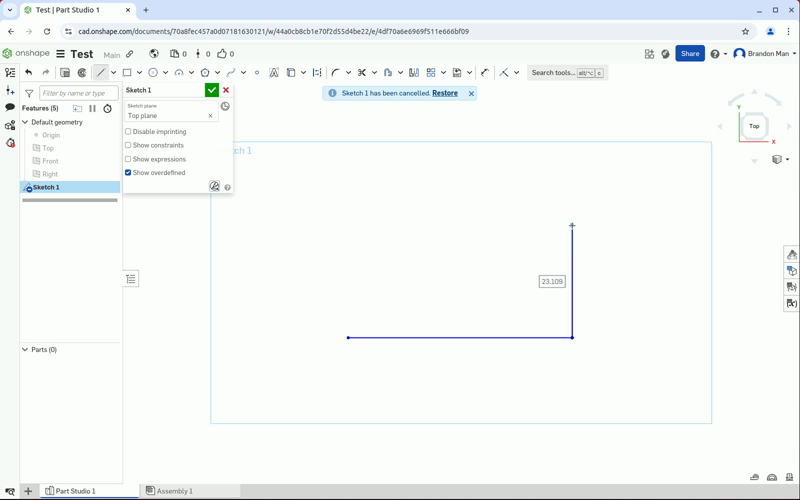
mouse_move(348, 225)
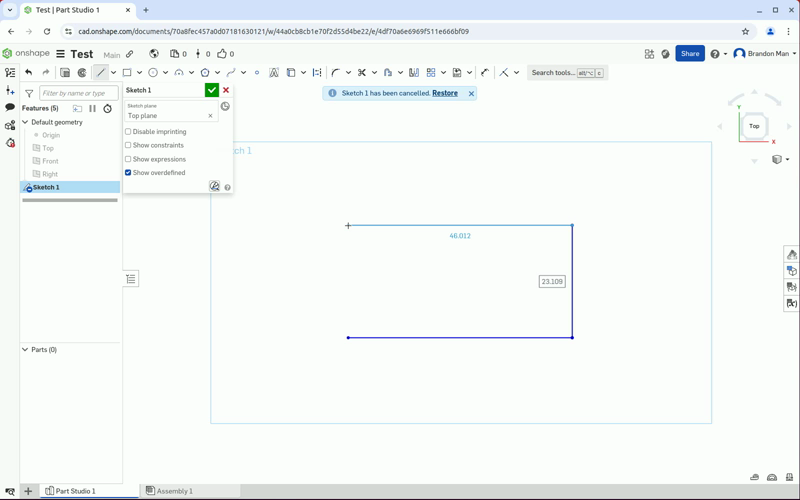
click(348, 225)
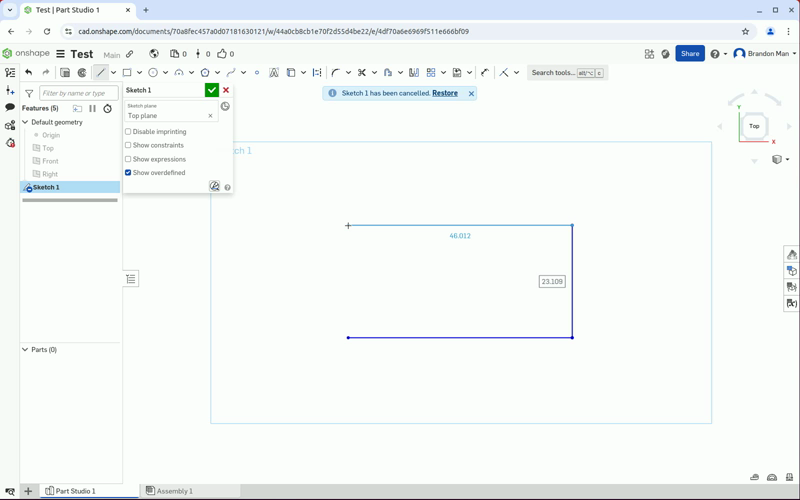
key_up(shift)
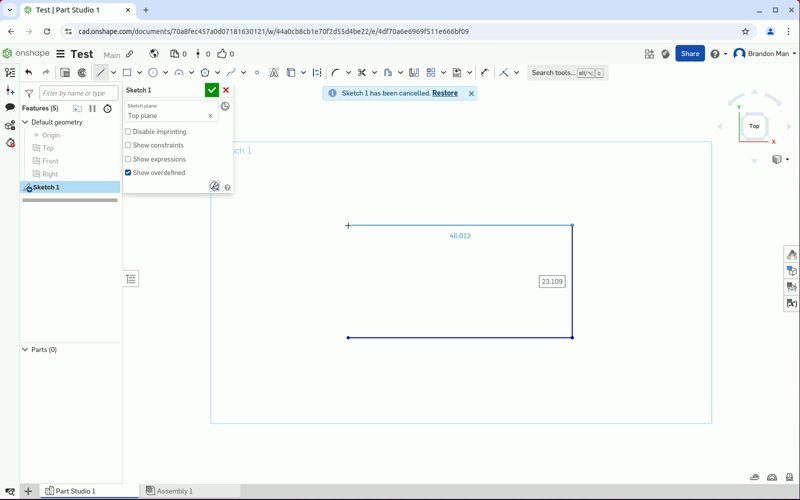
key_down(shift)
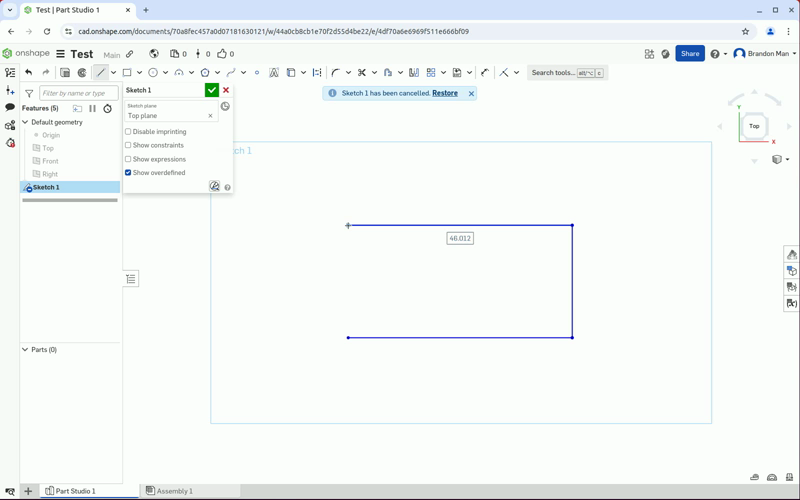
mouse_move(348, 337)
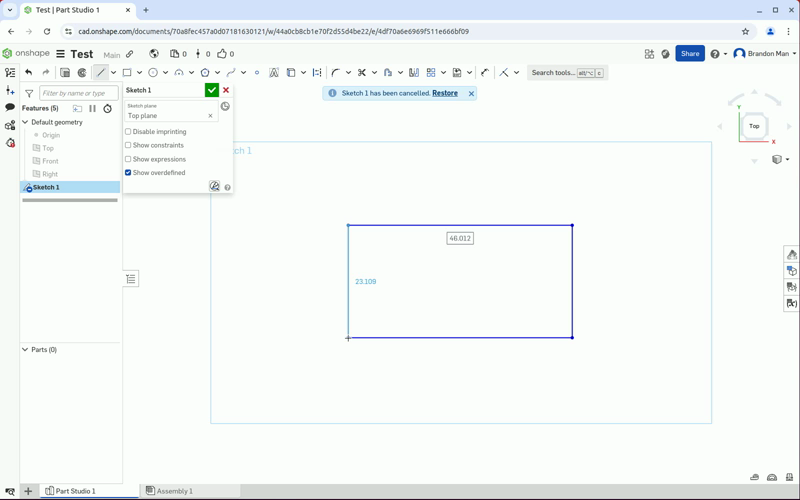
key_up(shift)
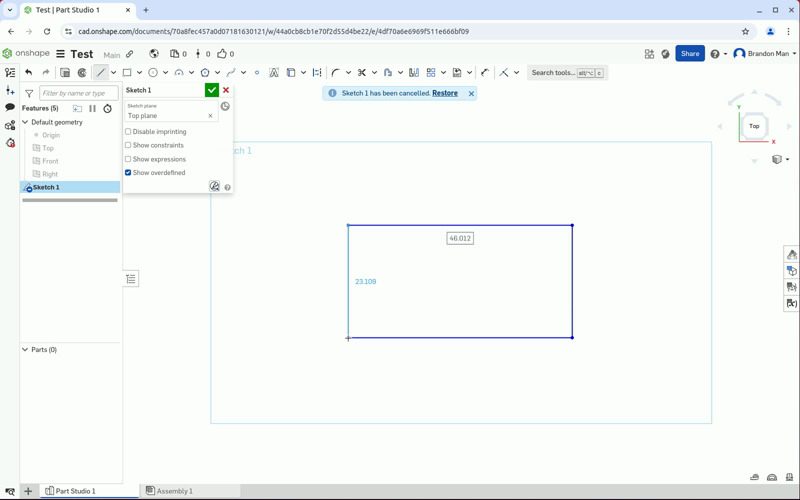
click(348, 337)
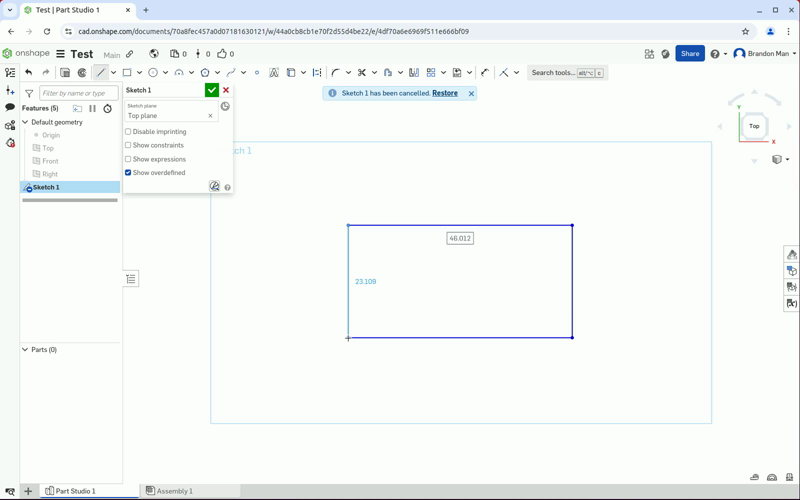
key(esc)
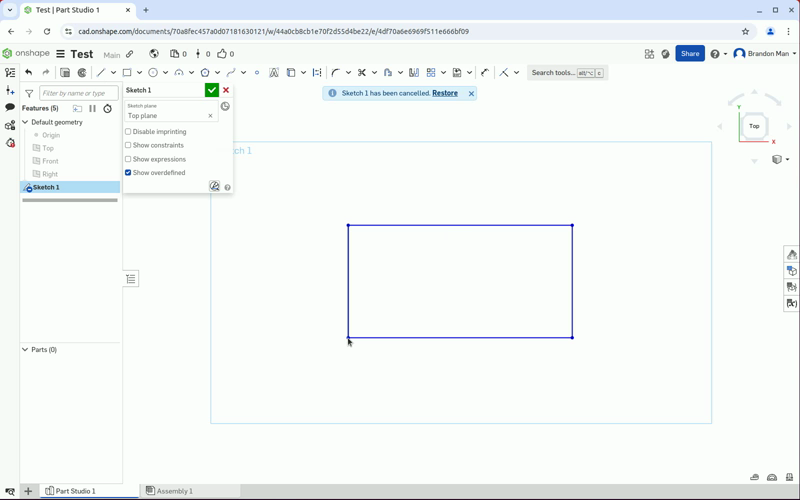
mouse_move(472, 276)
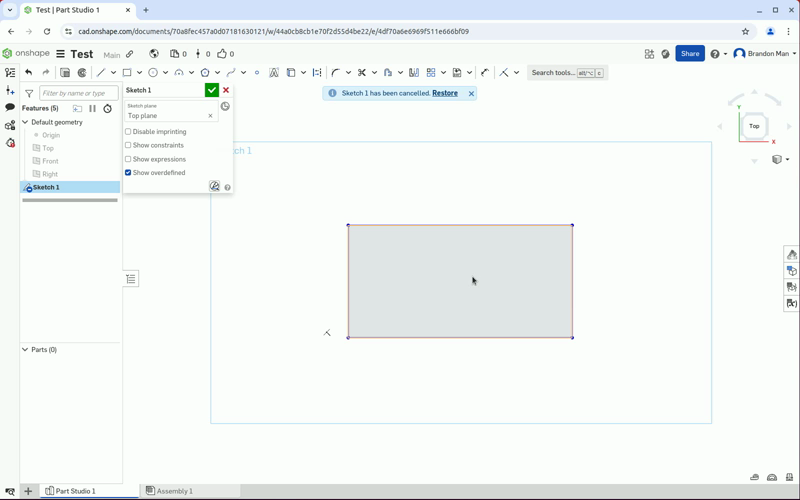
click(472, 276)
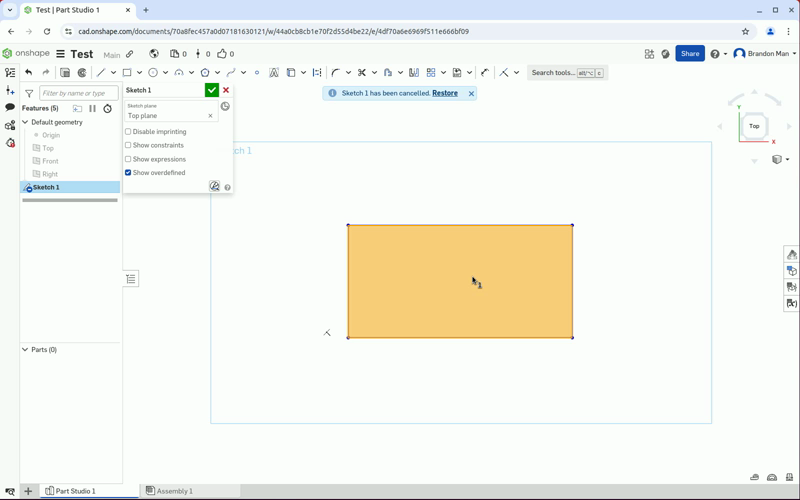
mouse_move(73, 352)
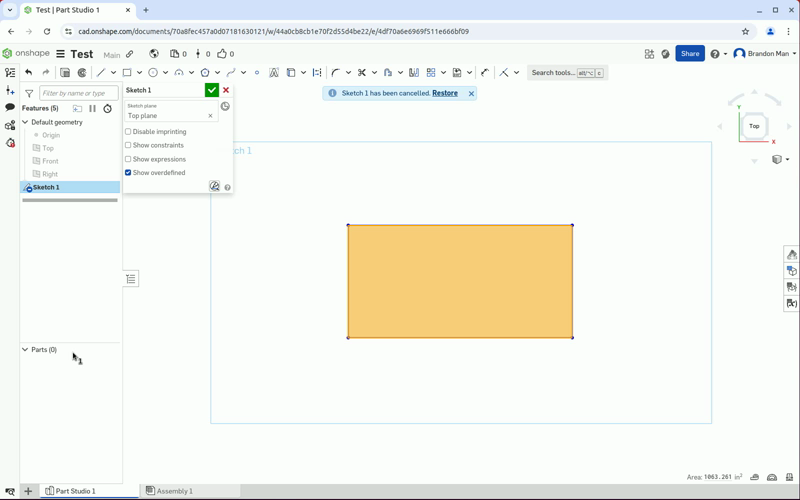
key(shift+y)
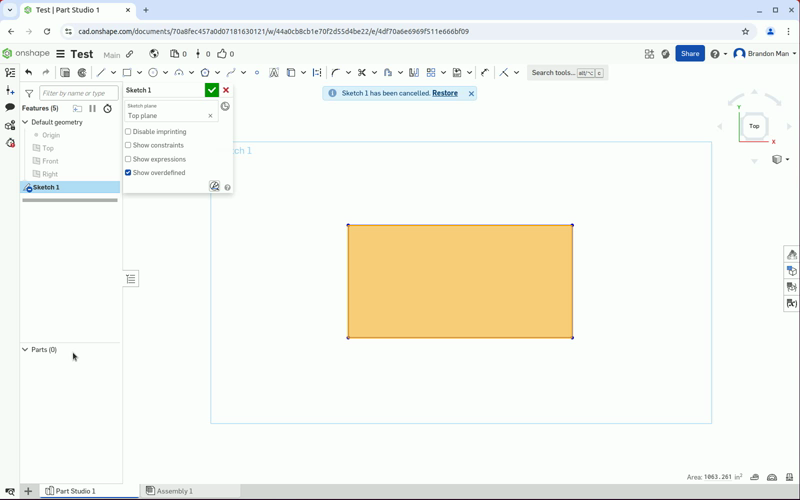
key(shift+e)
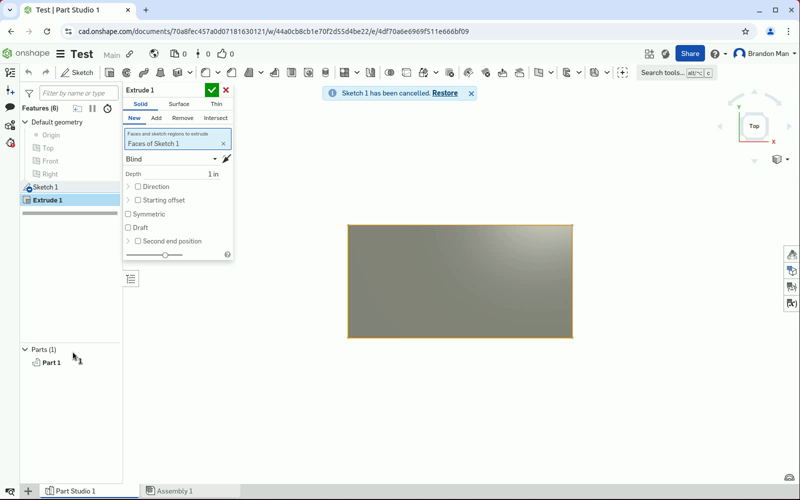
mouse_move(143, 106)
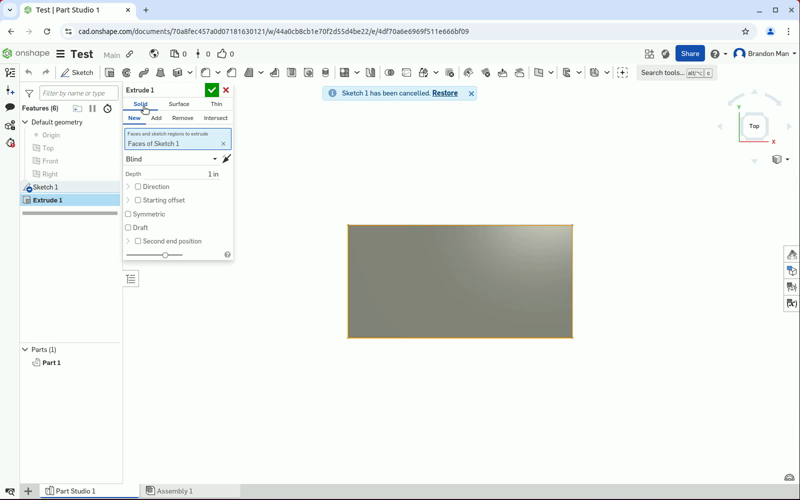
click(143, 106)
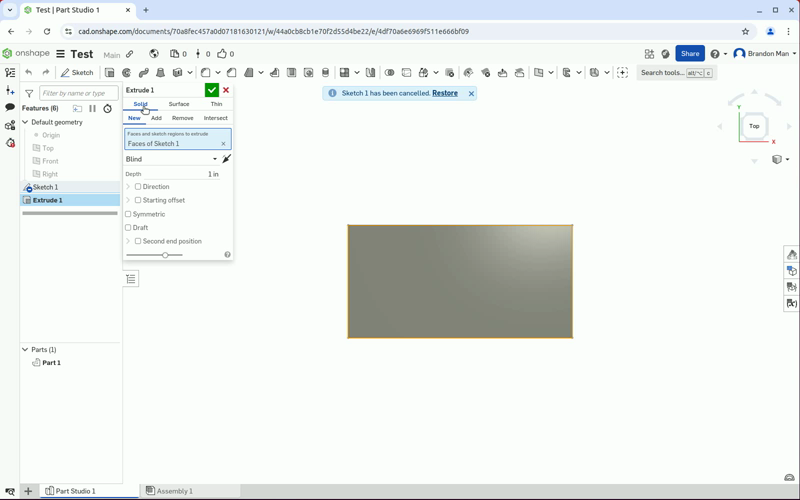
mouse_move(137, 120)
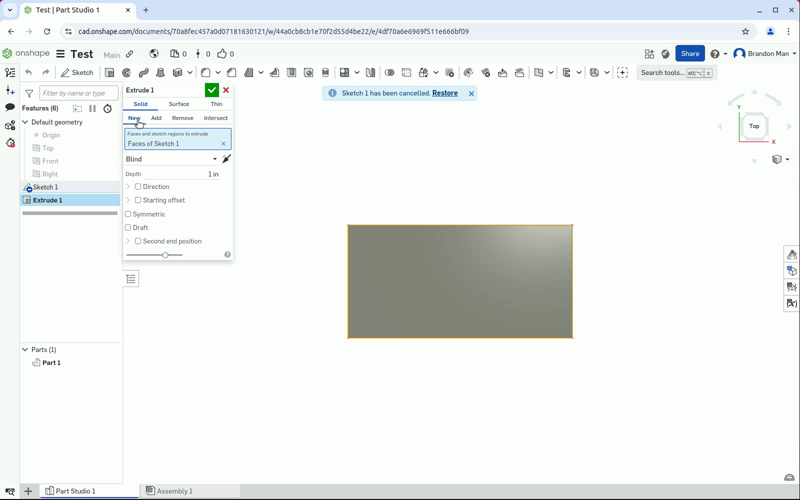
click(137, 120)
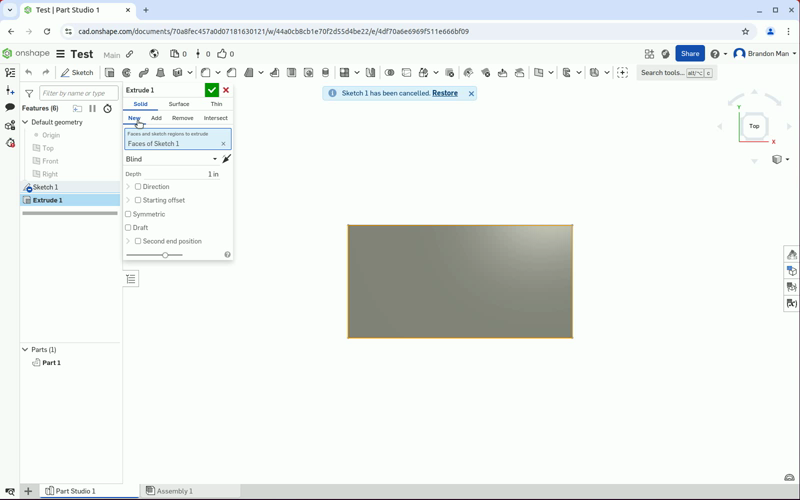
key(tab, 4)
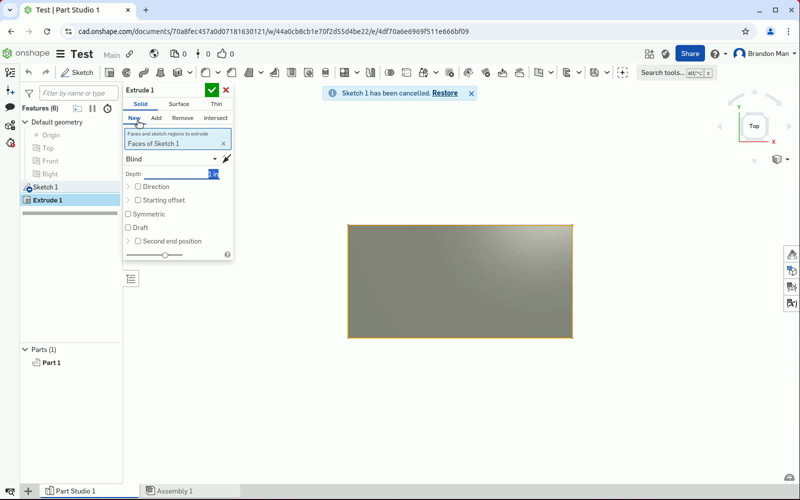
text(1.204)
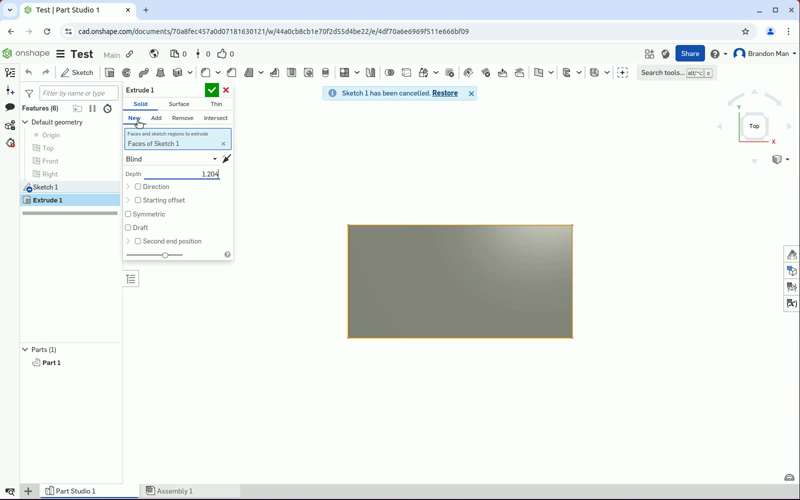
key(enter)
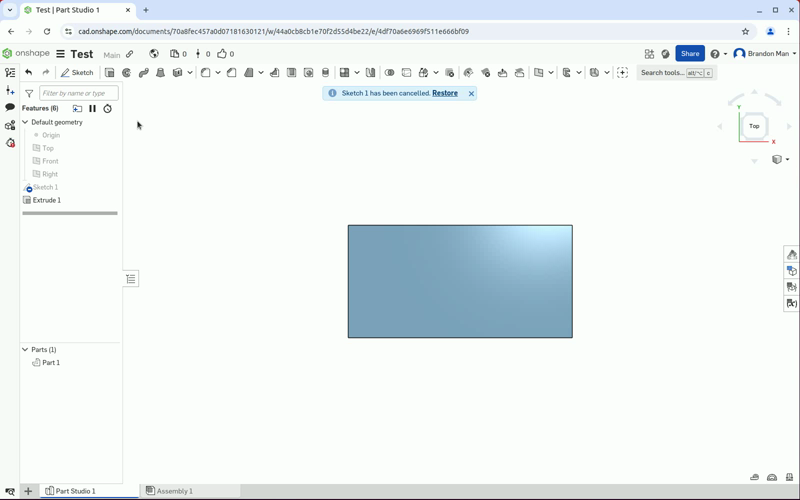
key(shift+h)
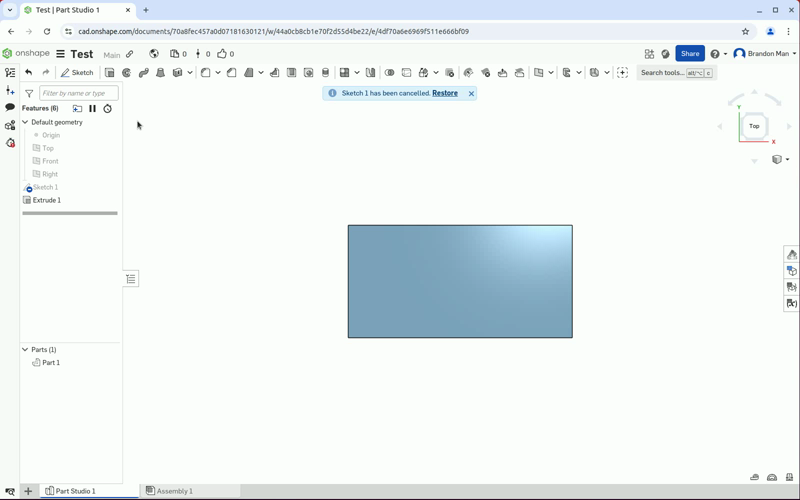
key(shift+h)
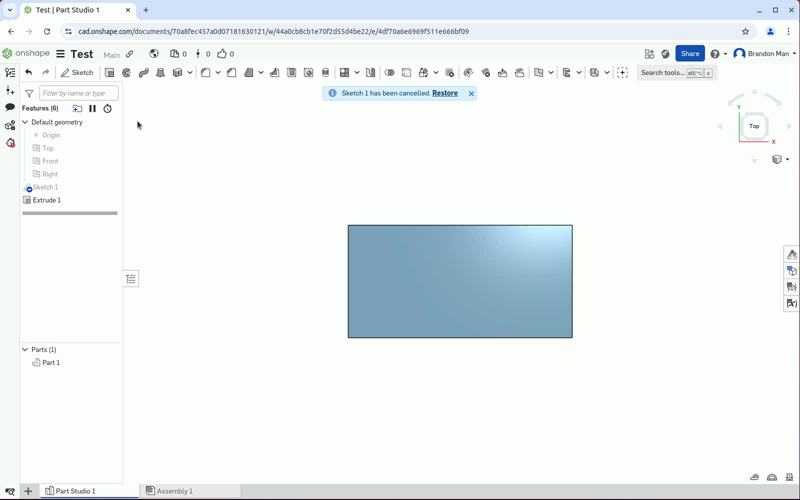
mouse_move(73, 189)
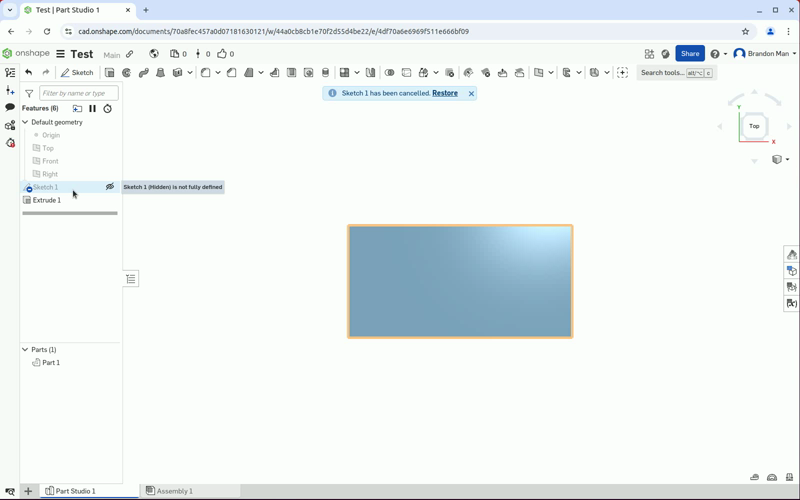
click(73, 189)
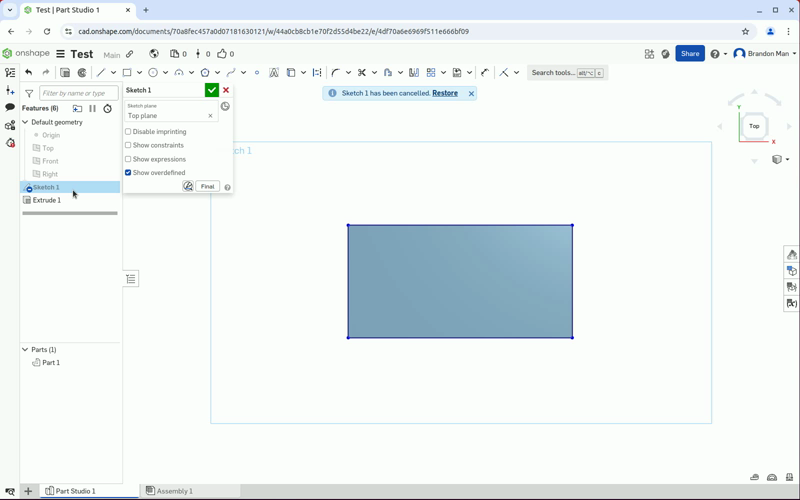
mouse_move(229, 92)
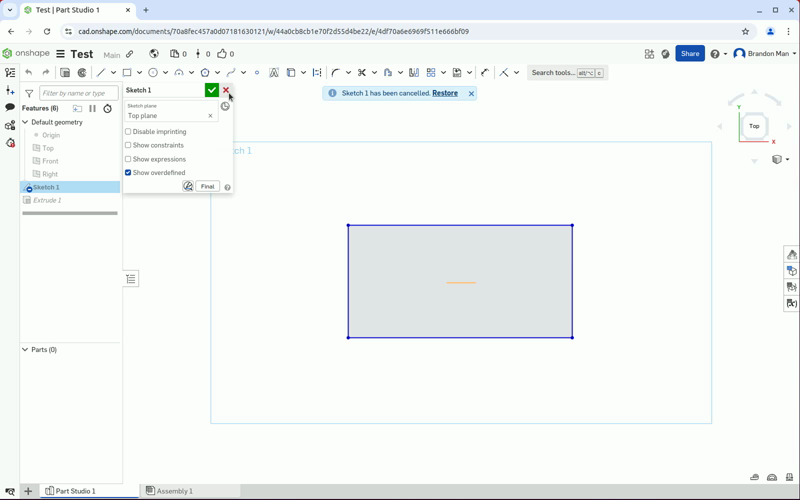
click(229, 92)
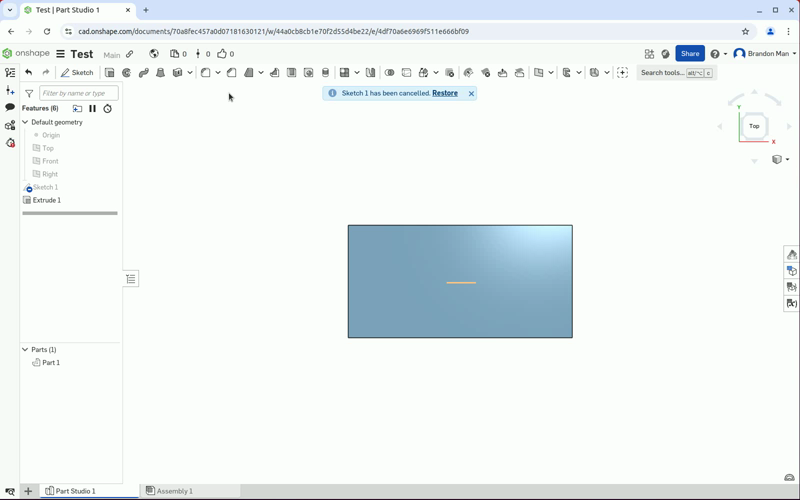
mouse_move(541, 75)
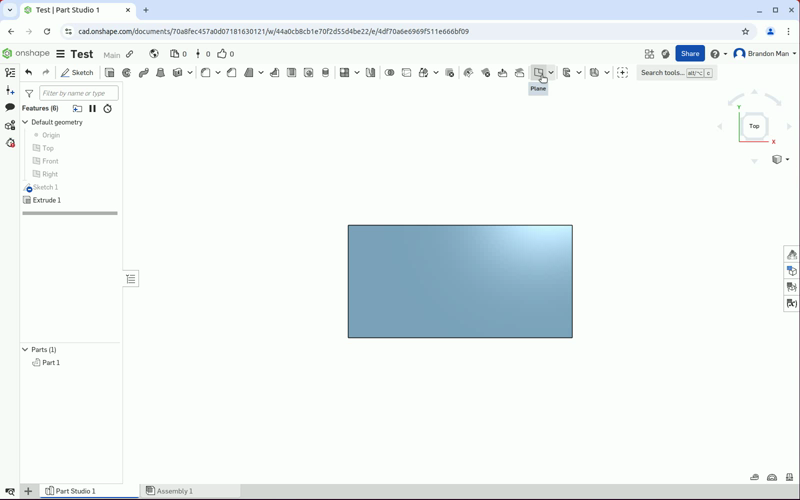
click(541, 75)
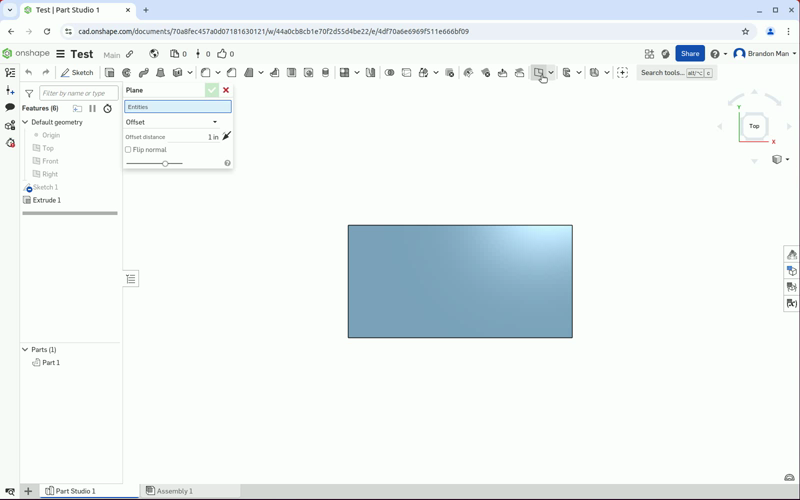
mouse_move(73, 150)
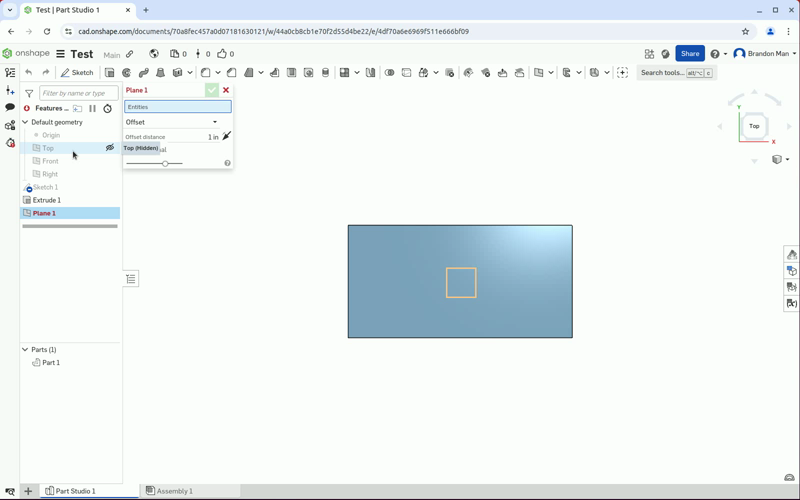
click(73, 150)
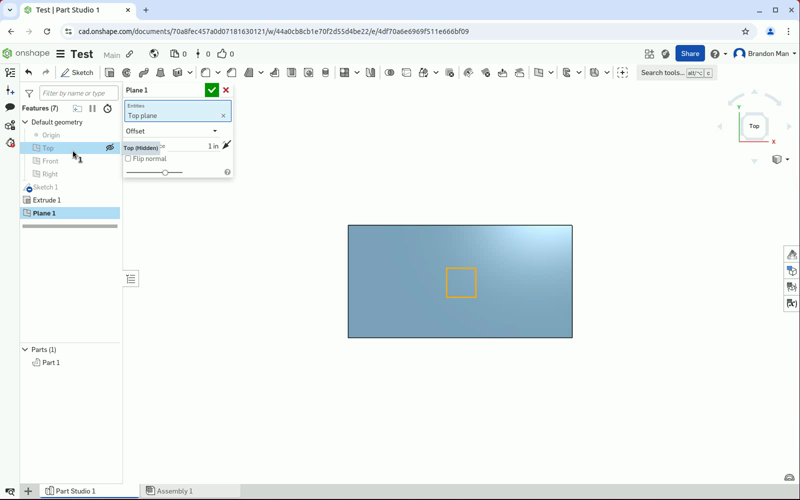
key(tab, 2)
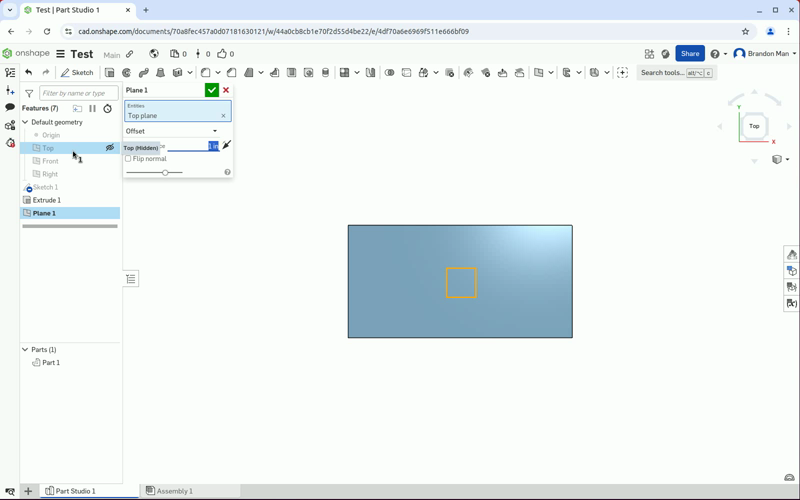
text(1.202)
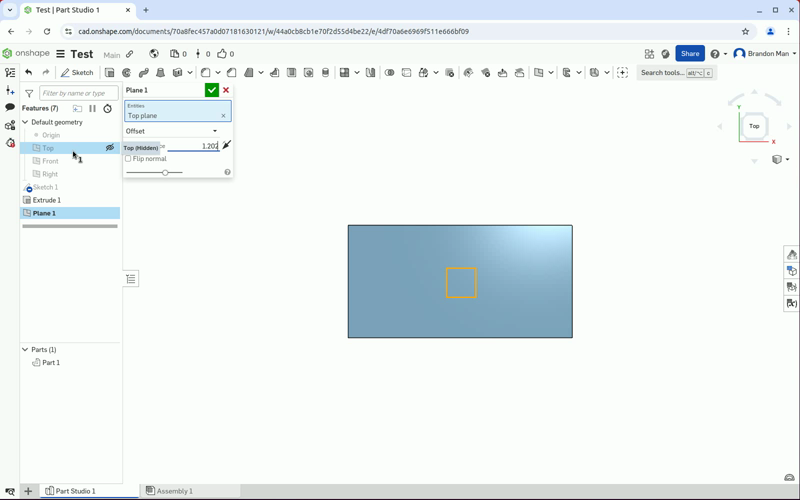
key(enter, 2)
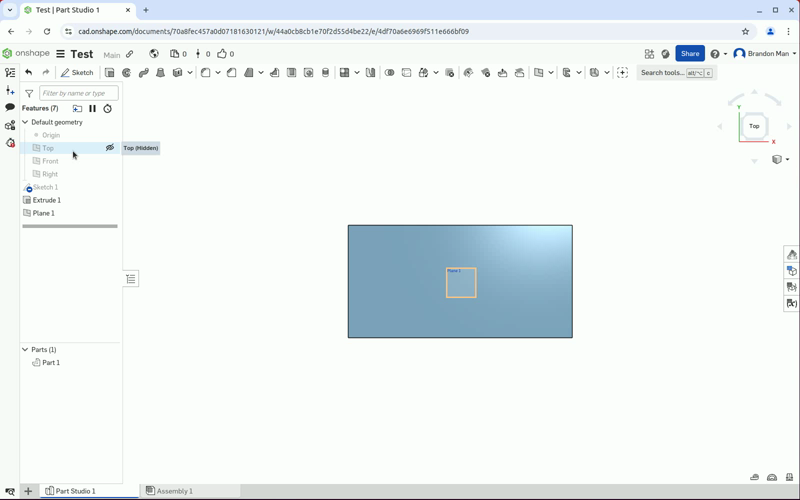
key(shift+s)
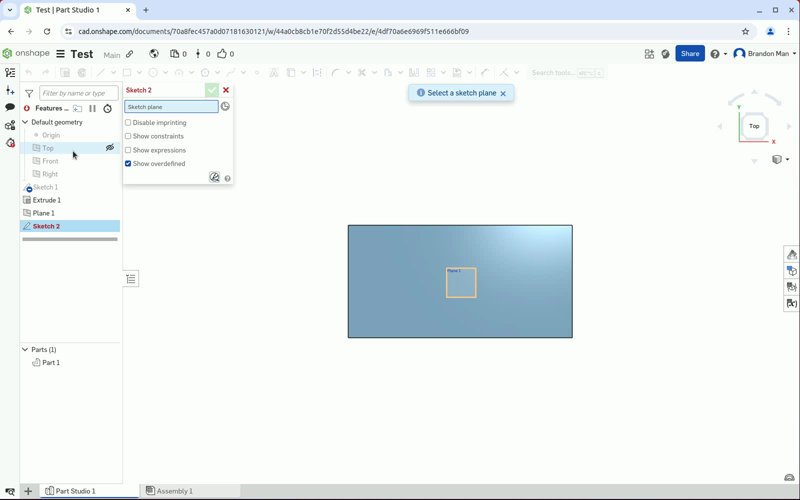
mouse_move(73, 215)
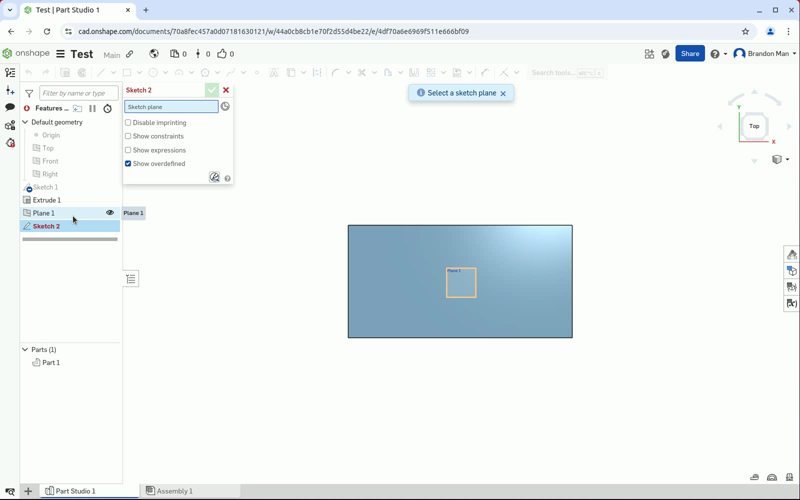
click(73, 215)
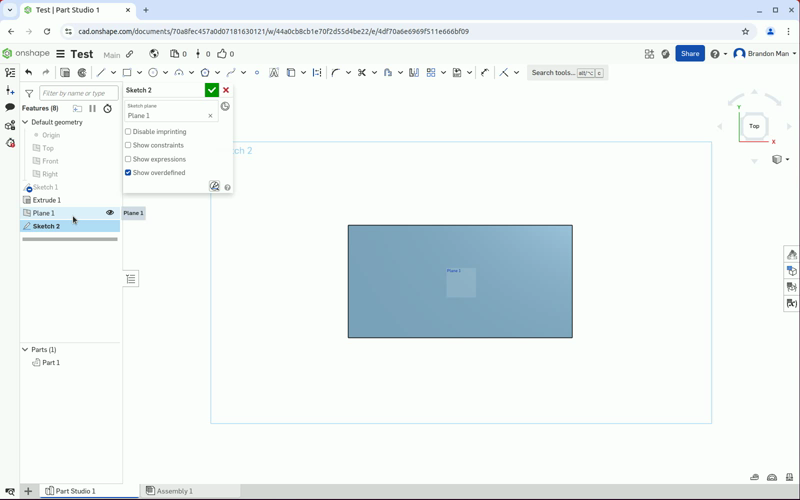
mouse_move(73, 352)
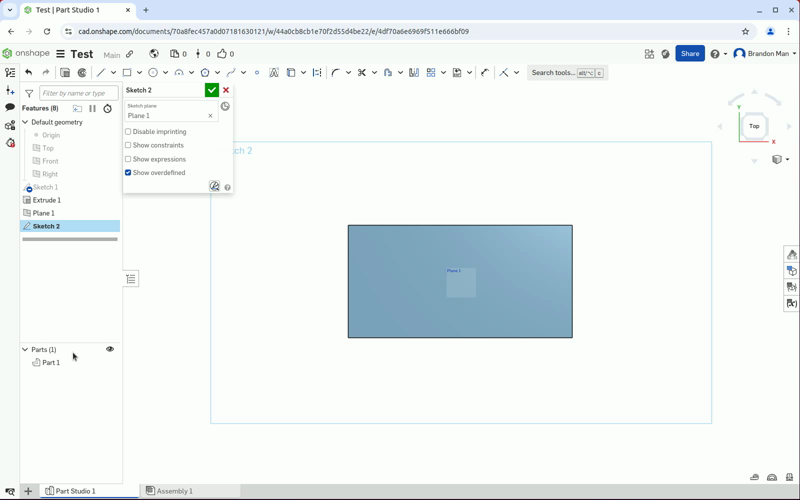
key(y)
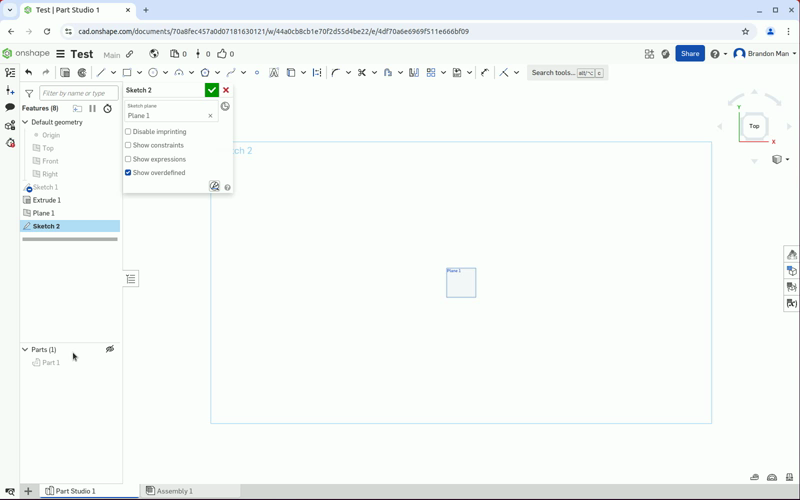
key(l)
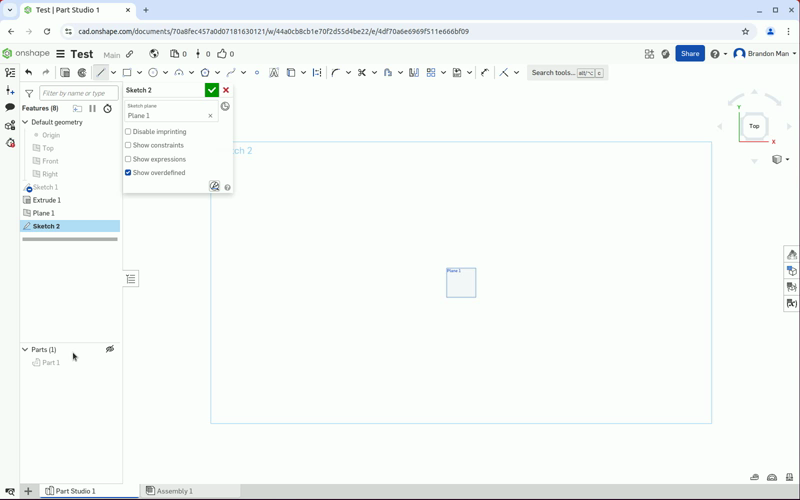
key_down(shift)
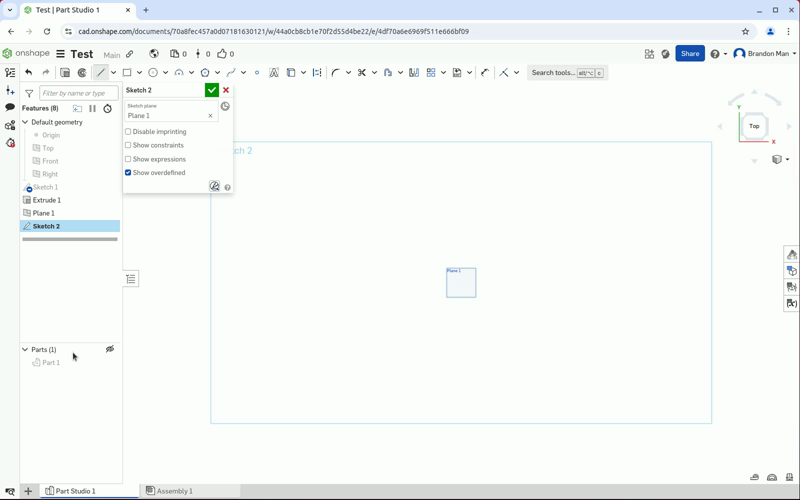
mouse_move(432, 311)
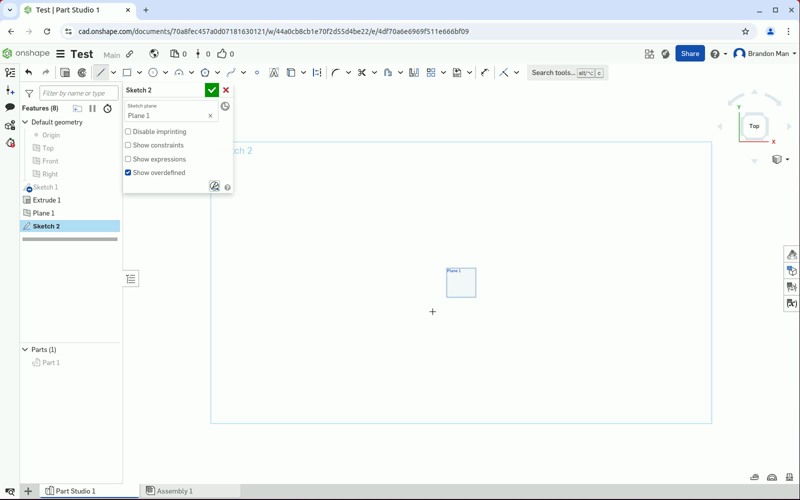
click(432, 311)
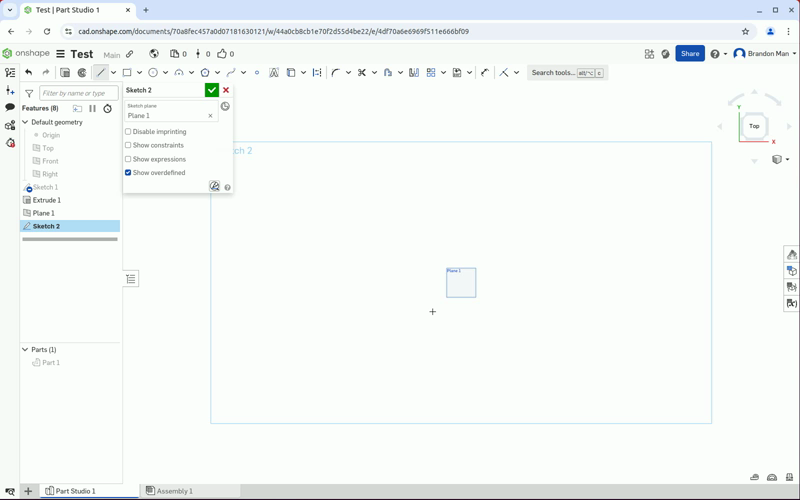
key_up(shift)
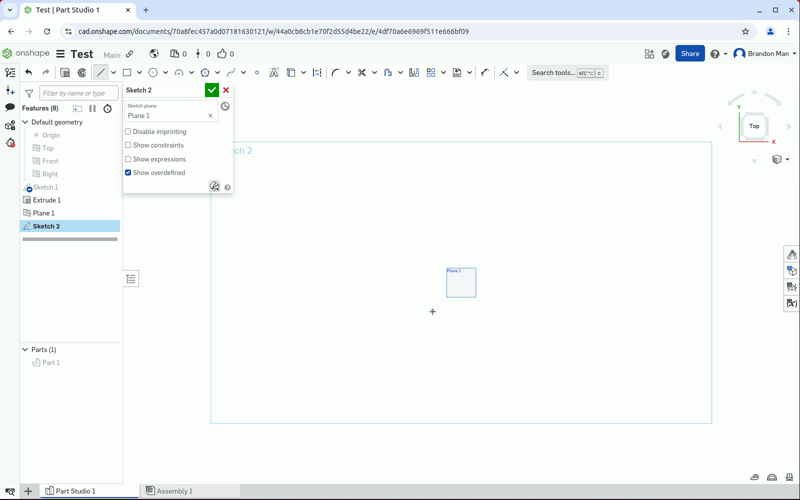
key_down(shift)
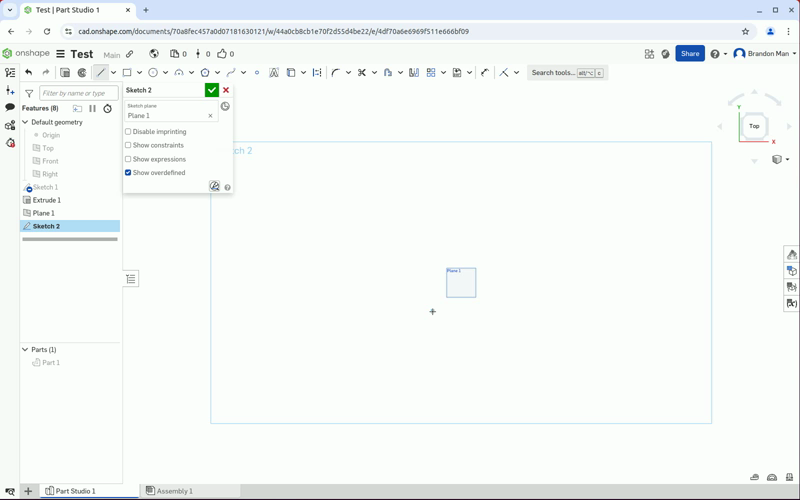
mouse_move(462, 311)
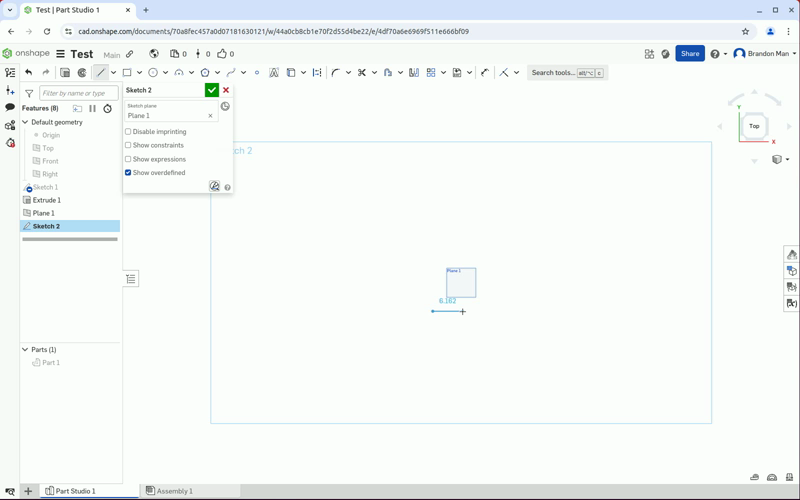
mouse_move(489, 311)
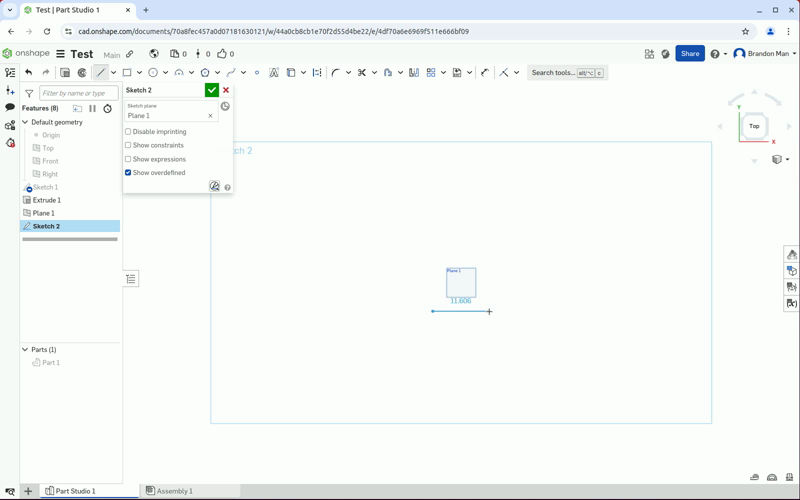
click(489, 311)
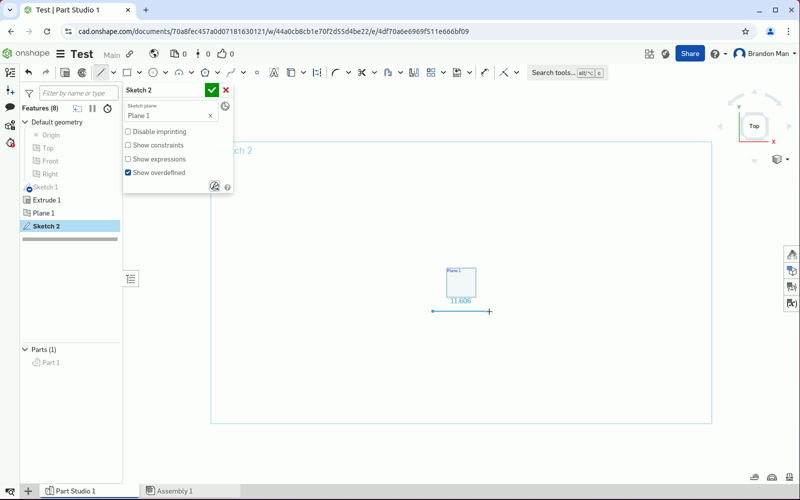
key_up(shift)
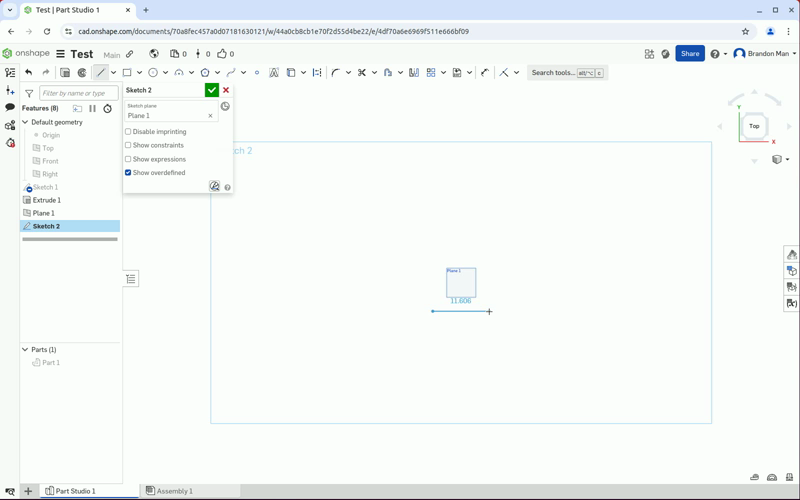
key_down(shift)
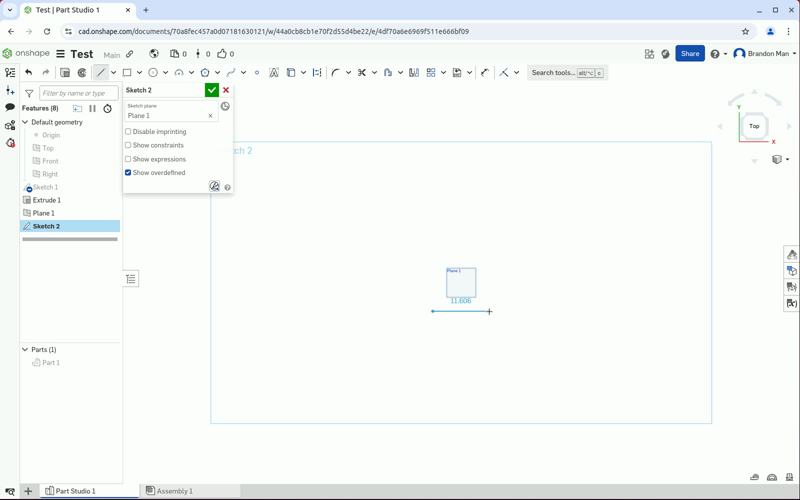
mouse_move(519, 311)
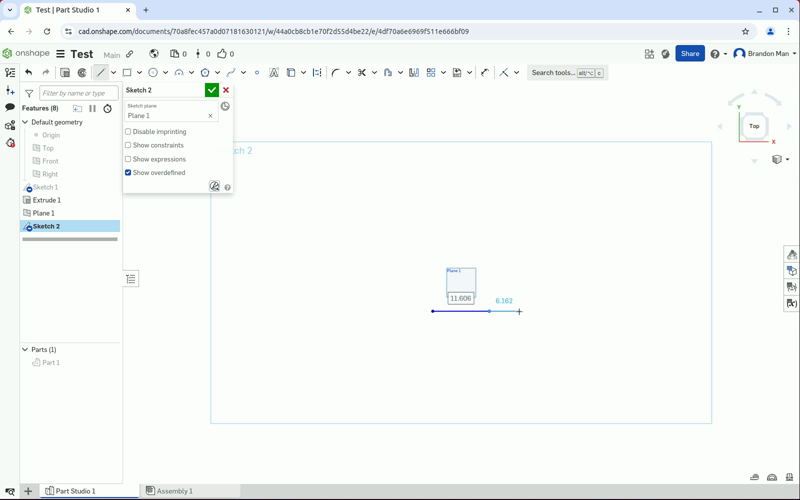
mouse_move(489, 254)
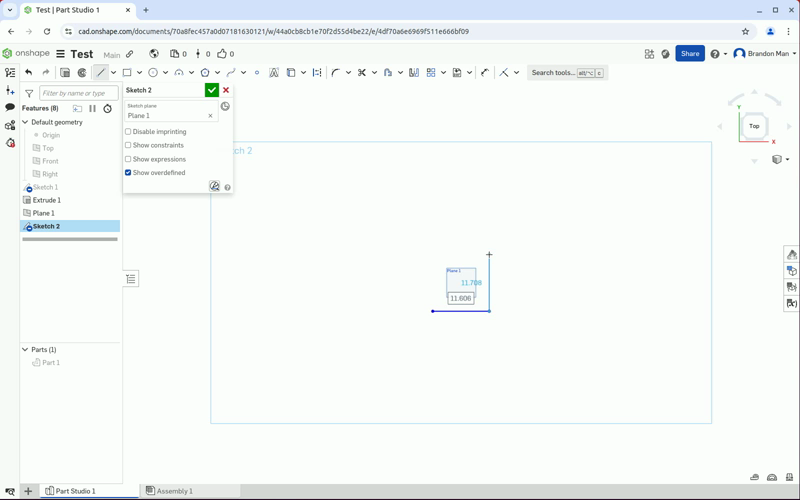
click(489, 254)
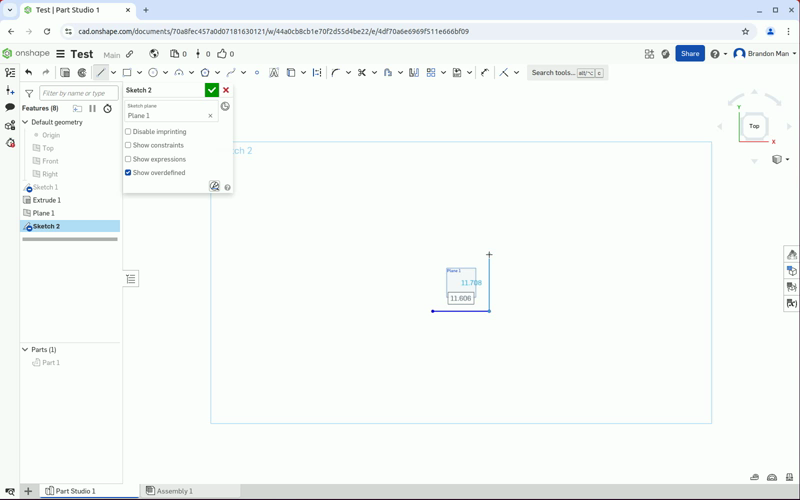
key_up(shift)
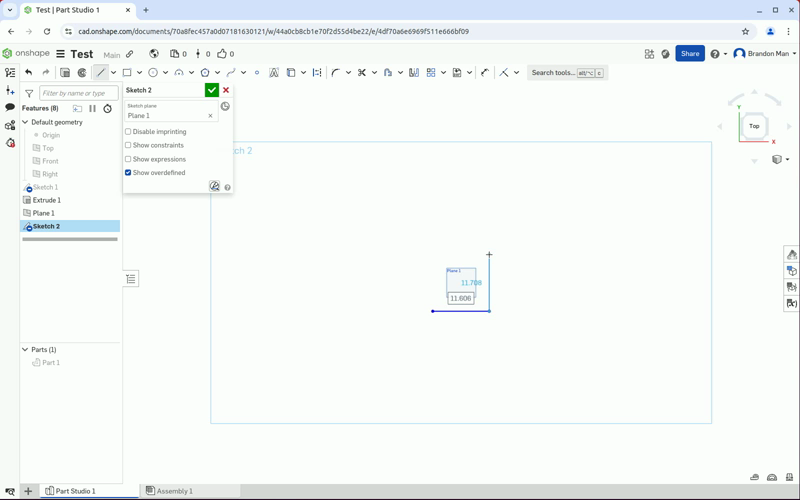
key_down(shift)
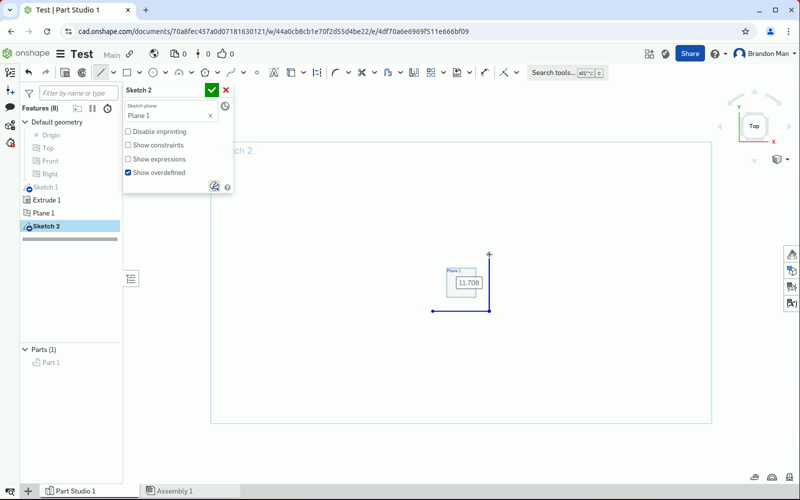
mouse_move(519, 254)
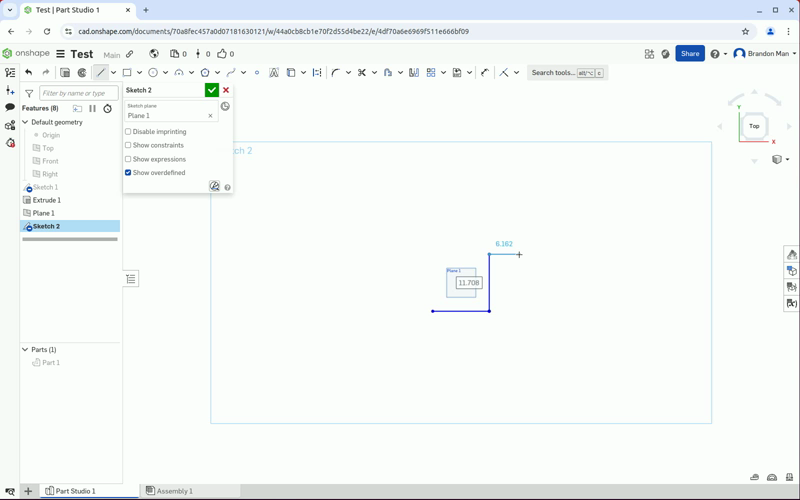
mouse_move(432, 254)
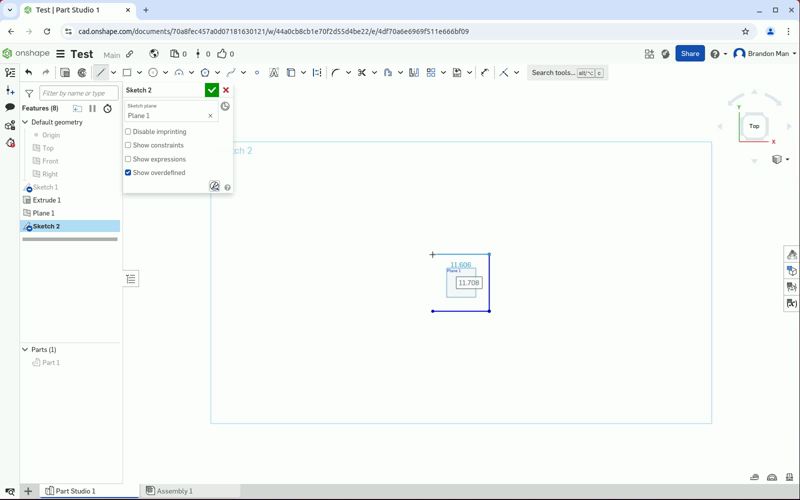
click(432, 254)
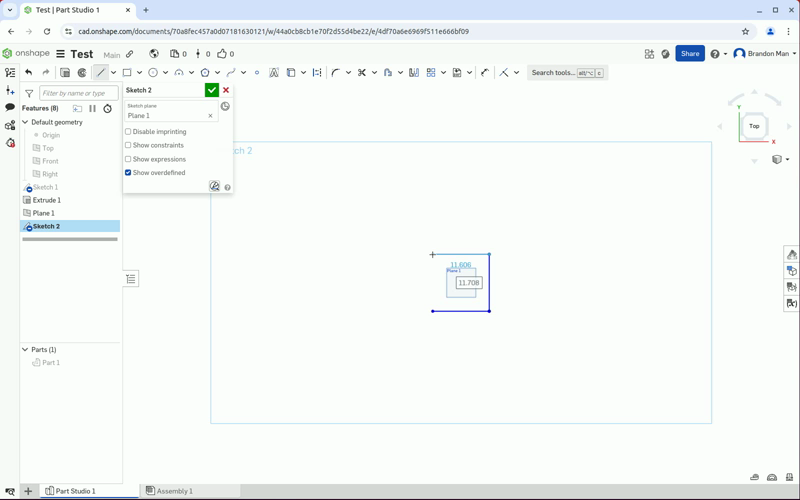
key_up(shift)
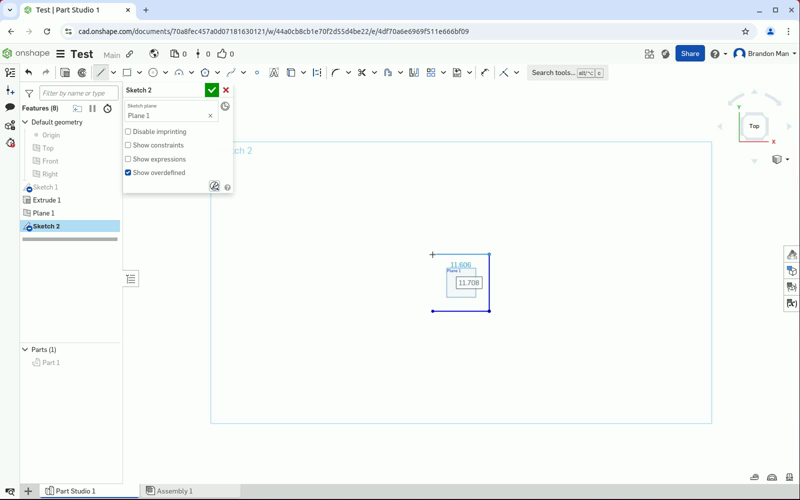
mouse_move(462, 254)
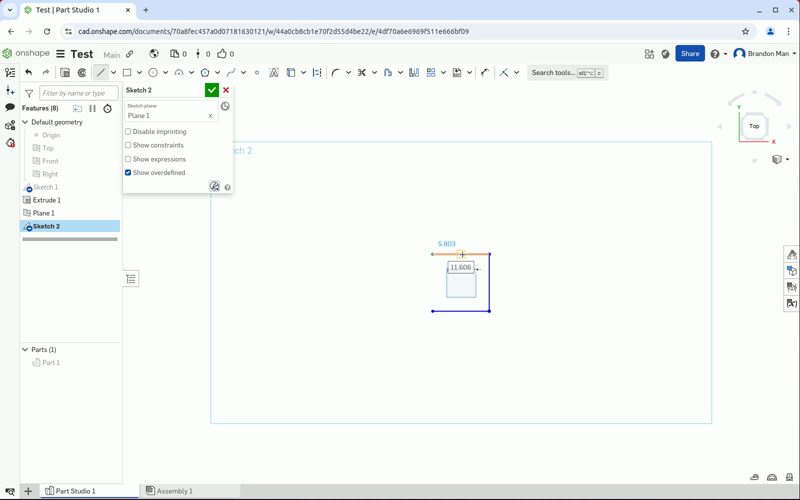
key_down(shift)
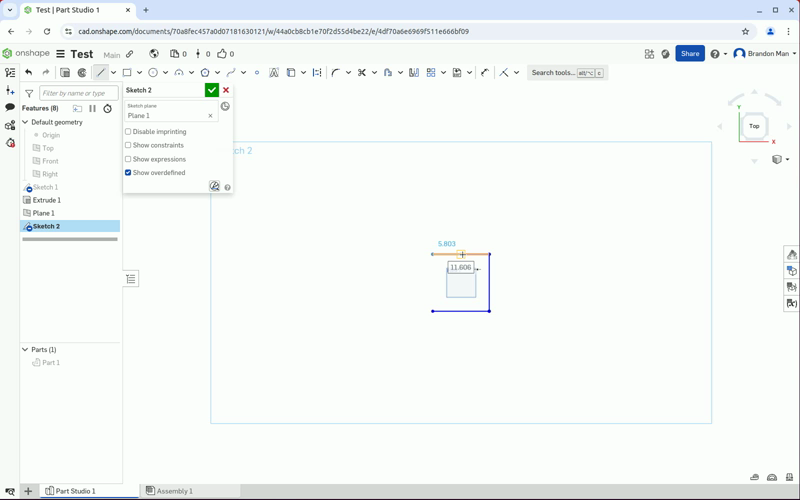
mouse_move(432, 311)
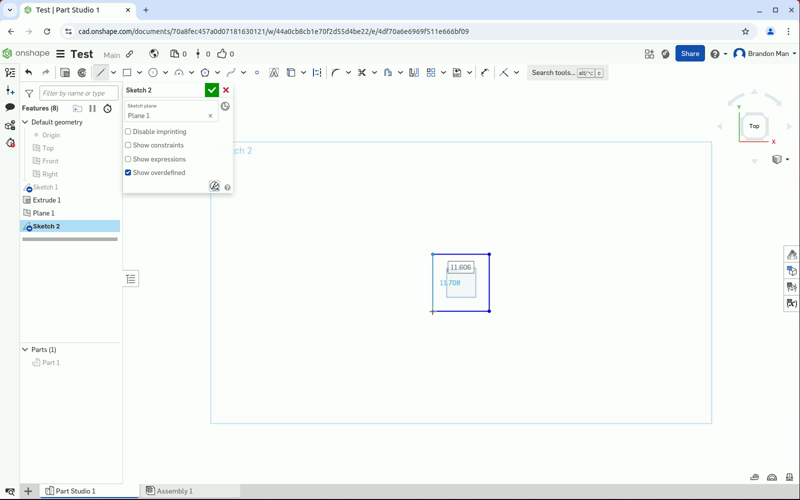
key_up(shift)
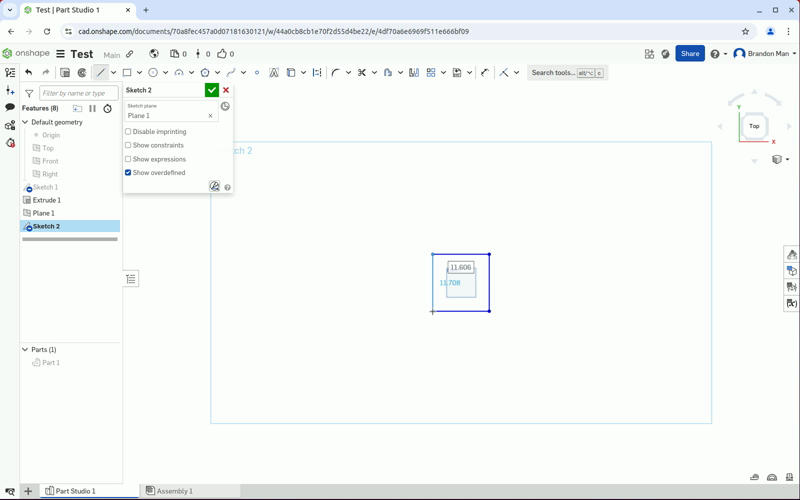
click(432, 311)
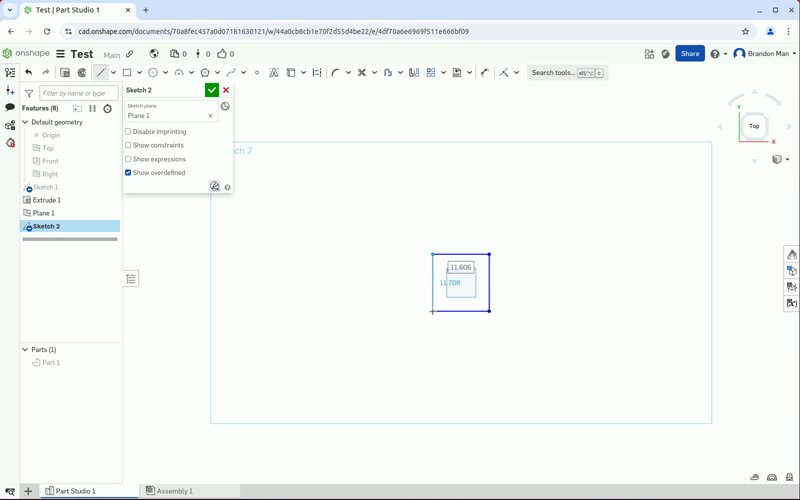
key(esc)
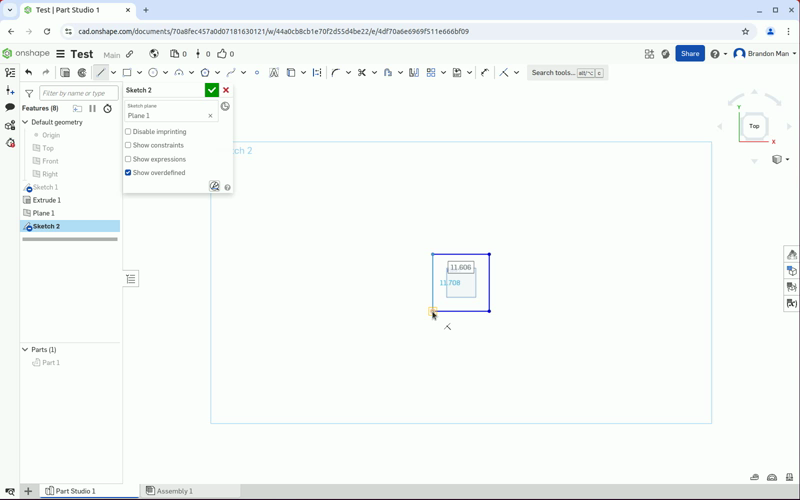
mouse_move(436, 274)
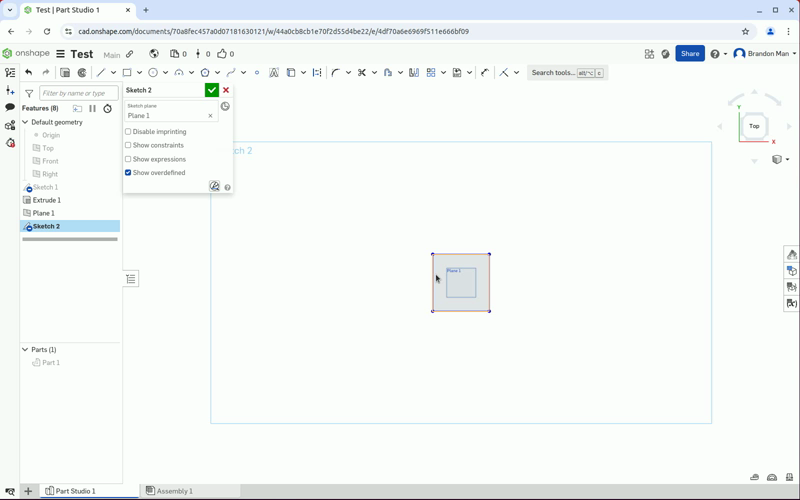
click(436, 274)
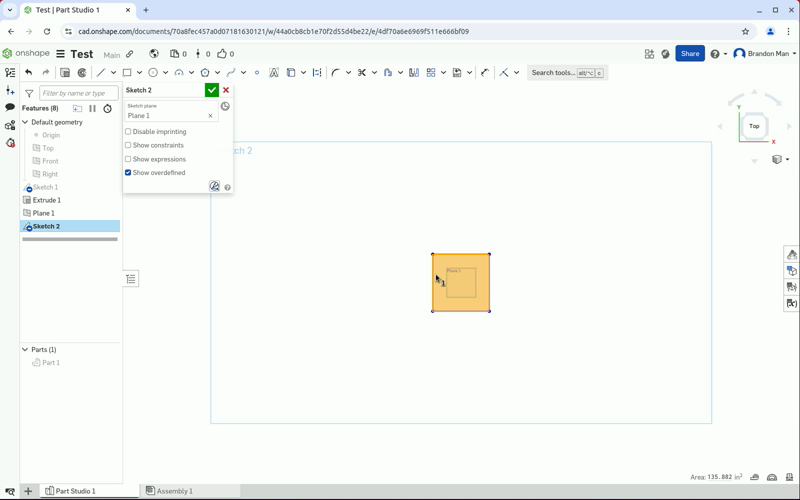
mouse_move(73, 352)
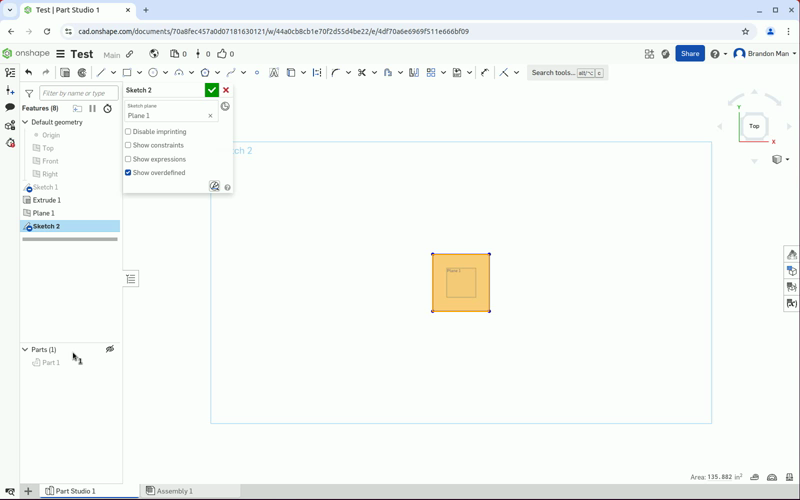
key(shift+y)
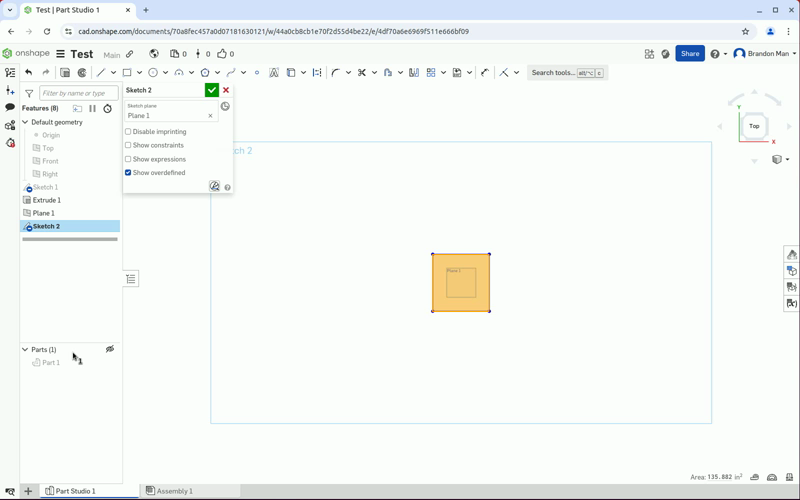
key(shift+e)
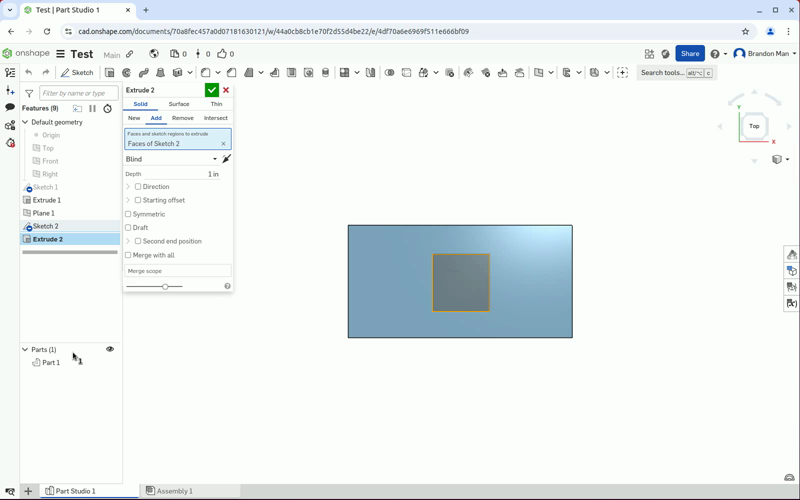
mouse_move(143, 106)
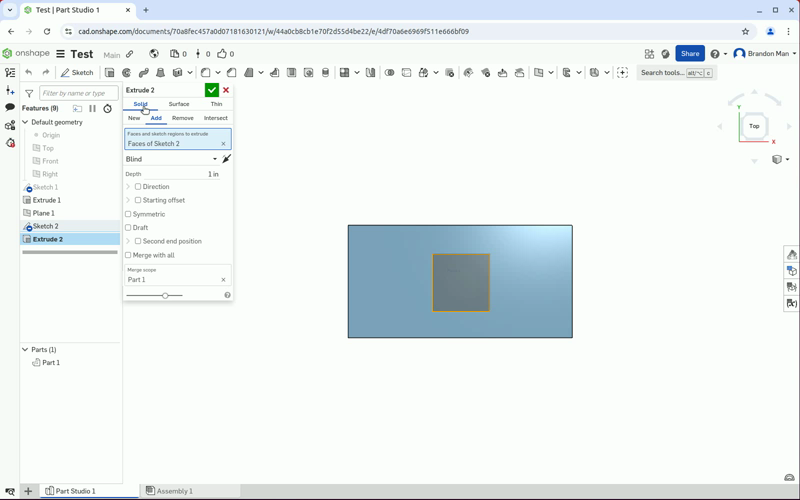
click(143, 106)
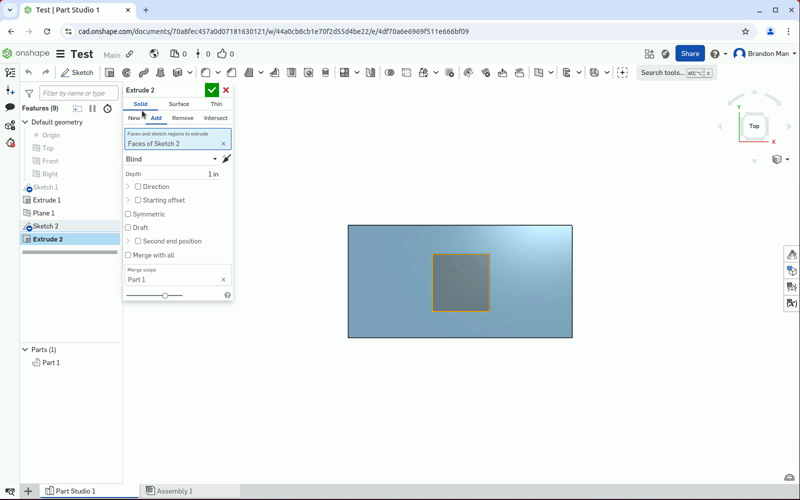
mouse_move(137, 120)
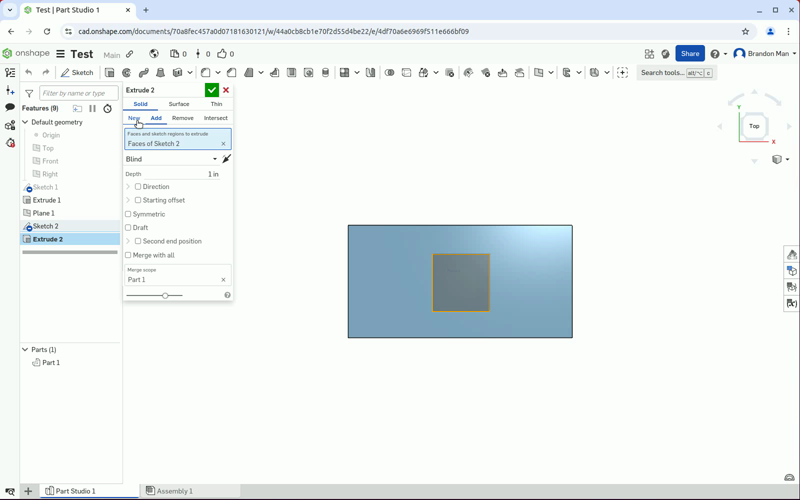
click(137, 120)
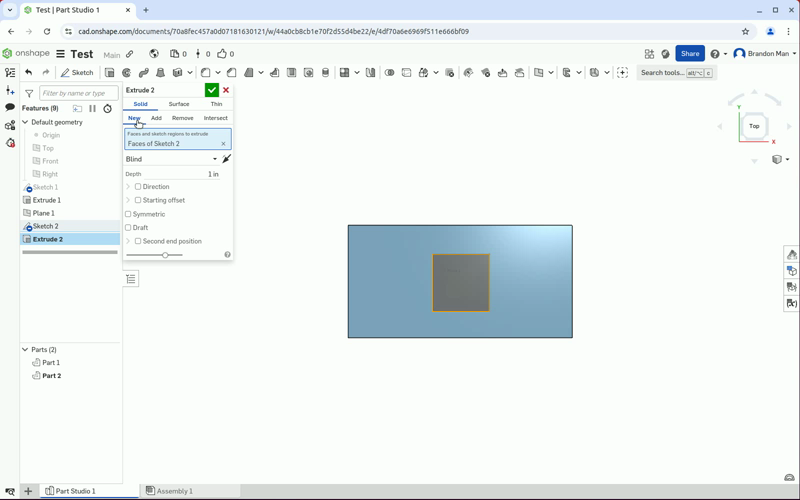
key(tab, 4)
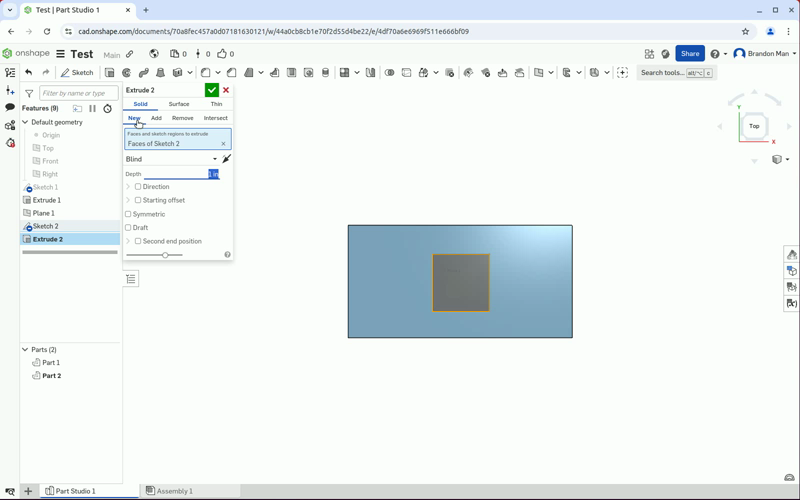
text(2.407)
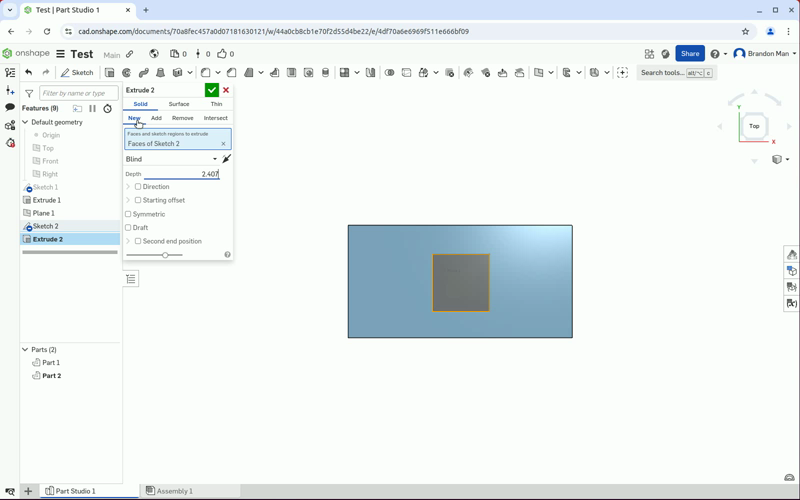
key(enter)
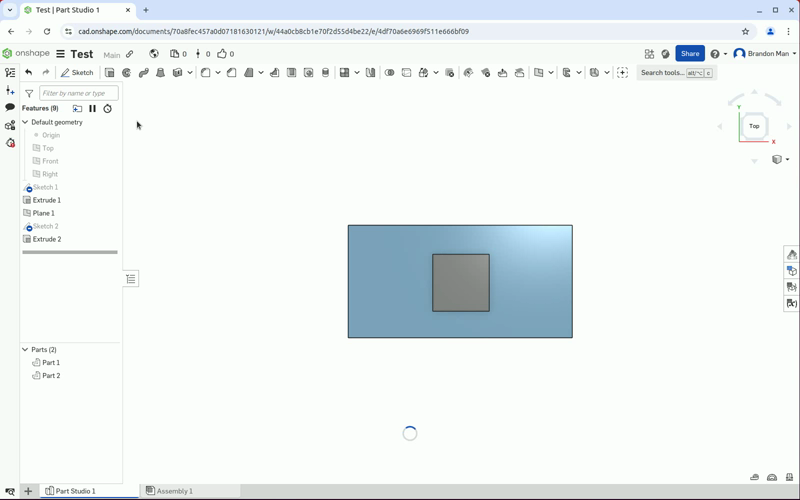
key(shift+h)
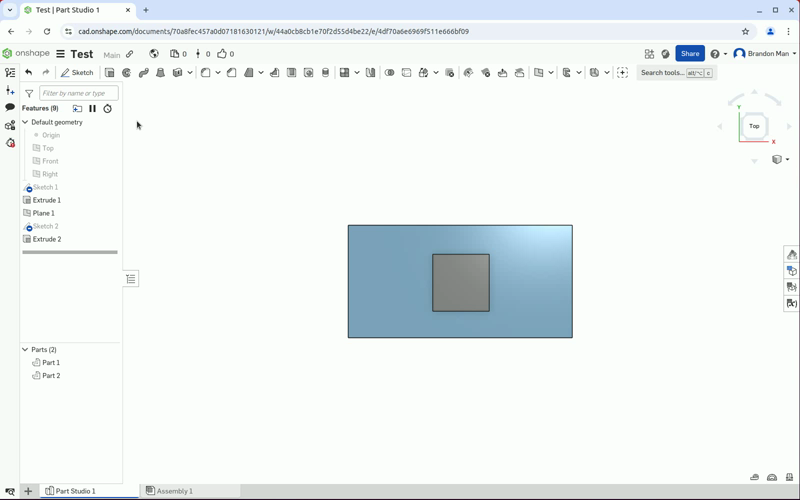
key(shift+h)
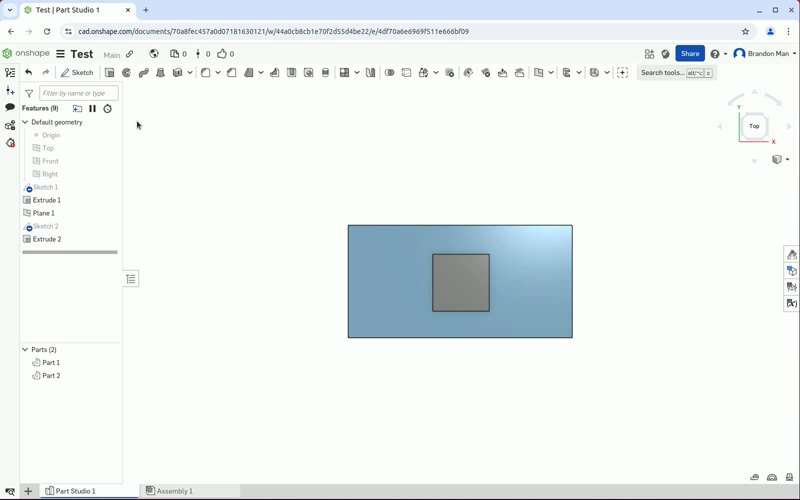
mouse_move(73, 189)
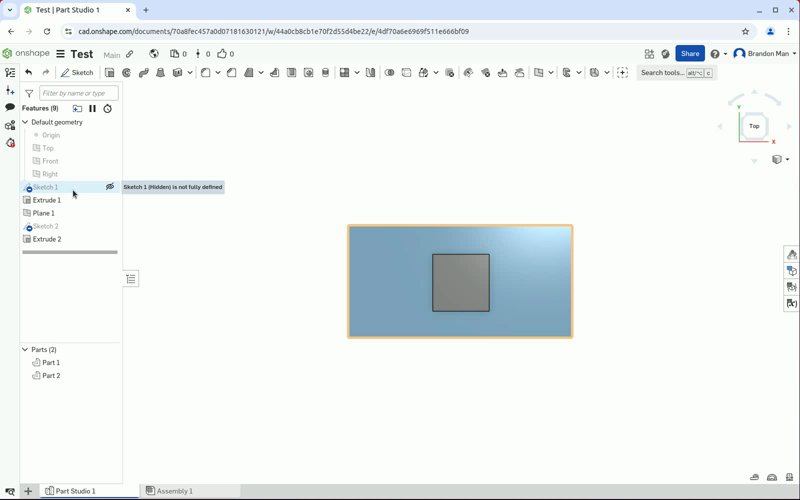
click(73, 189)
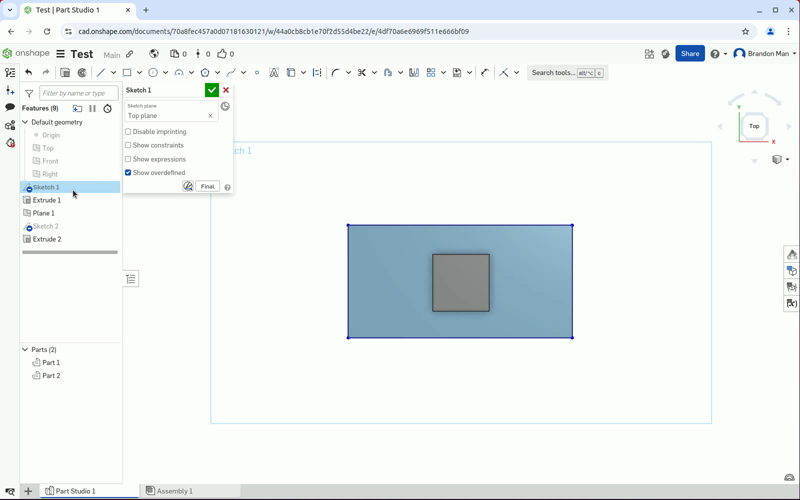
mouse_move(229, 92)
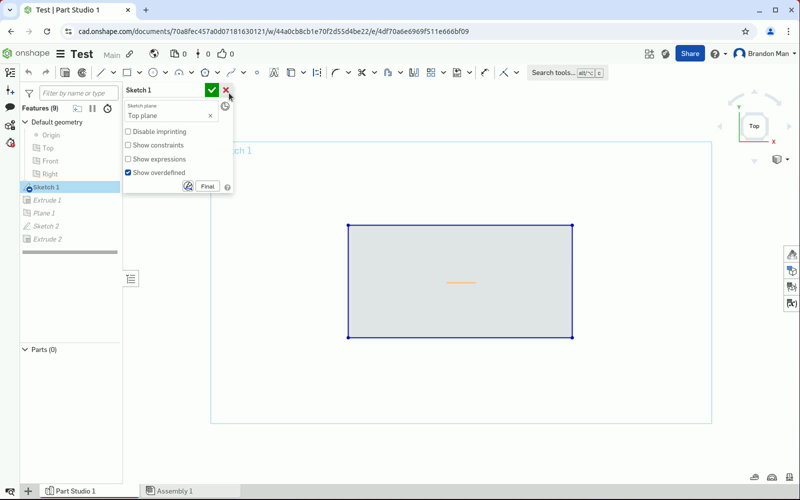
click(229, 92)
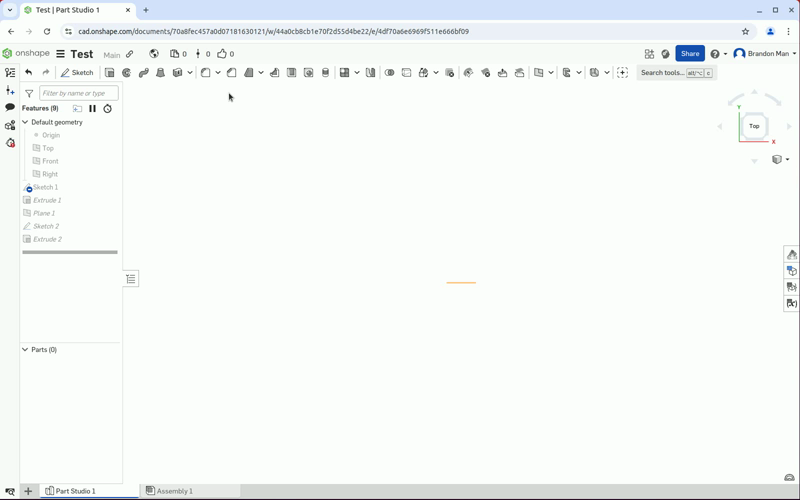
mouse_move(541, 75)
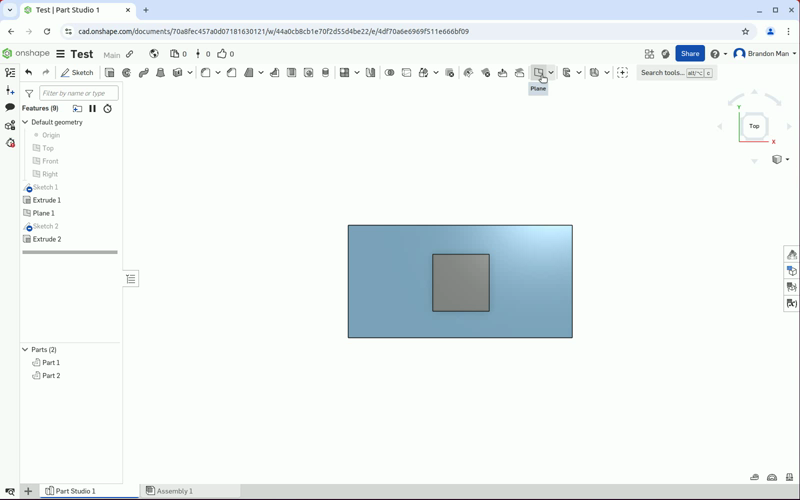
click(541, 75)
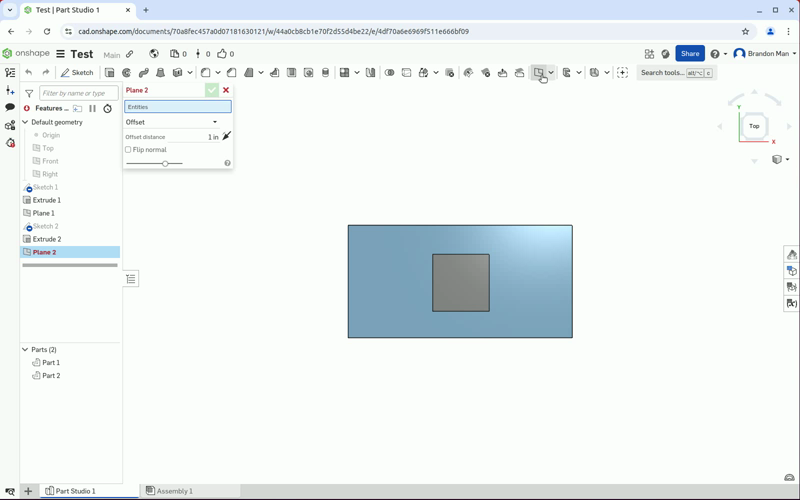
mouse_move(73, 150)
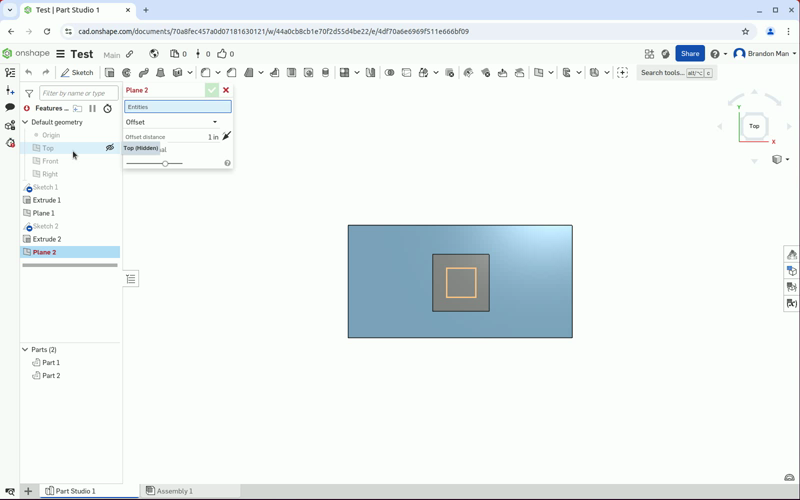
click(73, 150)
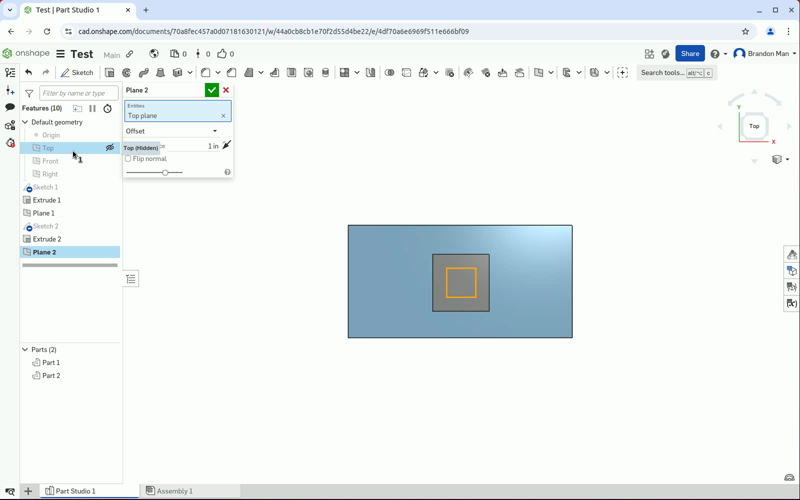
key(tab, 2)
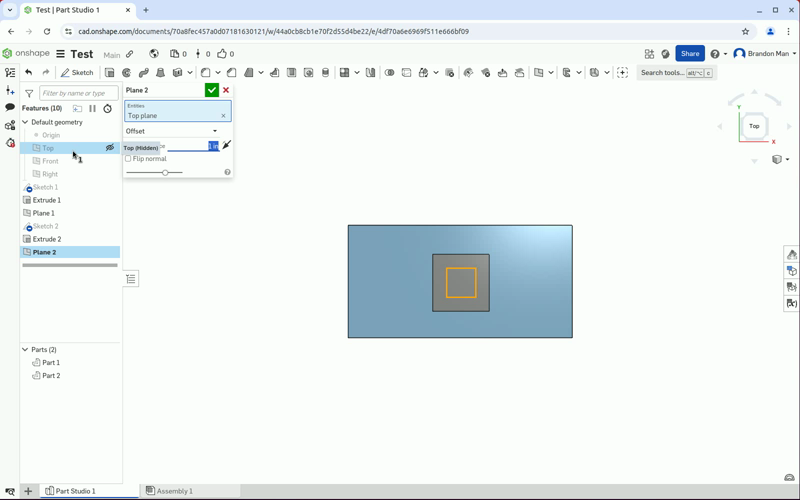
text(3.358)
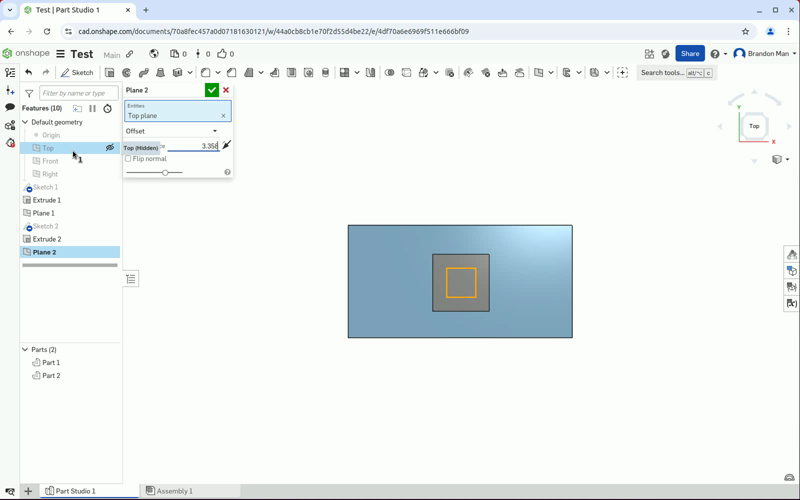
key(enter, 2)
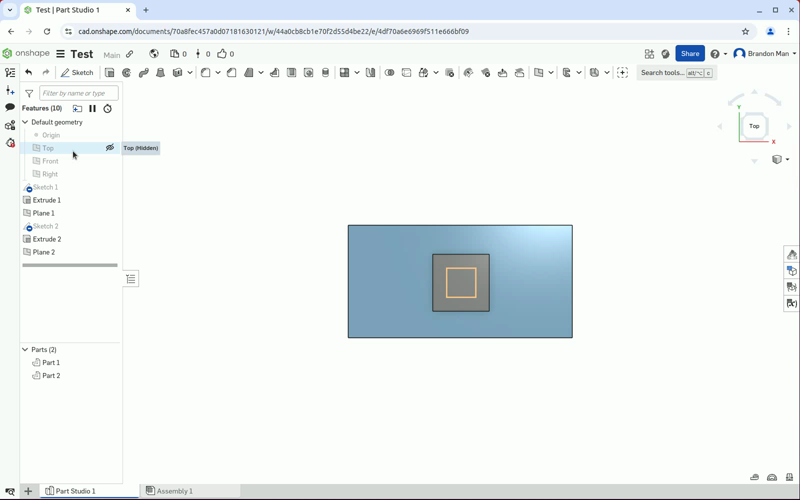
key(shift+s)
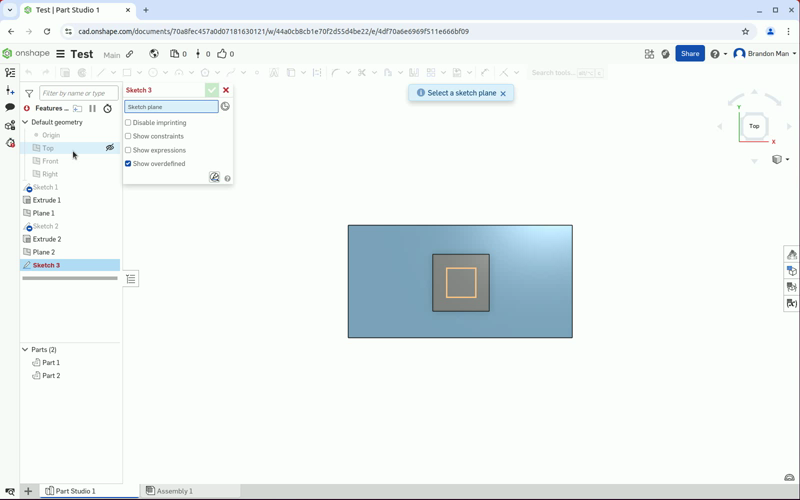
mouse_move(73, 254)
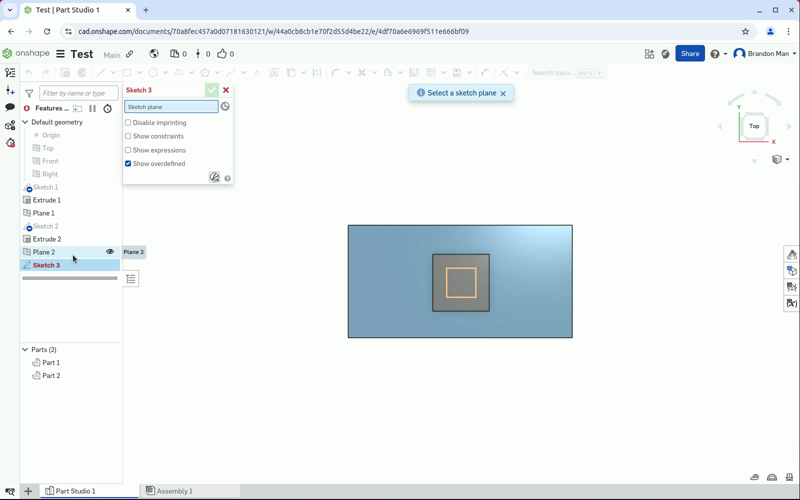
click(73, 254)
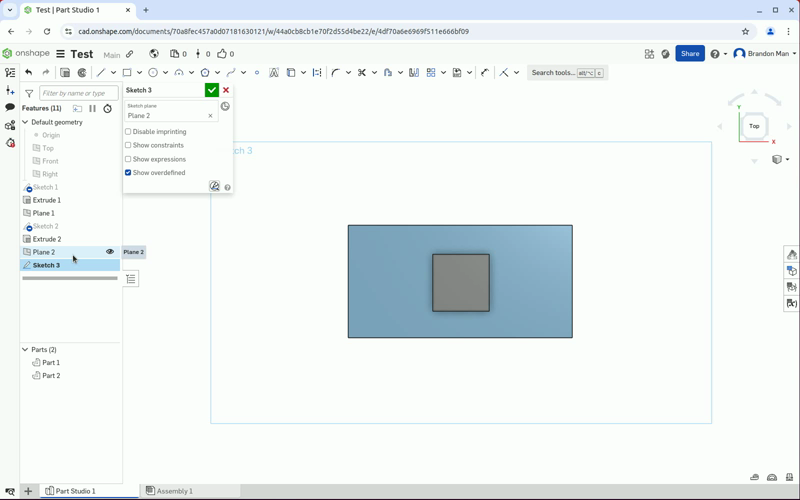
mouse_move(73, 352)
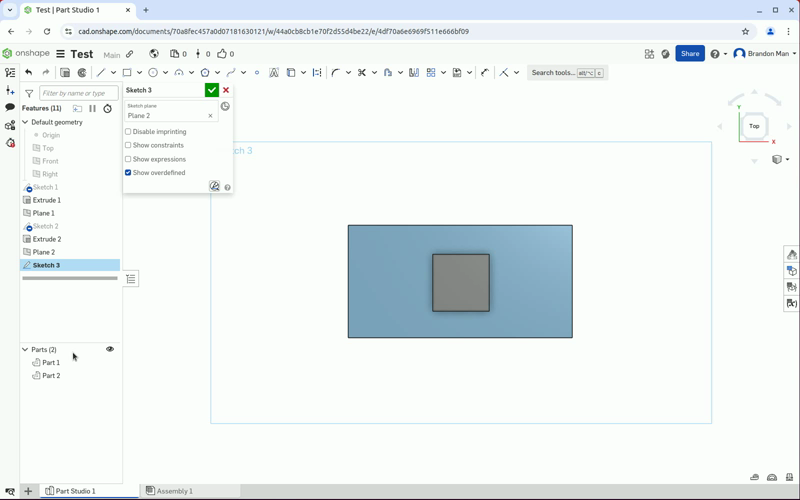
key(y)
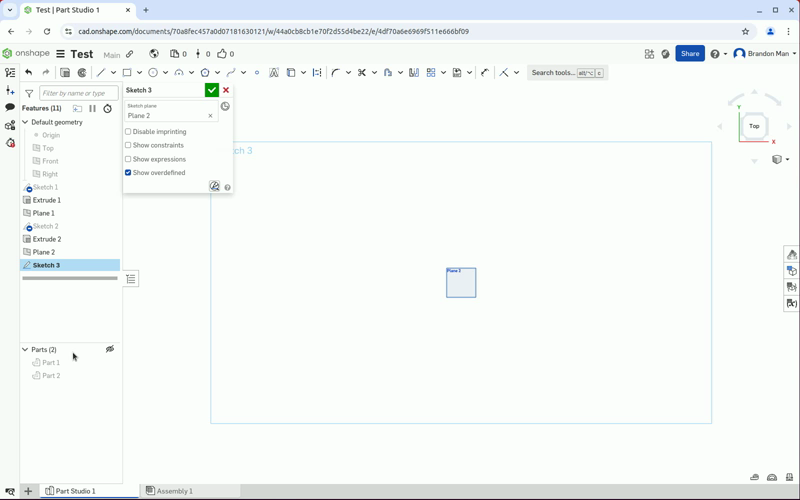
key(l)
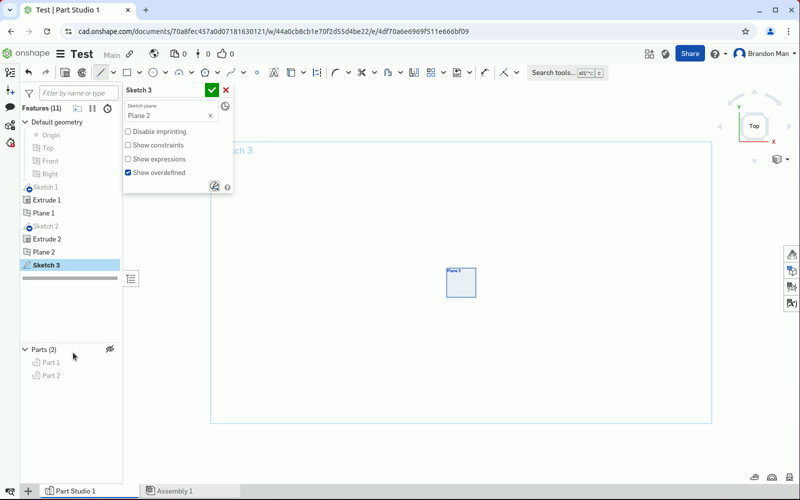
key_down(shift)
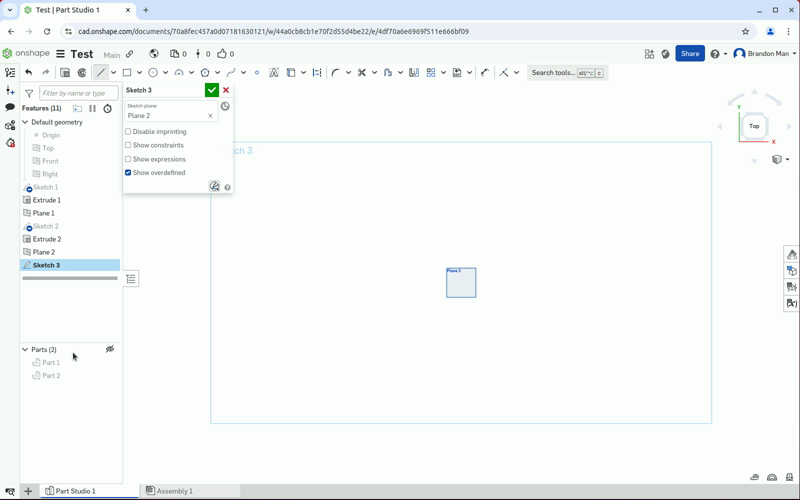
mouse_move(438, 305)
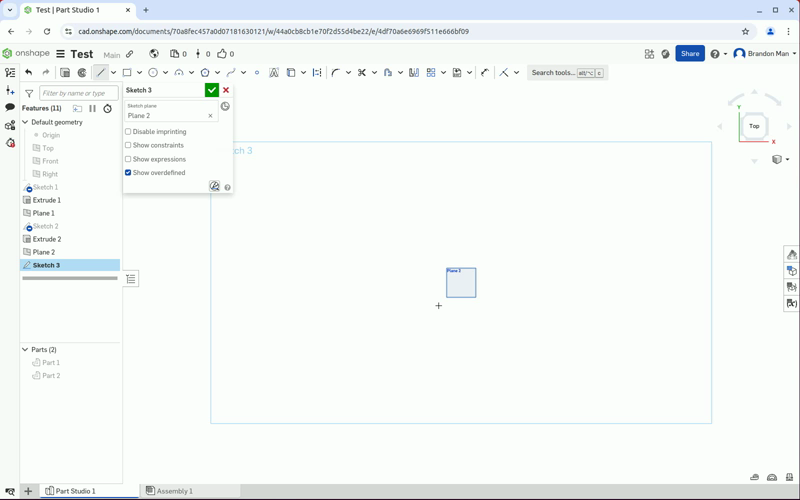
click(438, 305)
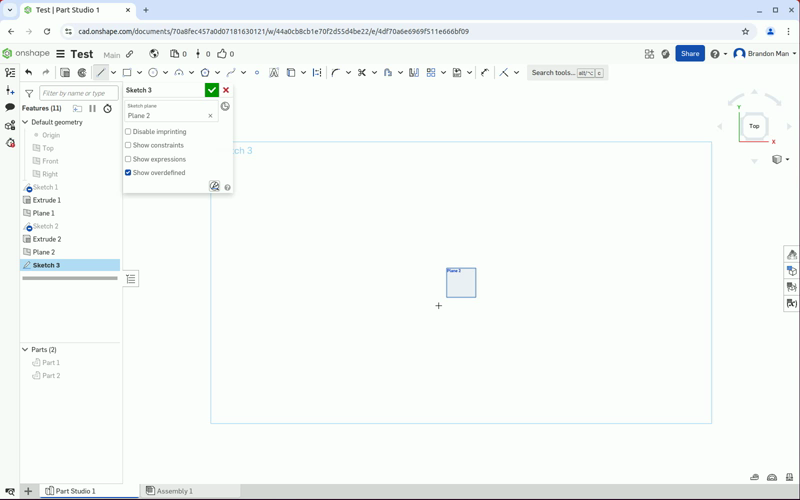
key_up(shift)
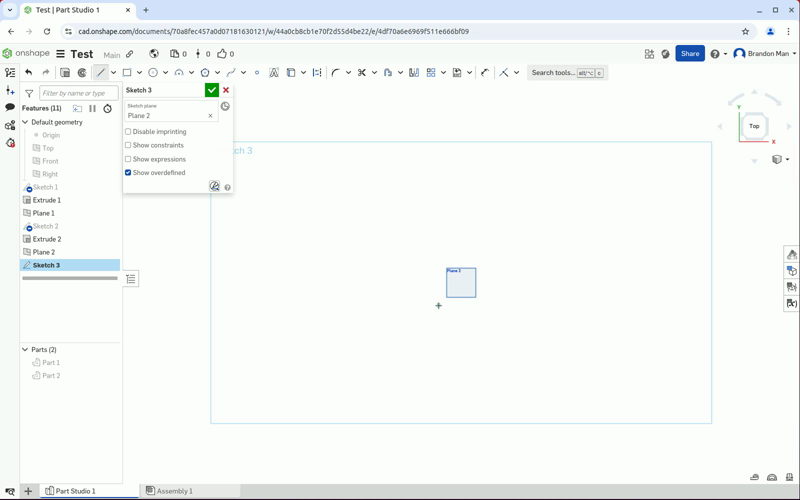
key_down(shift)
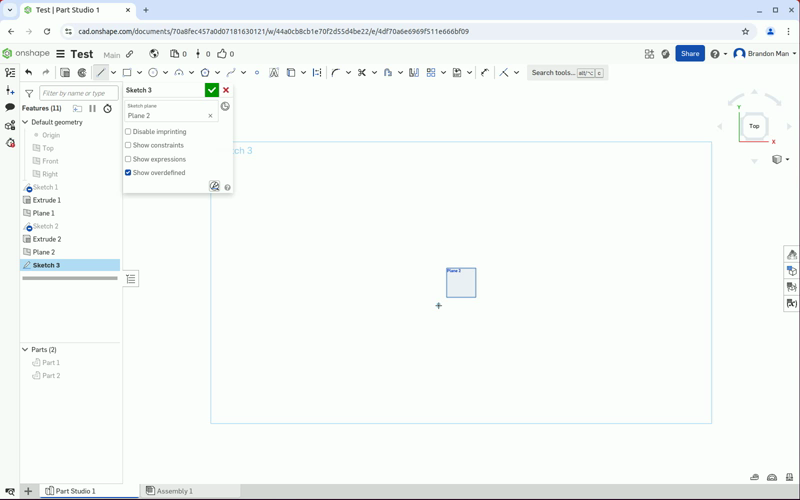
mouse_move(468, 305)
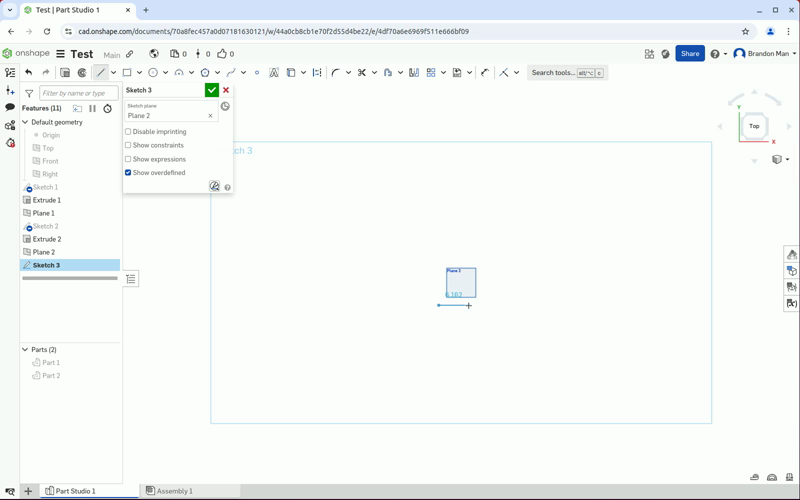
mouse_move(483, 305)
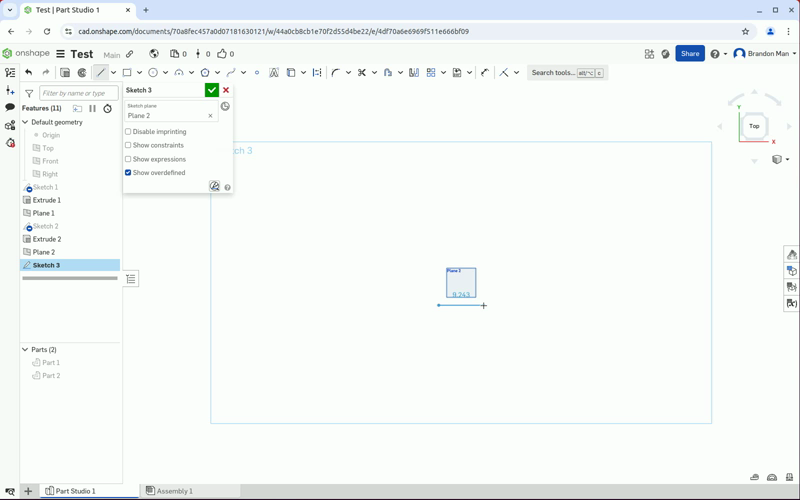
click(483, 305)
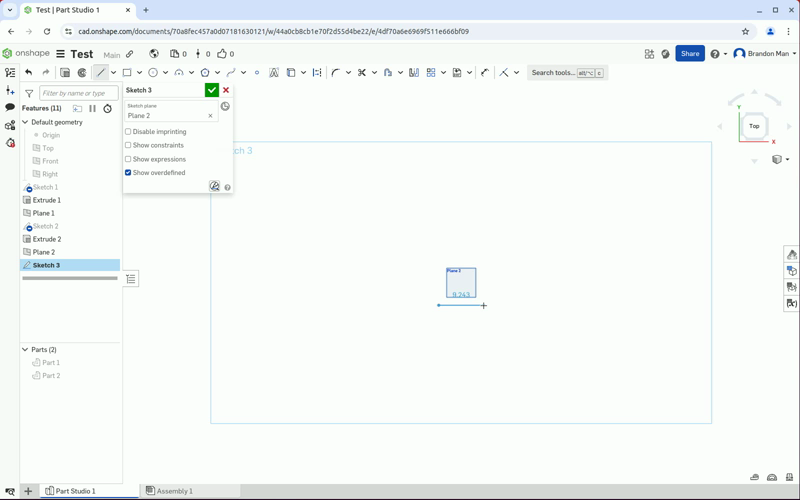
key_up(shift)
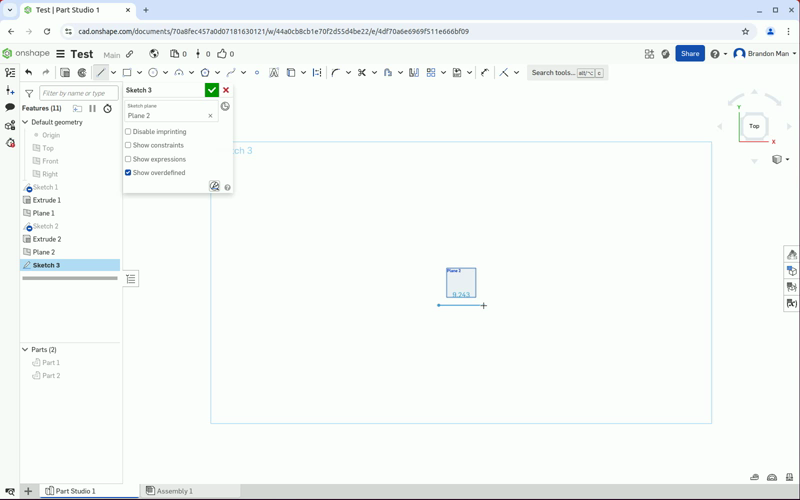
key_down(shift)
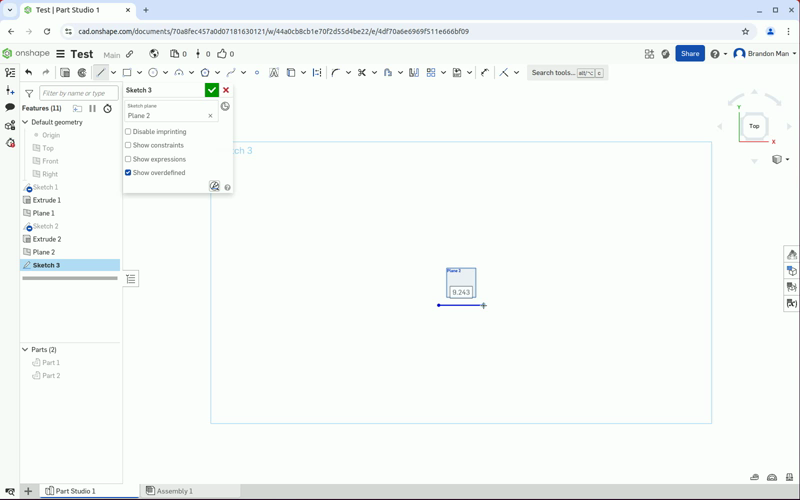
mouse_move(513, 305)
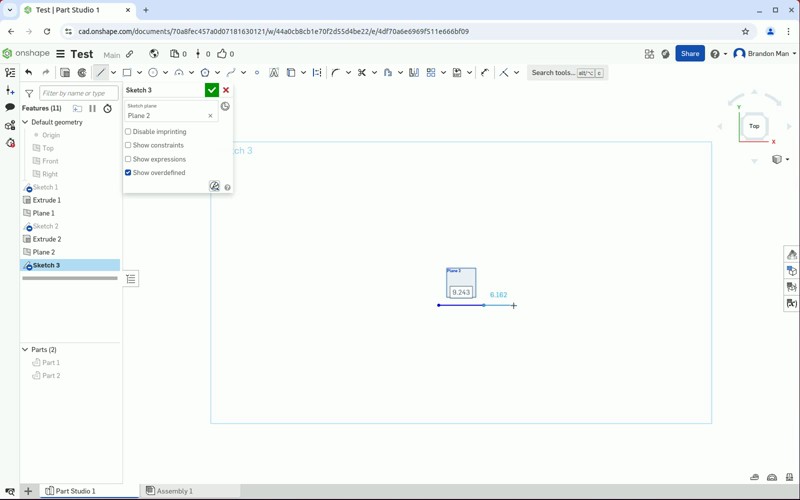
mouse_move(483, 259)
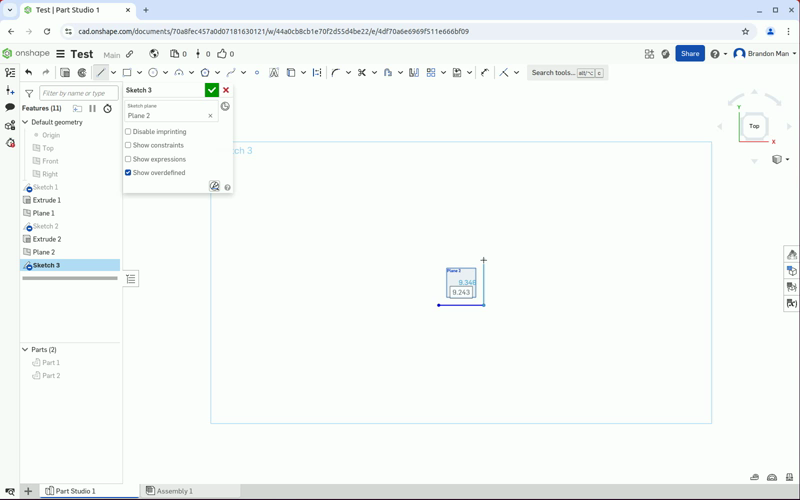
click(483, 259)
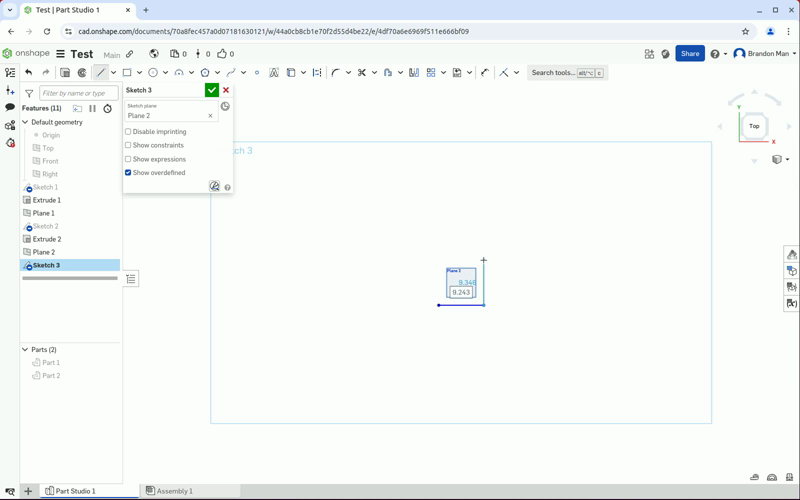
key_up(shift)
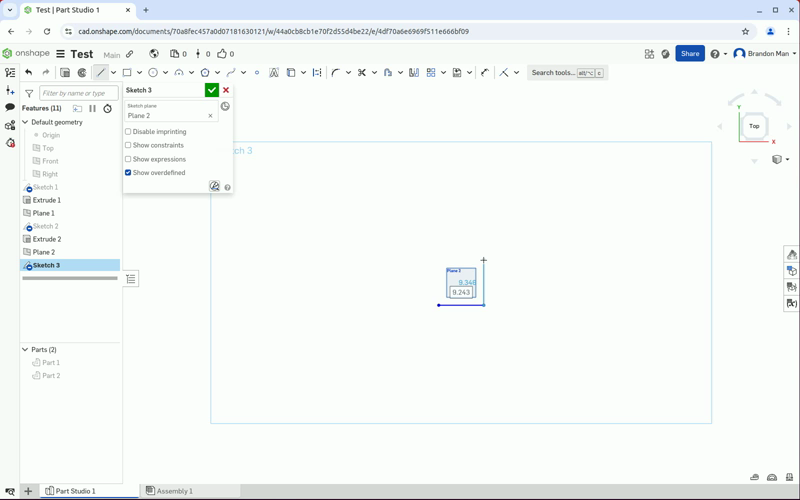
key_down(shift)
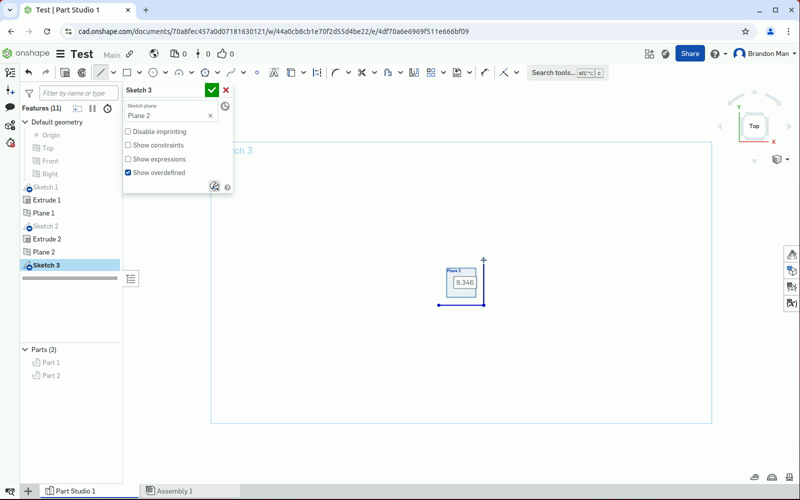
mouse_move(513, 259)
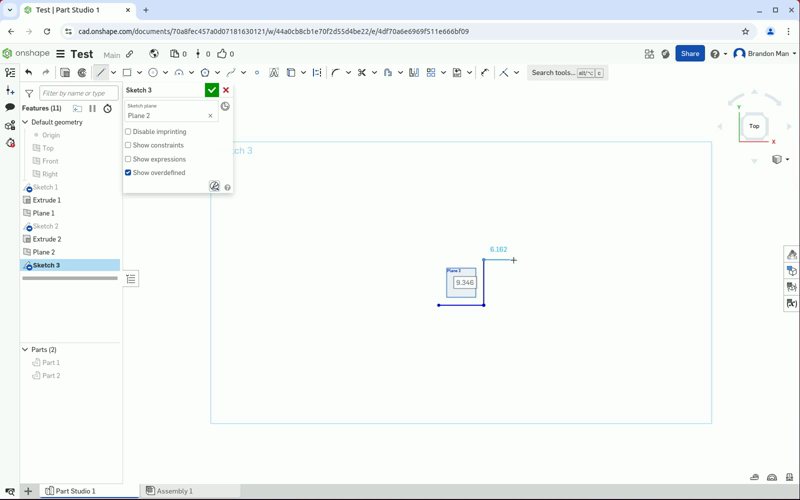
mouse_move(438, 259)
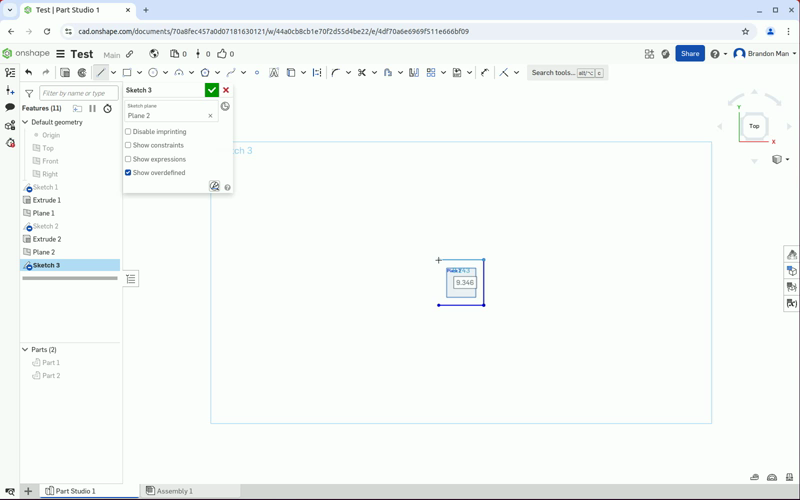
click(438, 259)
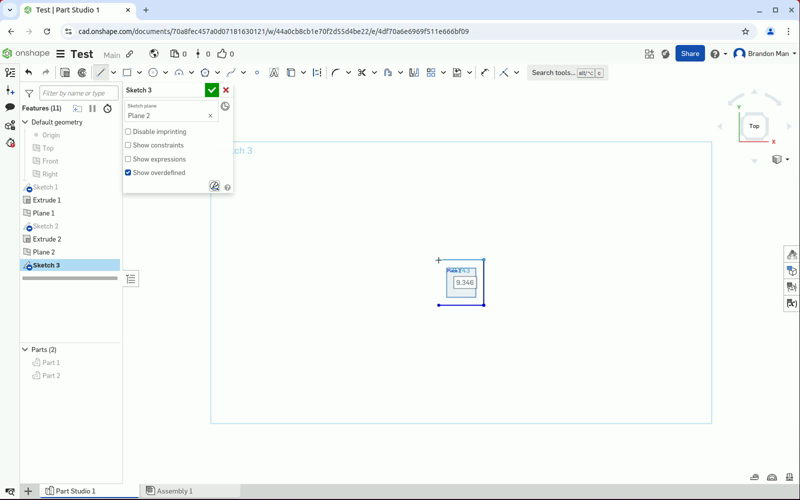
key_up(shift)
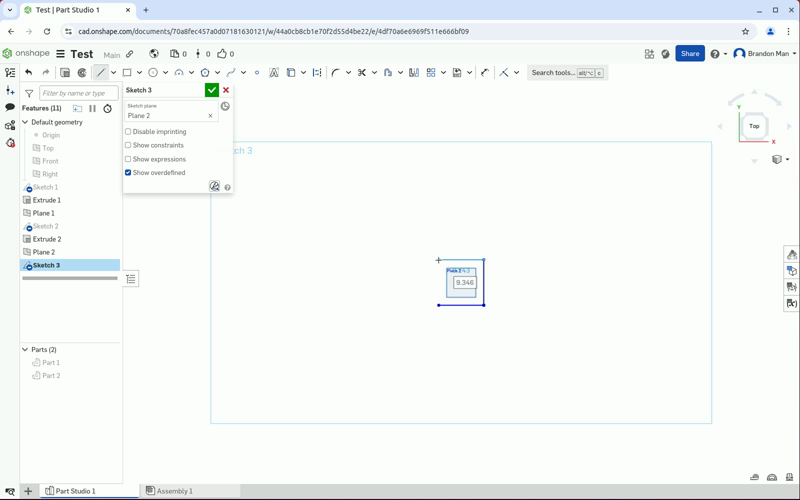
mouse_move(468, 259)
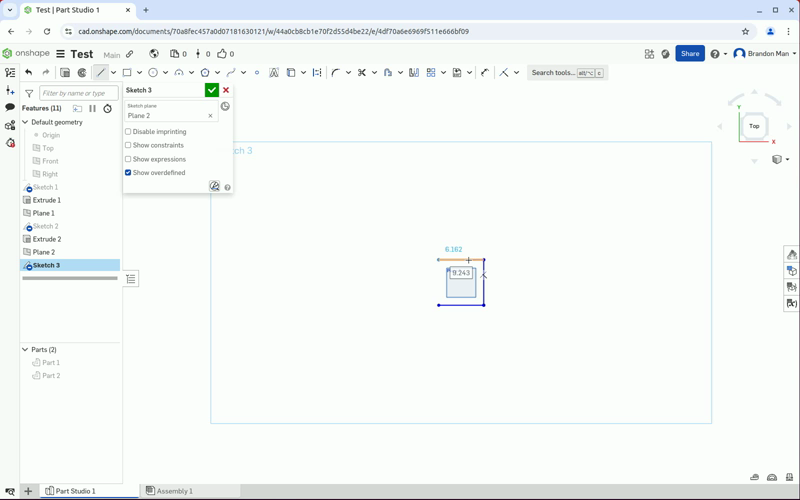
key_down(shift)
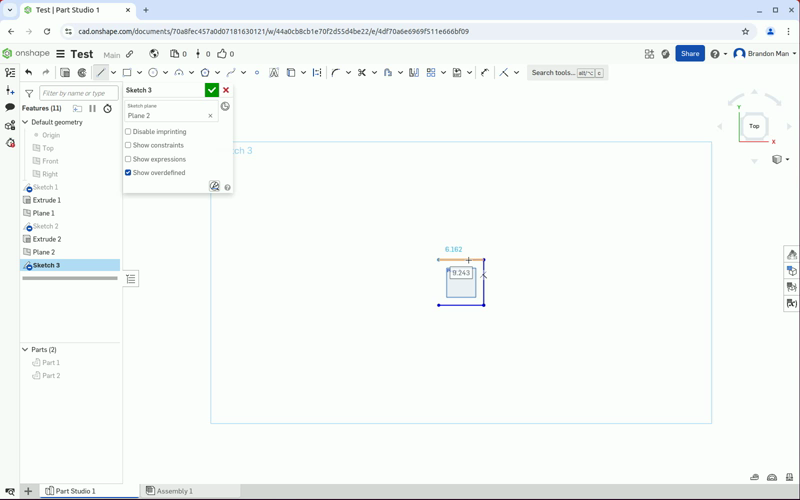
mouse_move(438, 305)
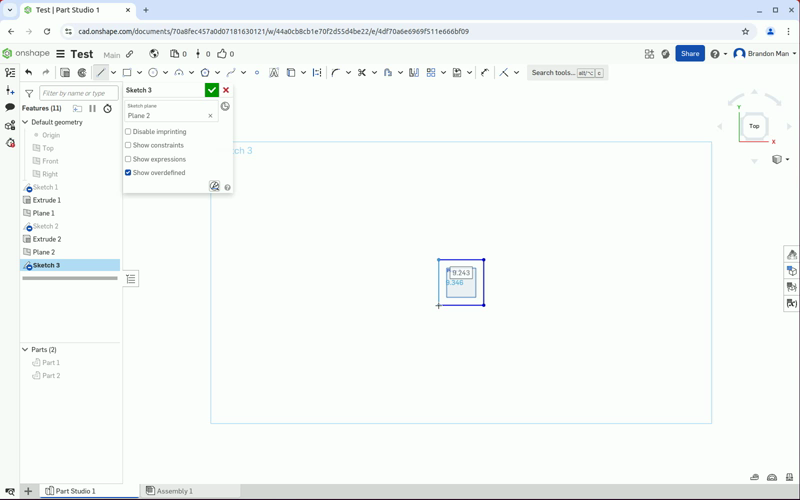
key_up(shift)
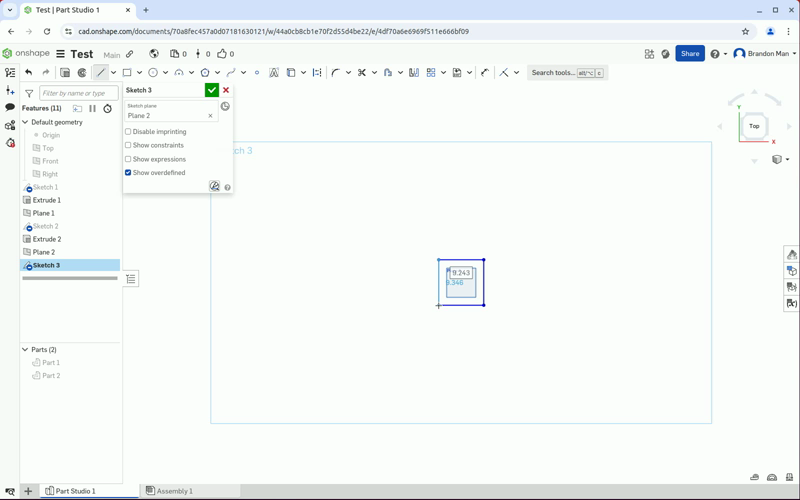
click(438, 305)
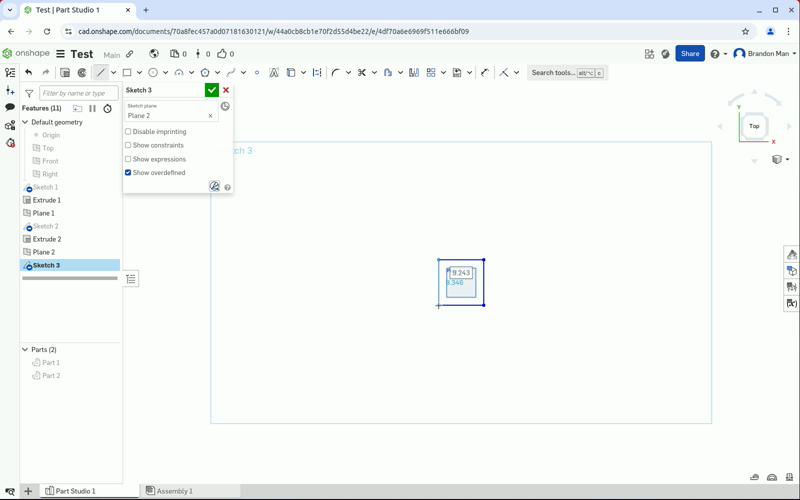
key(esc)
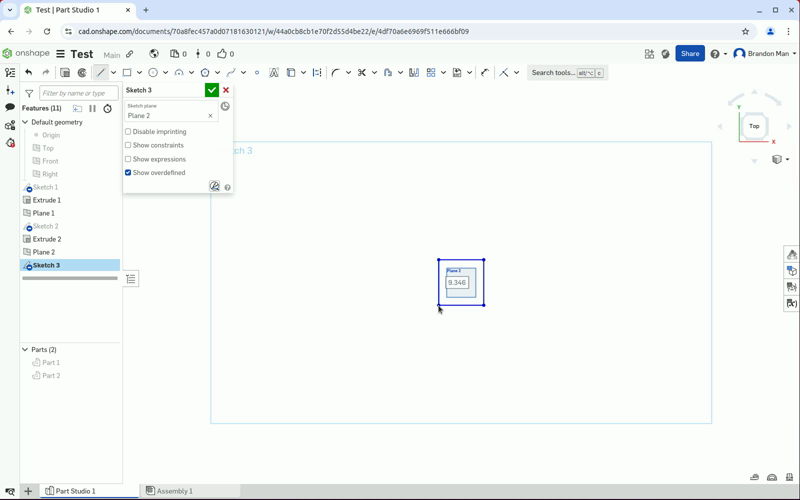
mouse_move(466, 284)
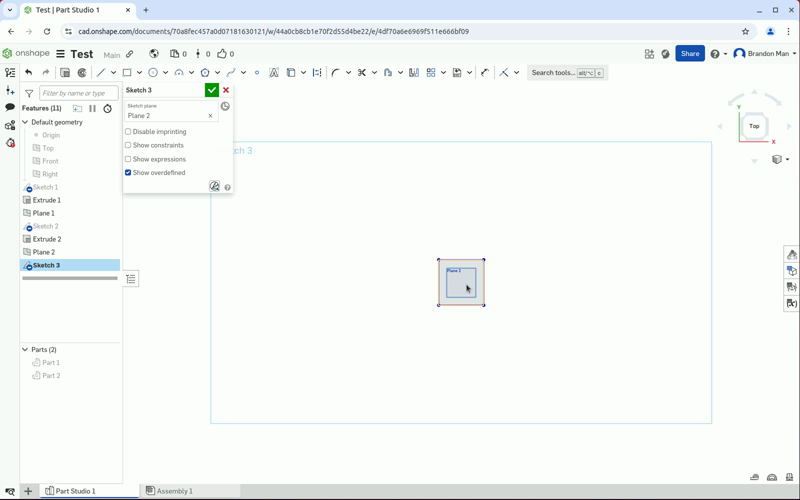
click(466, 284)
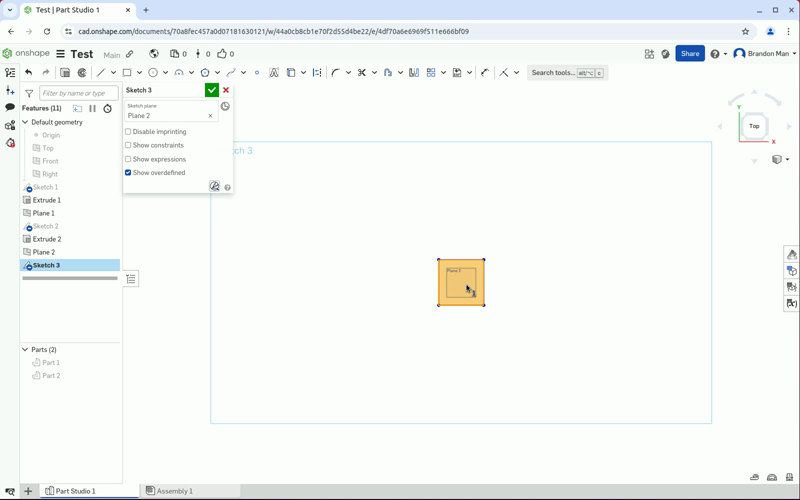
mouse_move(73, 352)
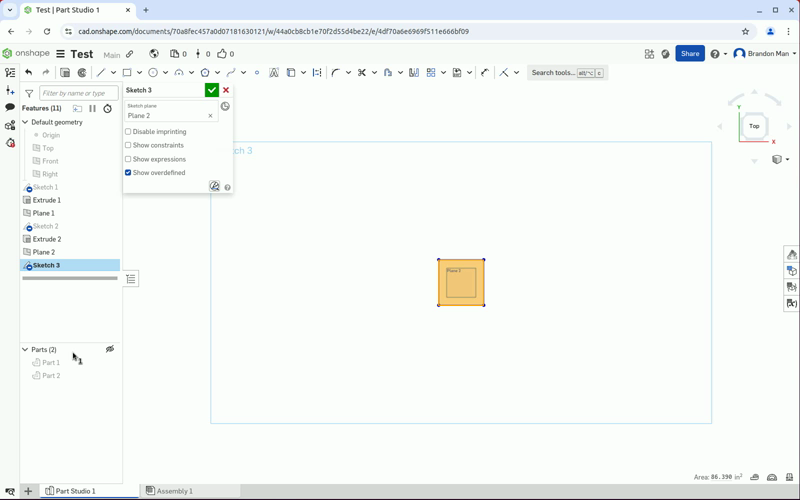
key(shift+y)
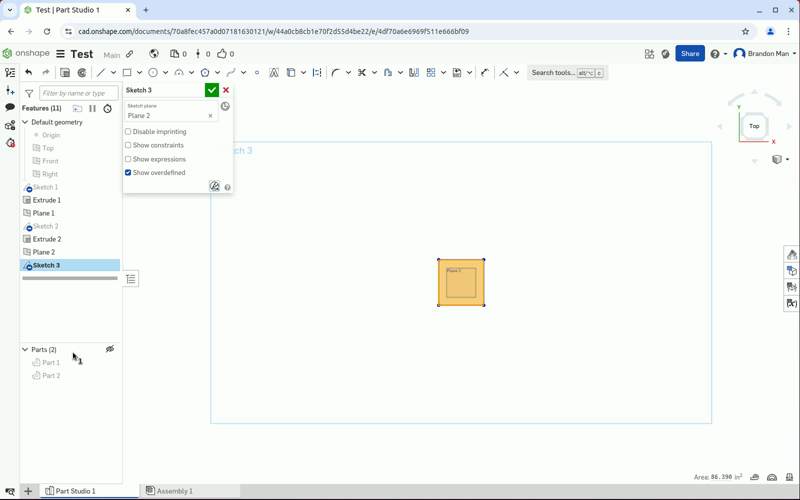
key(shift+e)
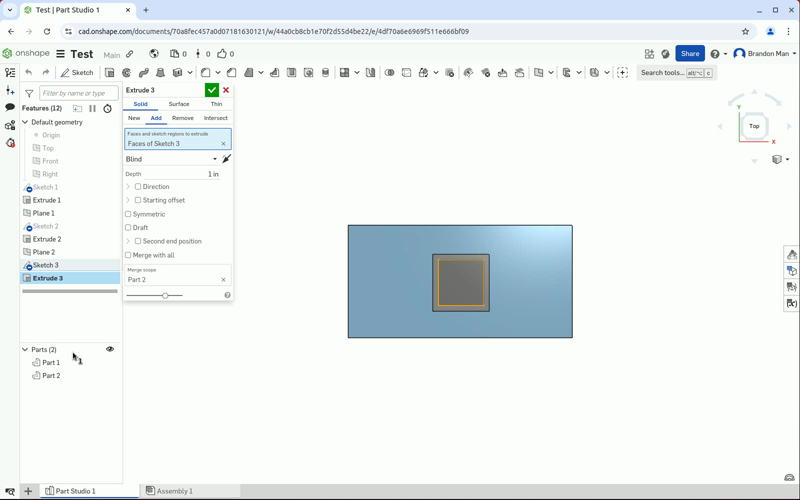
mouse_move(143, 106)
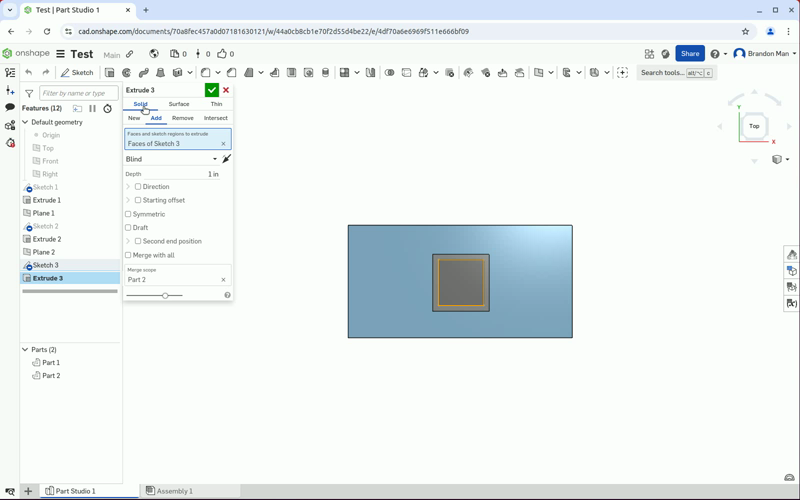
click(143, 106)
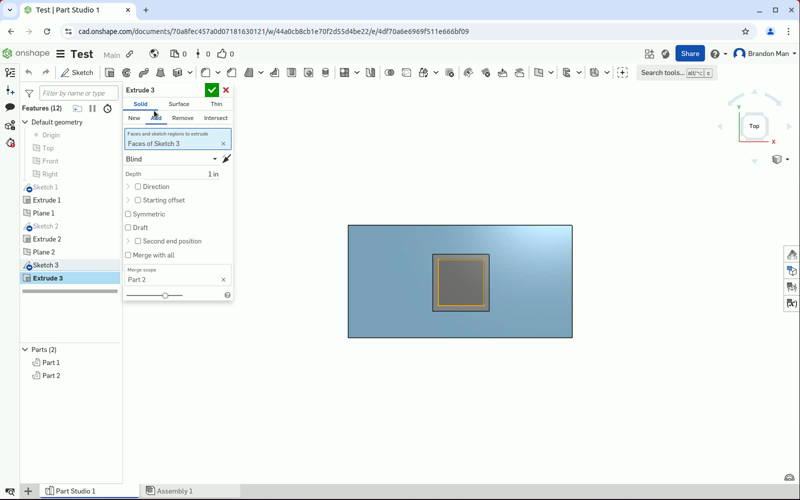
mouse_move(186, 120)
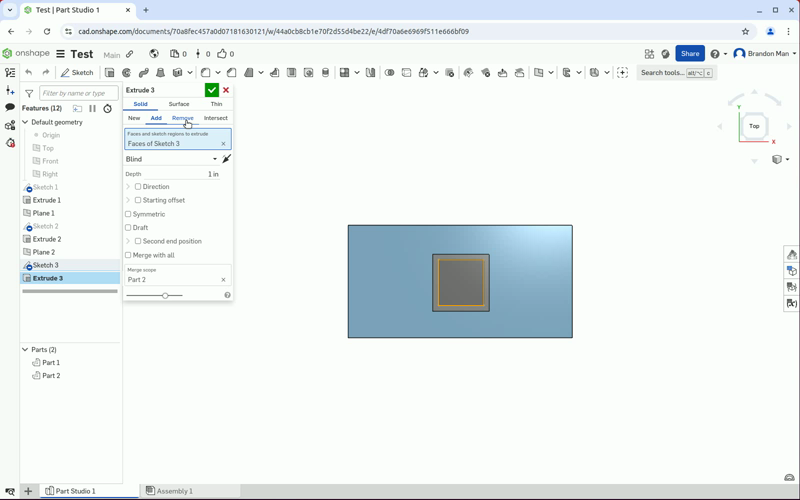
click(186, 120)
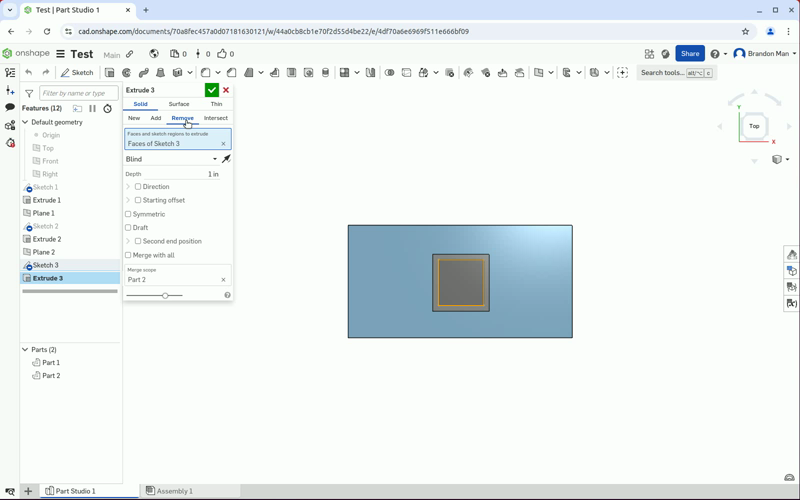
key(tab, 4)
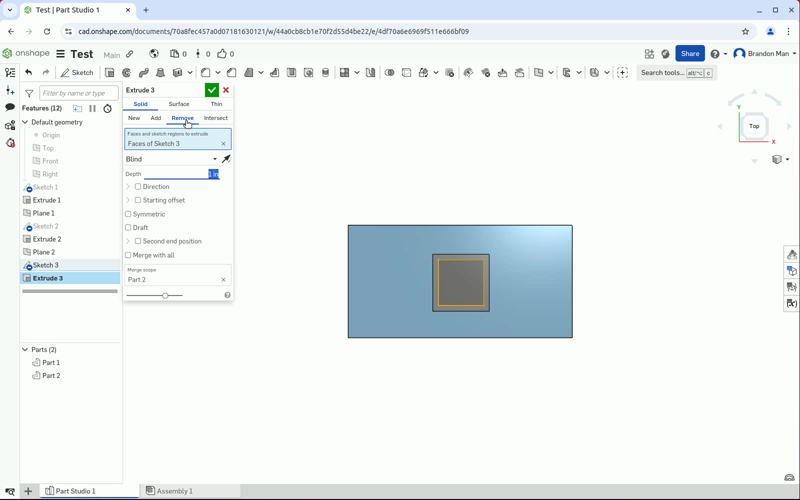
text(2.407)
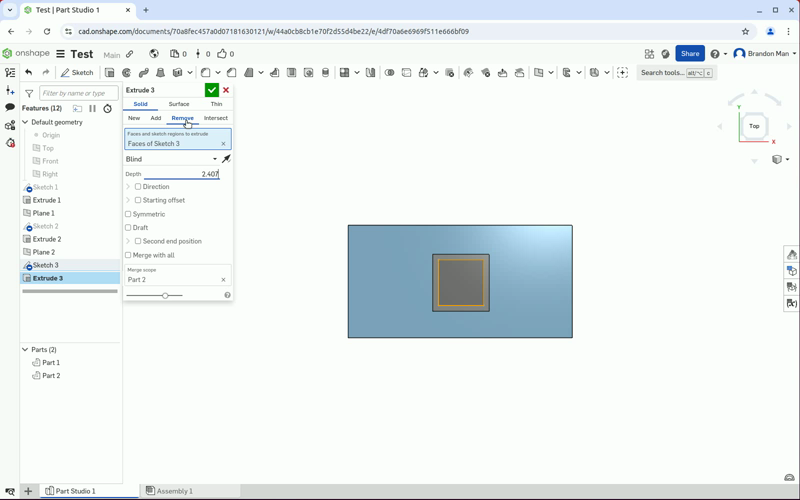
key(tab, 6)
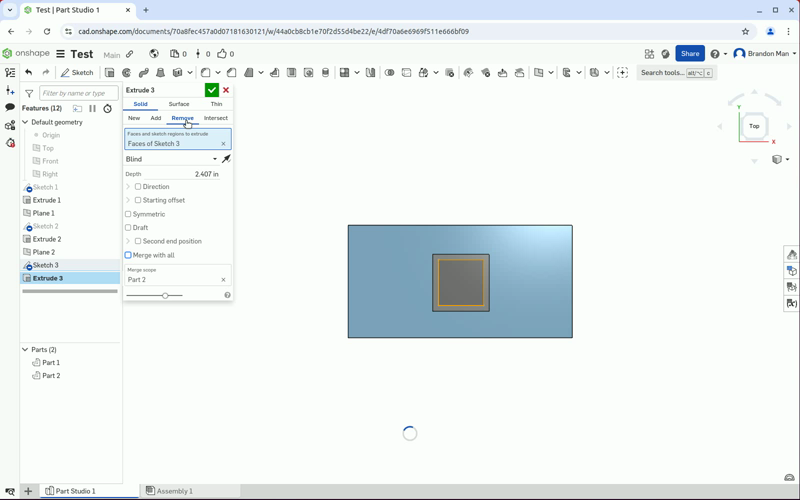
key(space)
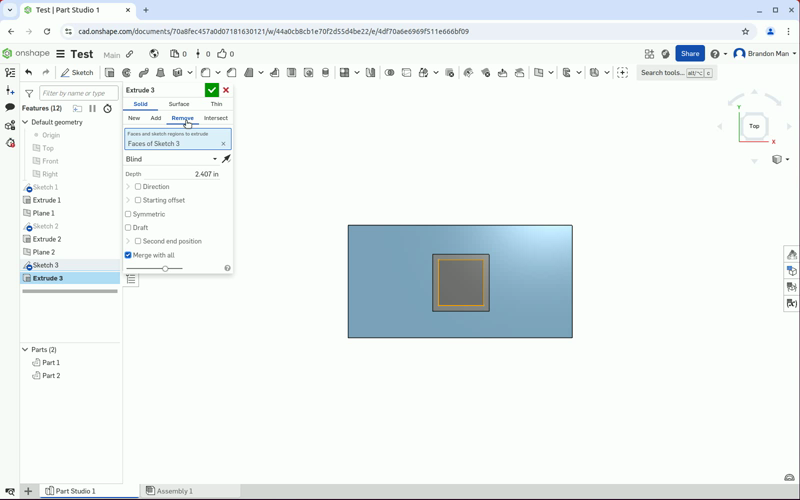
key(enter)
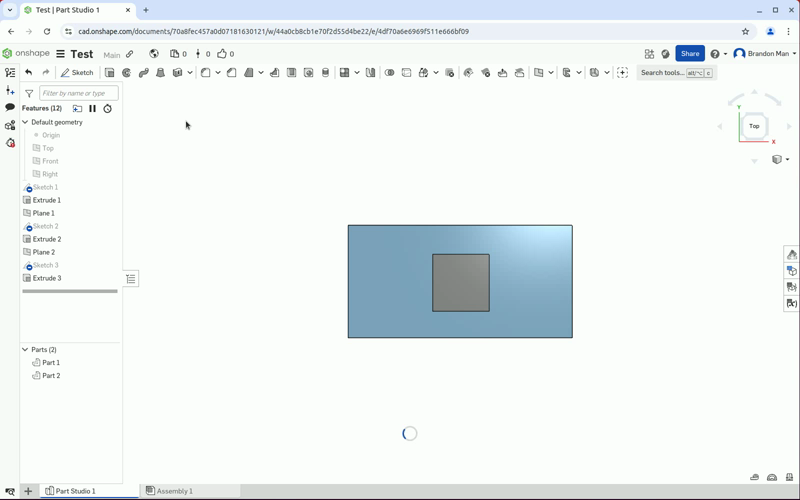
key(shift+h)
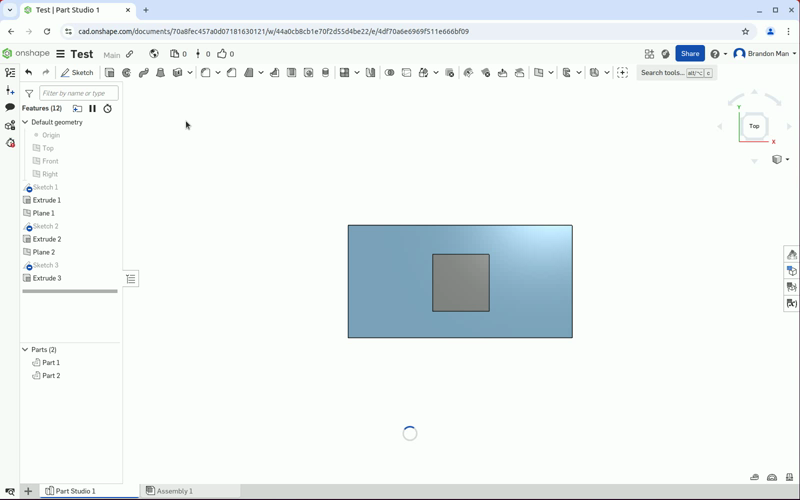
key(shift+h)
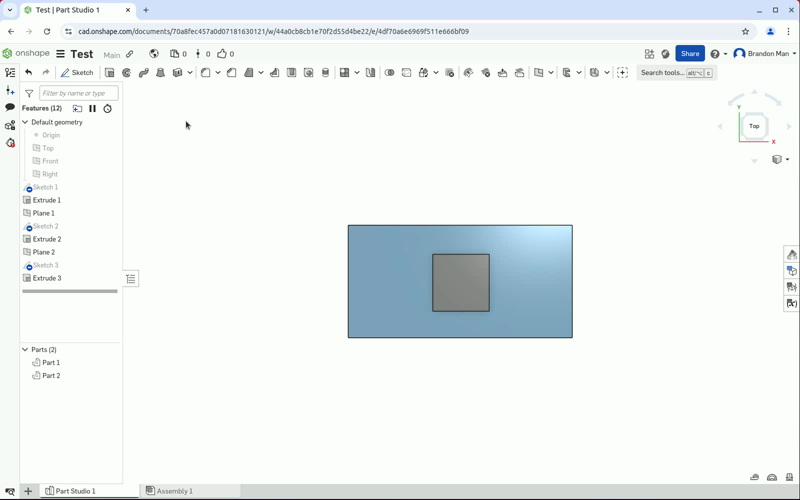
mouse_move(73, 189)
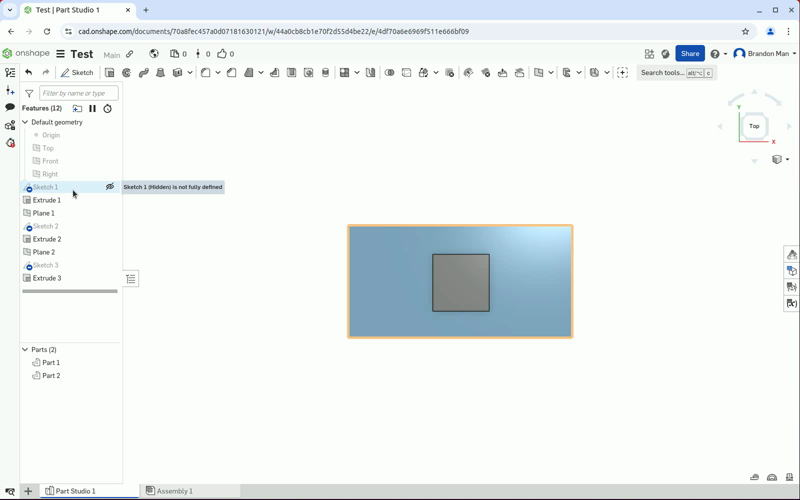
click(73, 189)
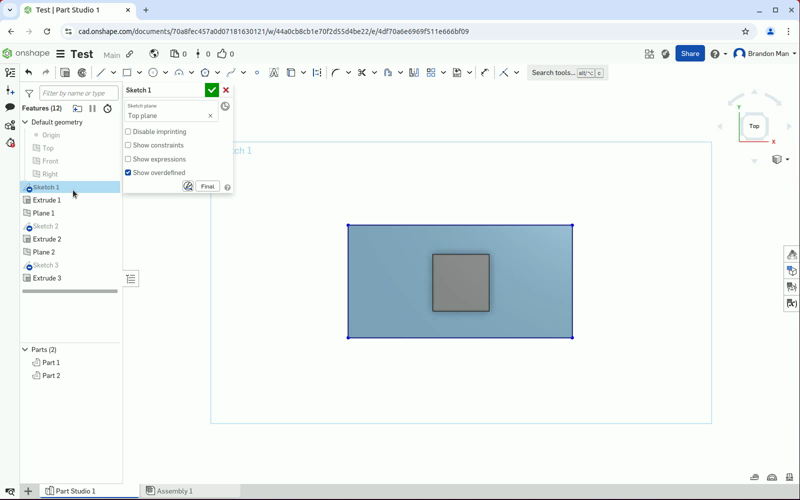
mouse_move(229, 92)
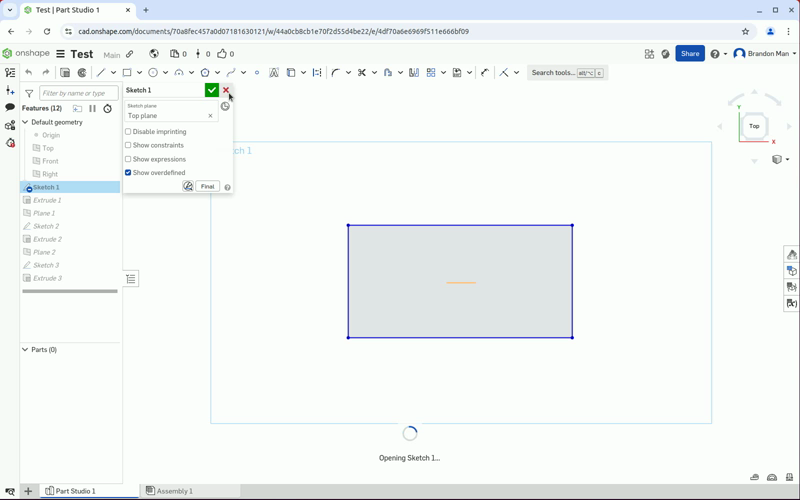
click(229, 92)
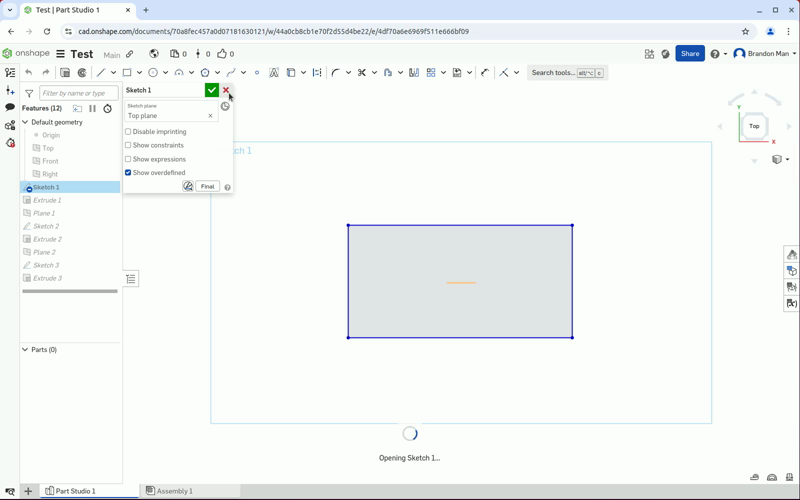
key(shift+s)
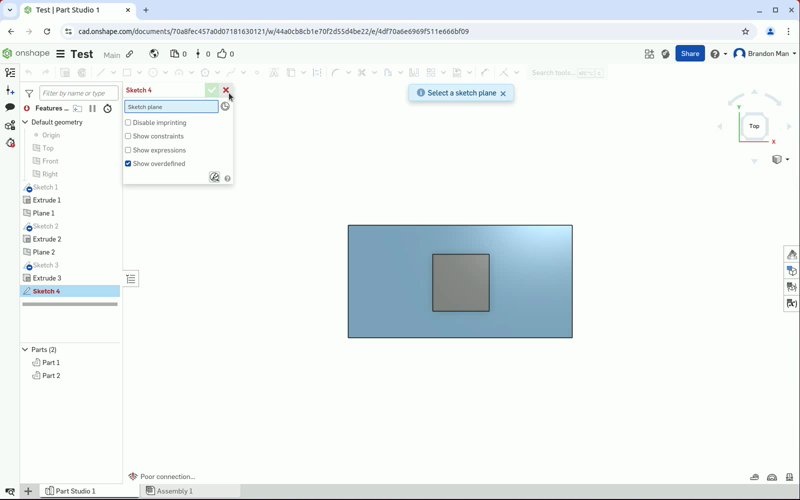
mouse_move(73, 215)
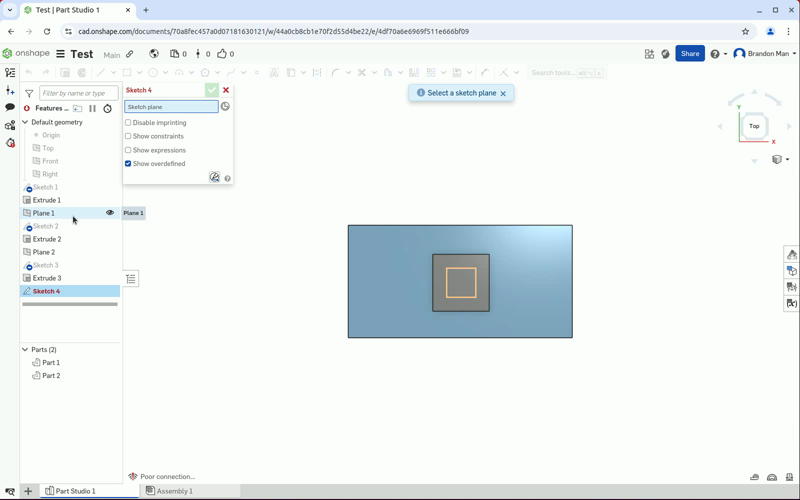
click(73, 215)
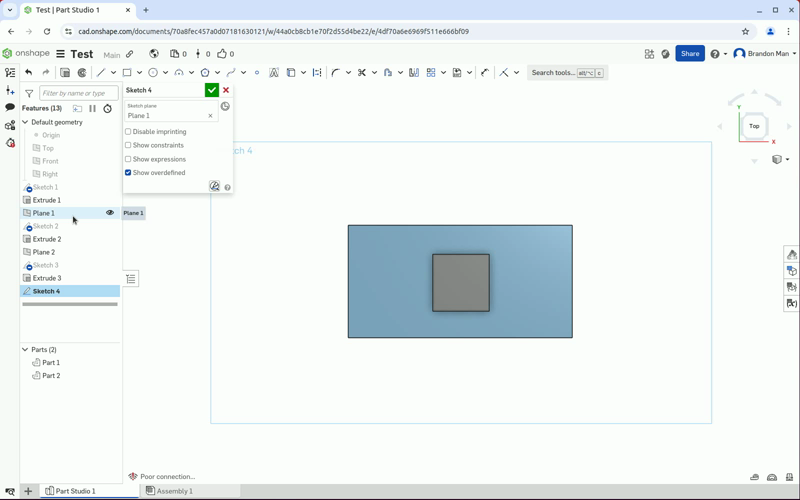
mouse_move(73, 352)
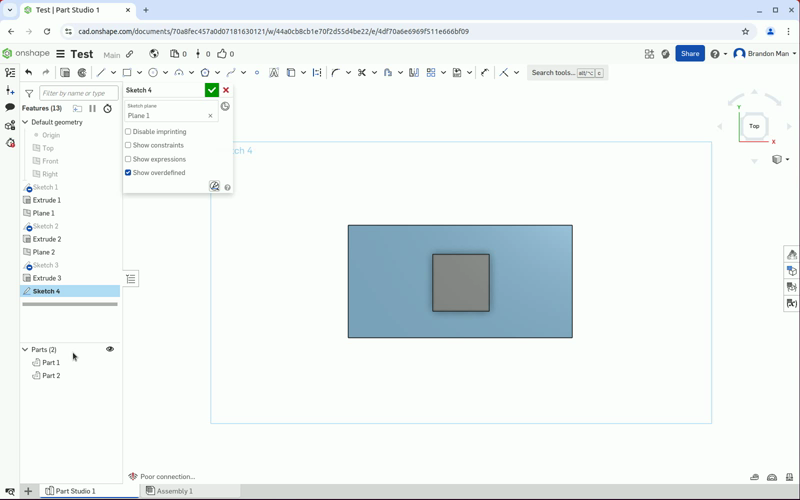
key(y)
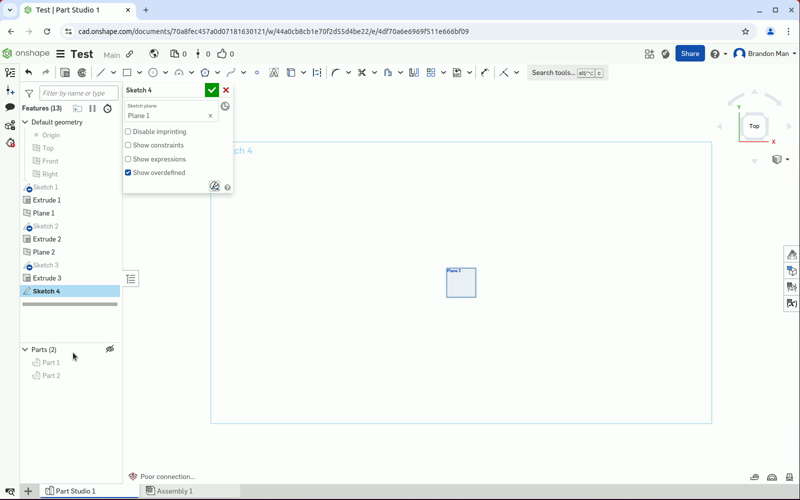
key(l)
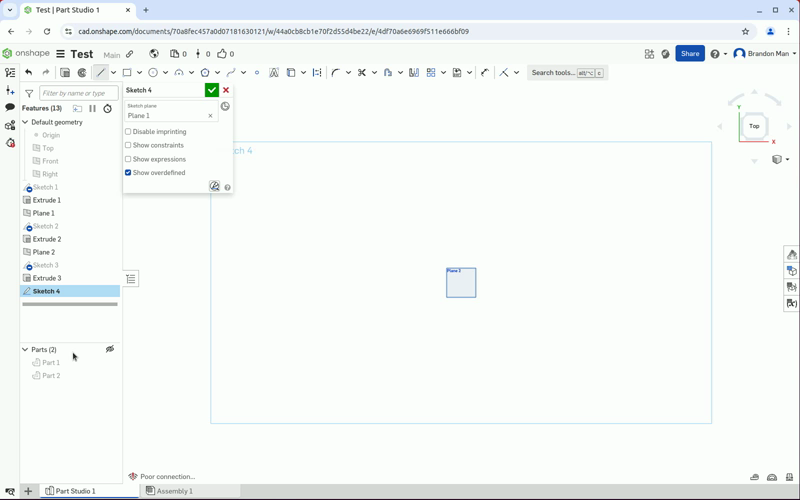
key_down(shift)
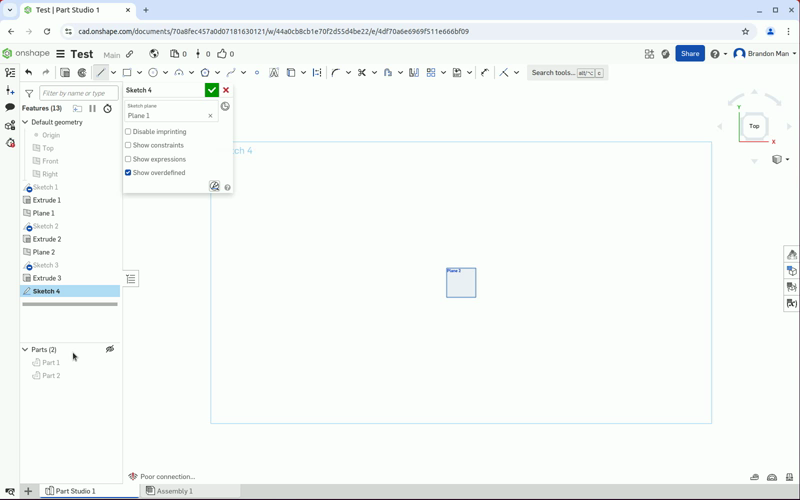
mouse_move(454, 288)
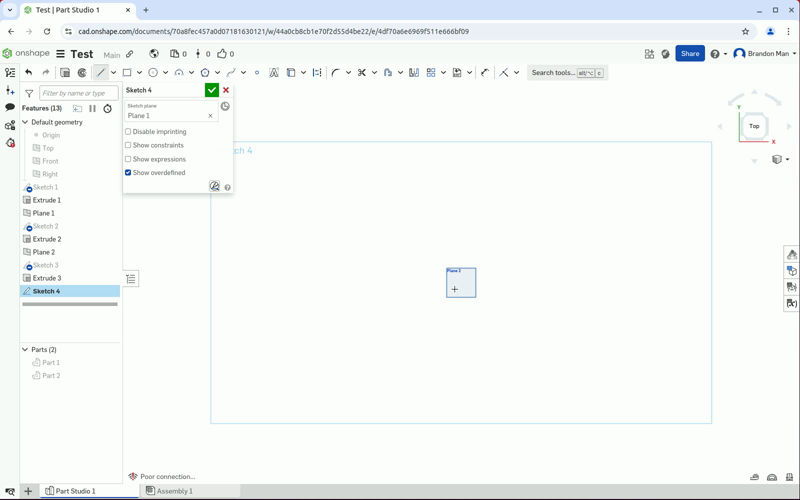
click(454, 288)
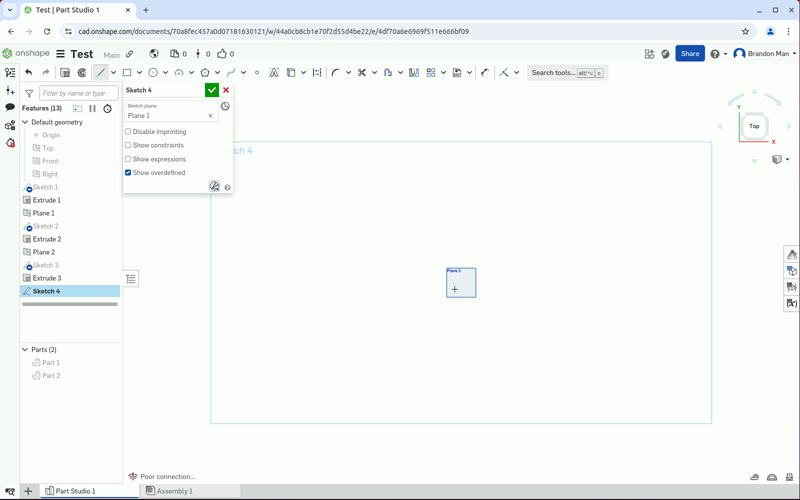
key_up(shift)
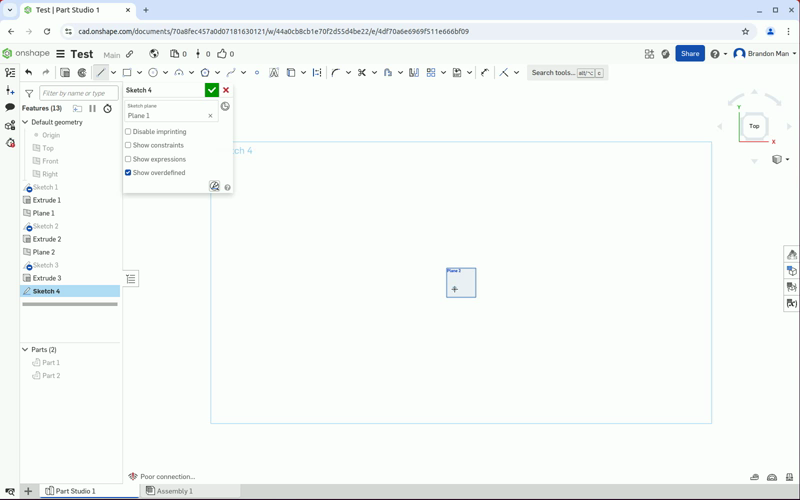
key_down(shift)
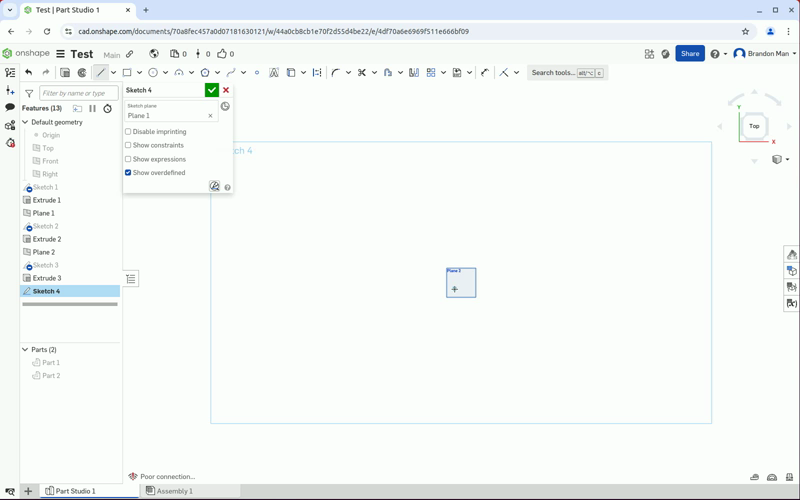
mouse_move(484, 288)
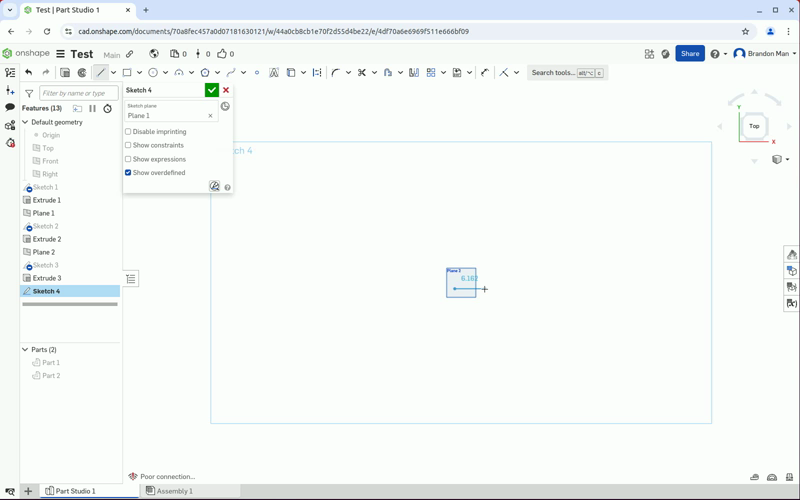
mouse_move(467, 288)
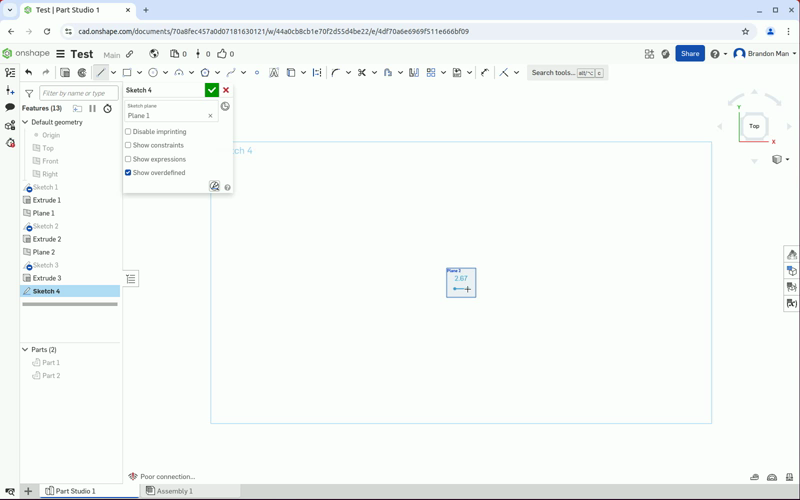
click(467, 288)
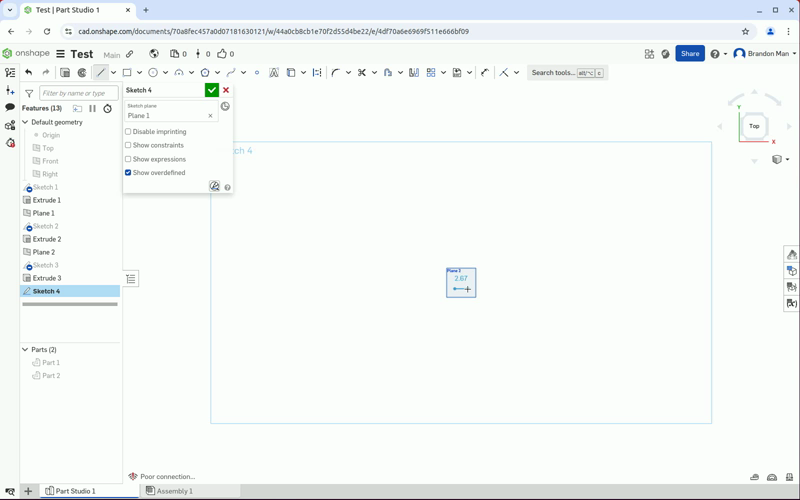
key_up(shift)
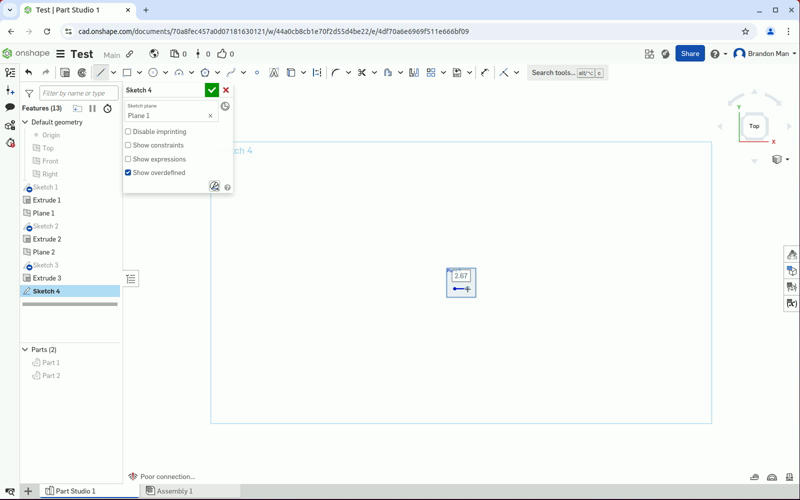
key_down(shift)
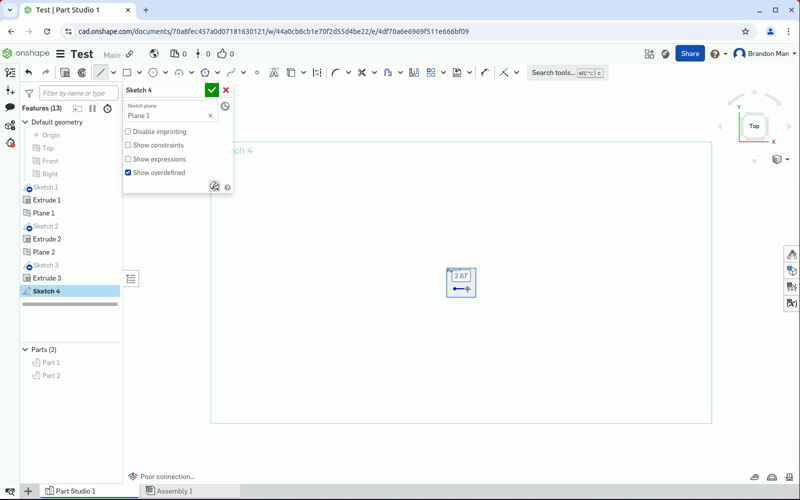
mouse_move(497, 288)
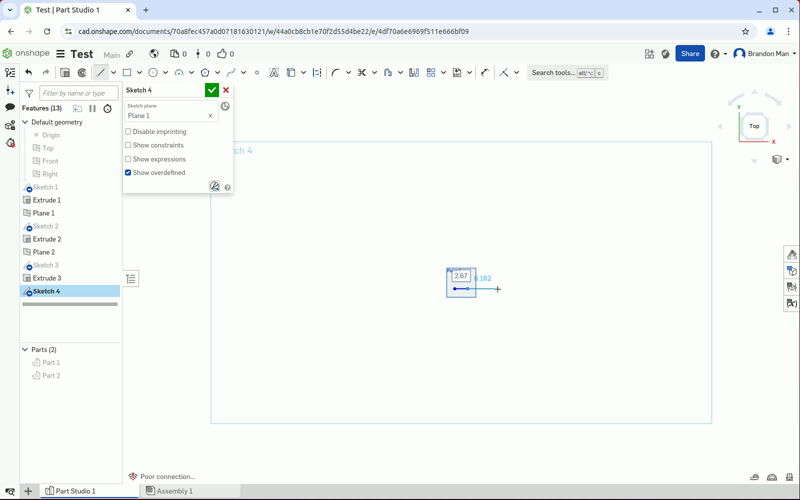
mouse_move(467, 276)
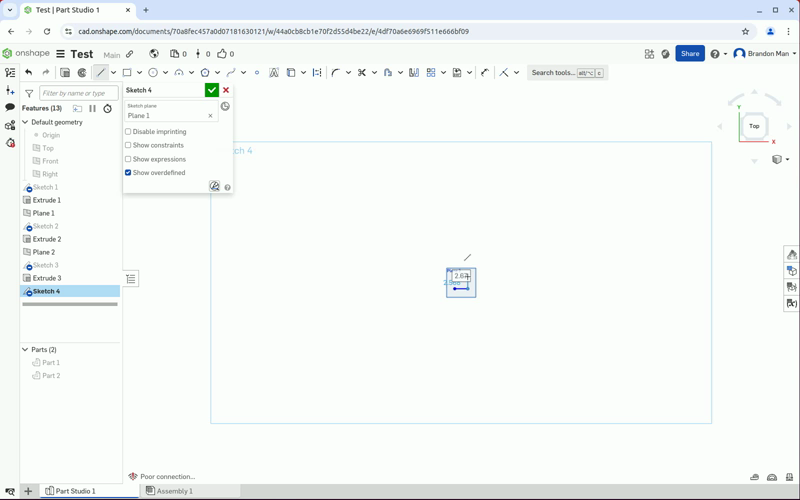
click(467, 276)
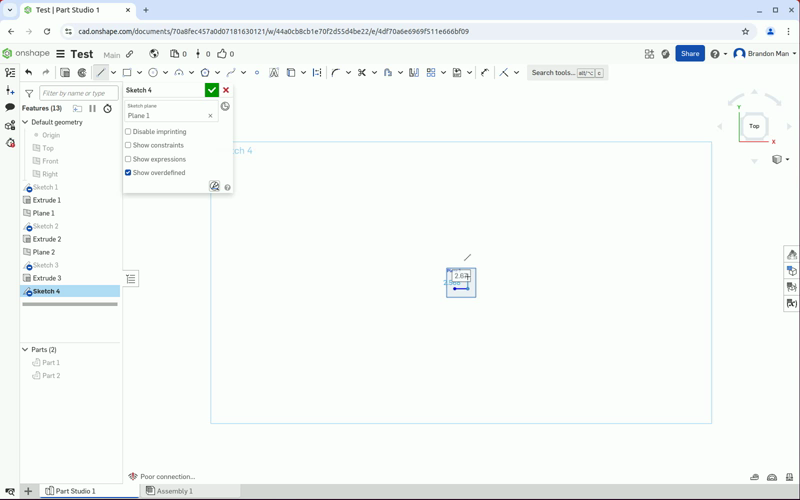
key_up(shift)
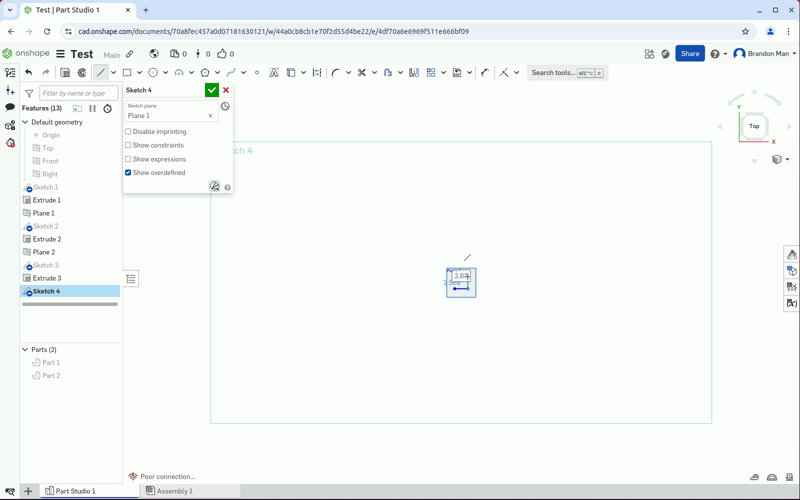
key_down(shift)
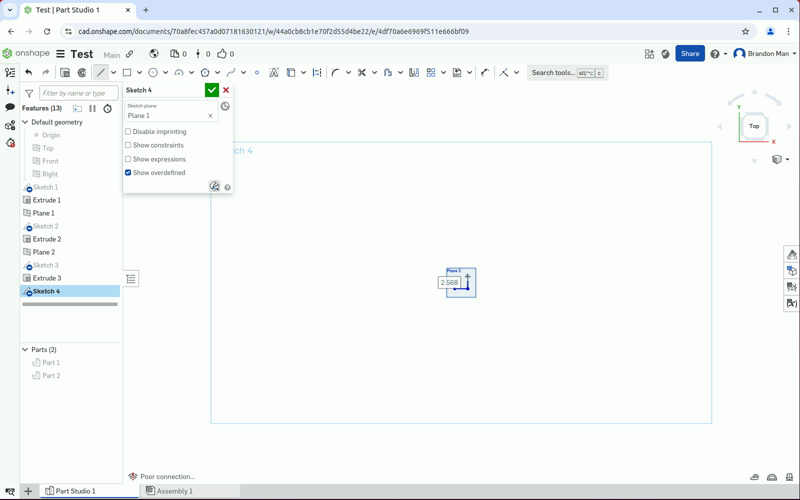
mouse_move(497, 276)
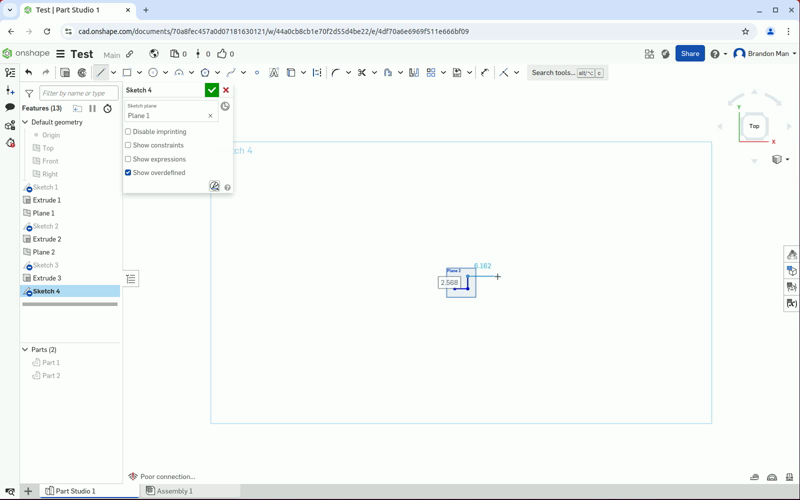
mouse_move(454, 276)
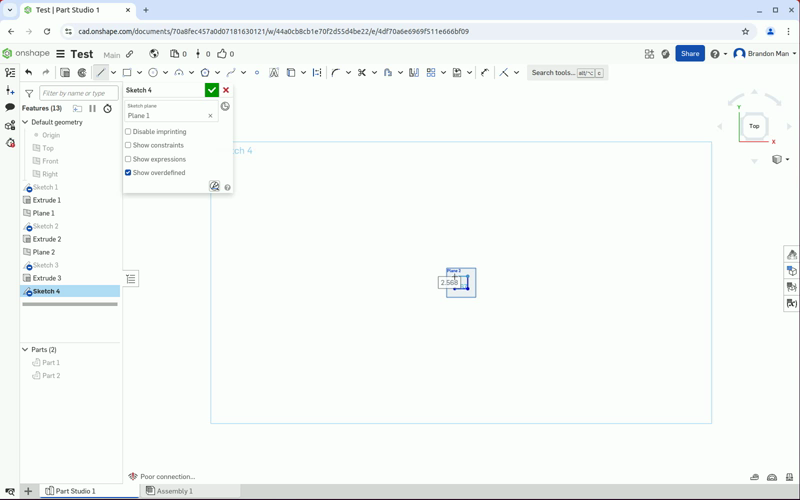
click(454, 276)
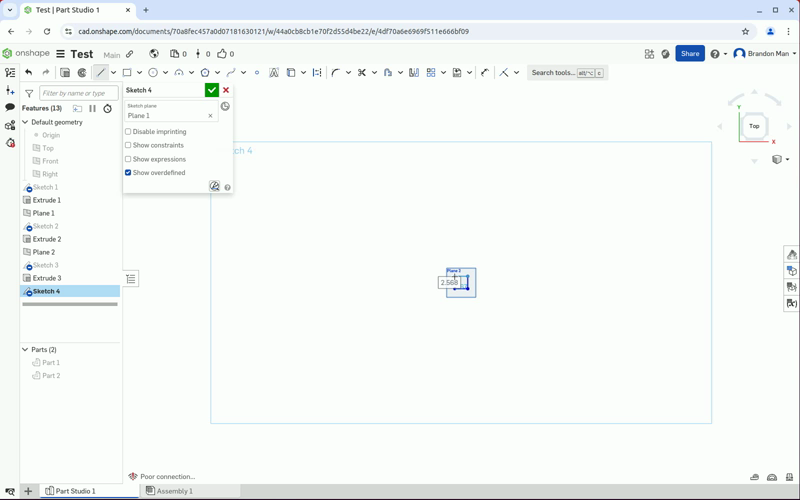
key_up(shift)
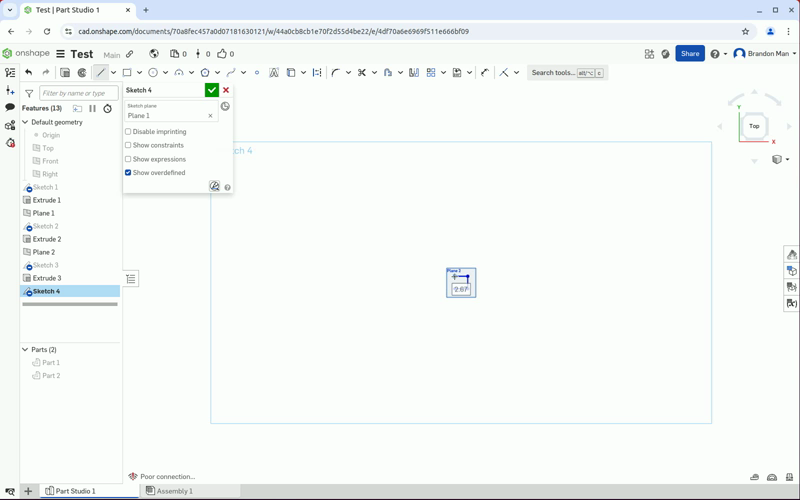
mouse_move(484, 276)
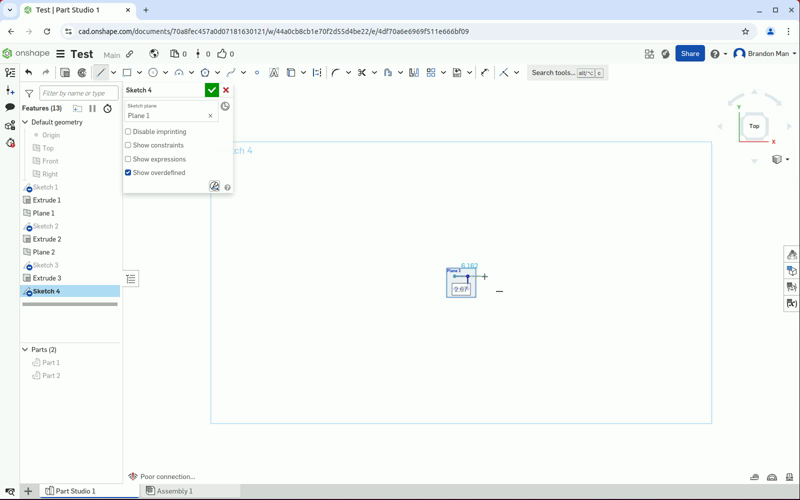
key_down(shift)
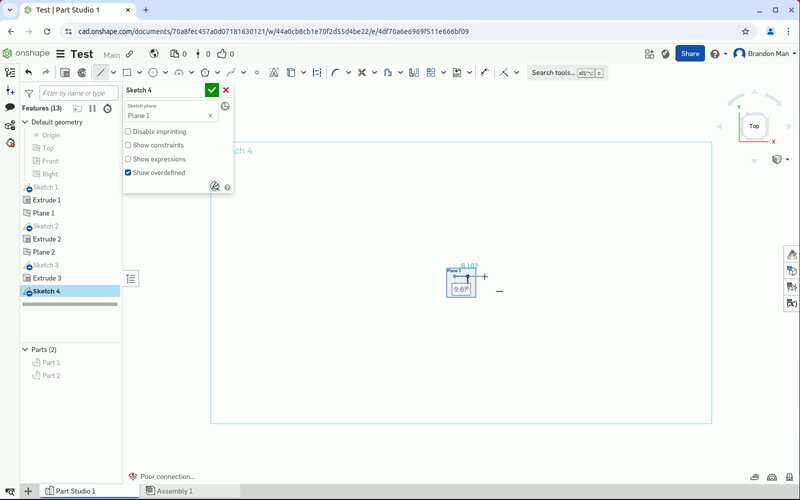
mouse_move(454, 288)
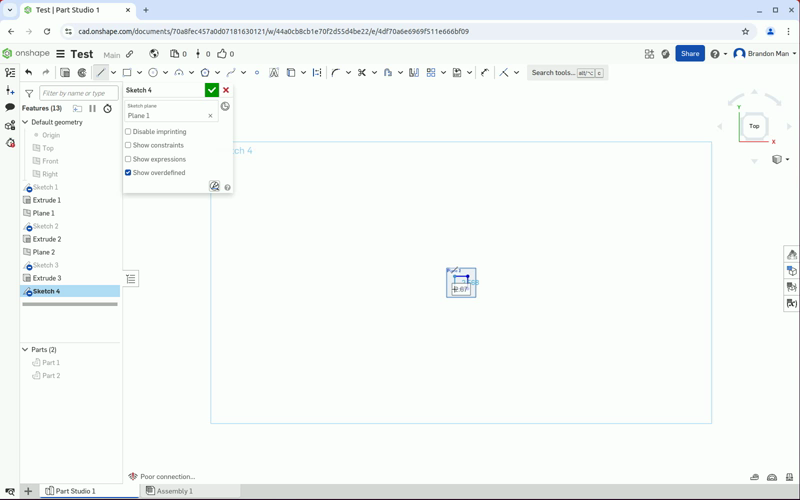
key_up(shift)
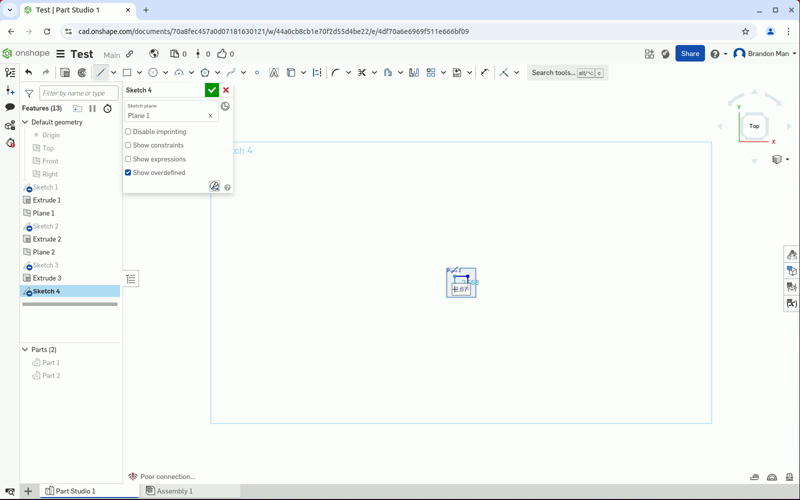
click(454, 288)
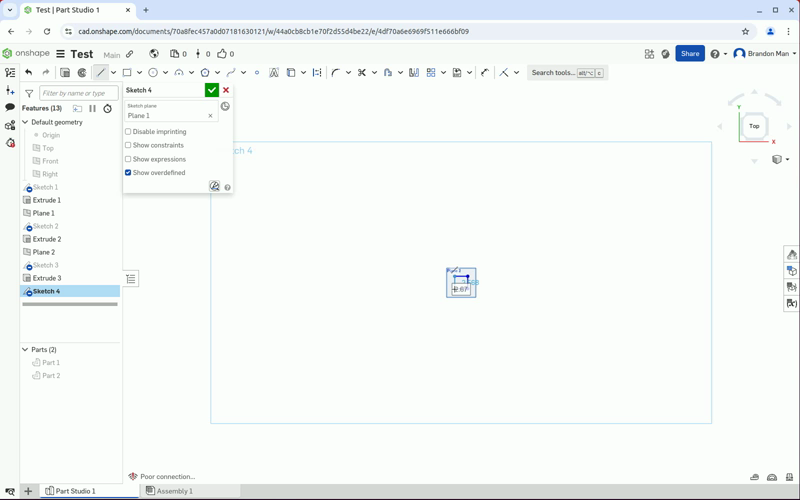
key(esc)
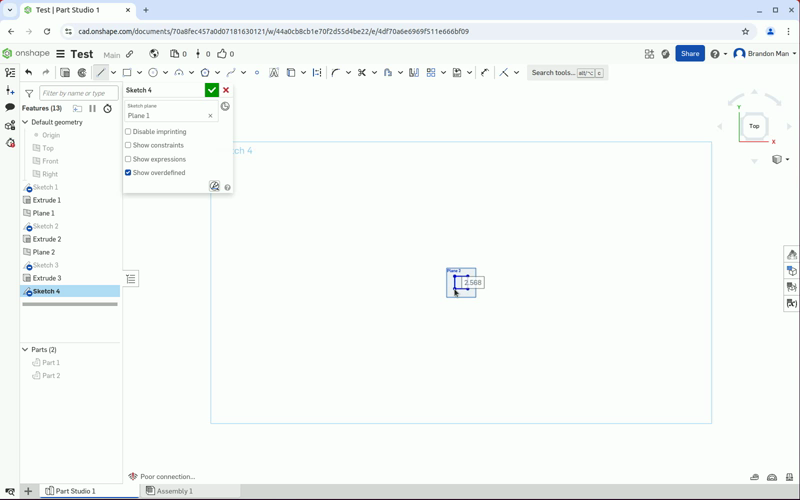
mouse_move(463, 276)
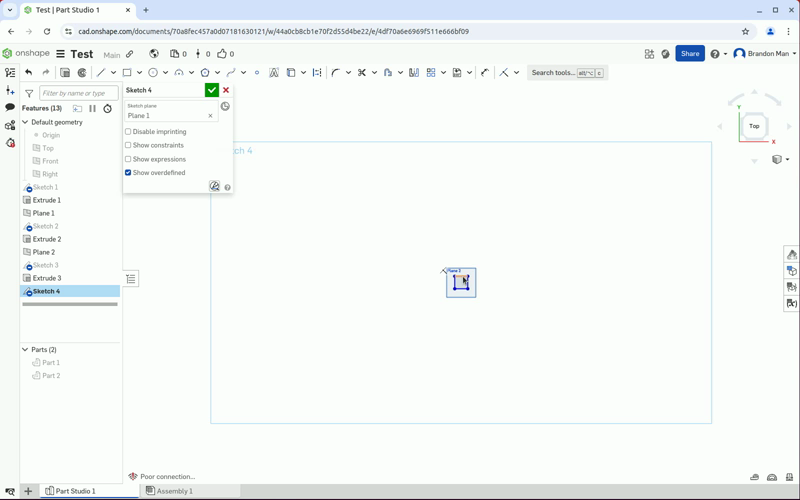
scroll(6)
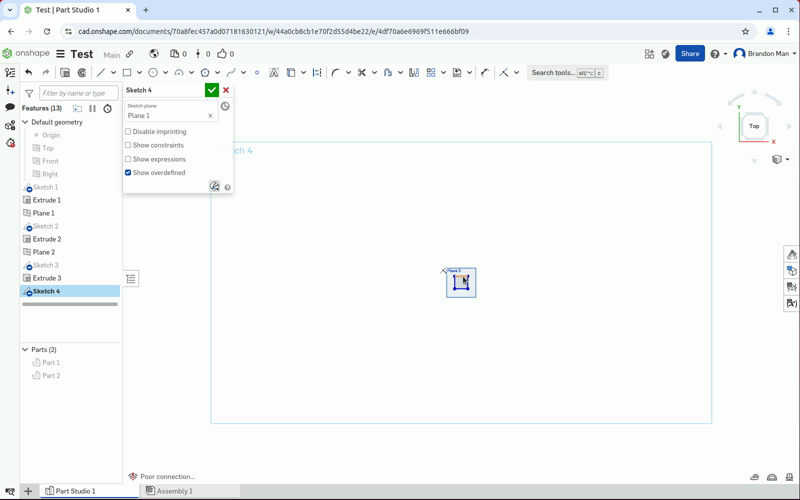
scroll(6)
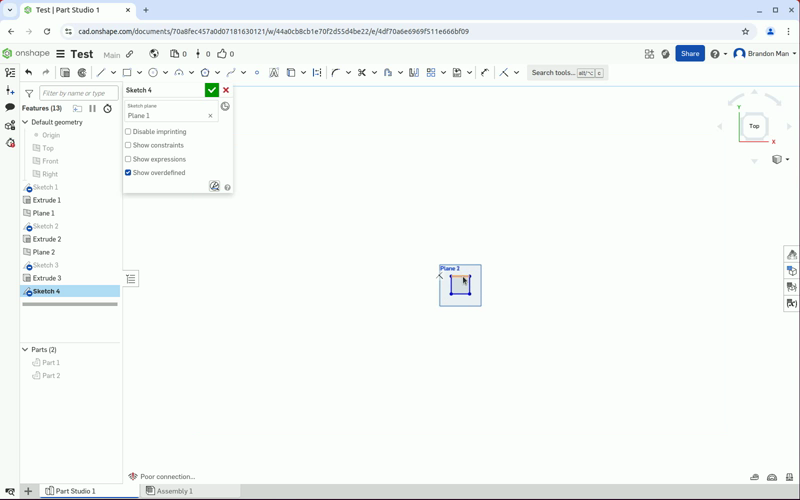
scroll(6)
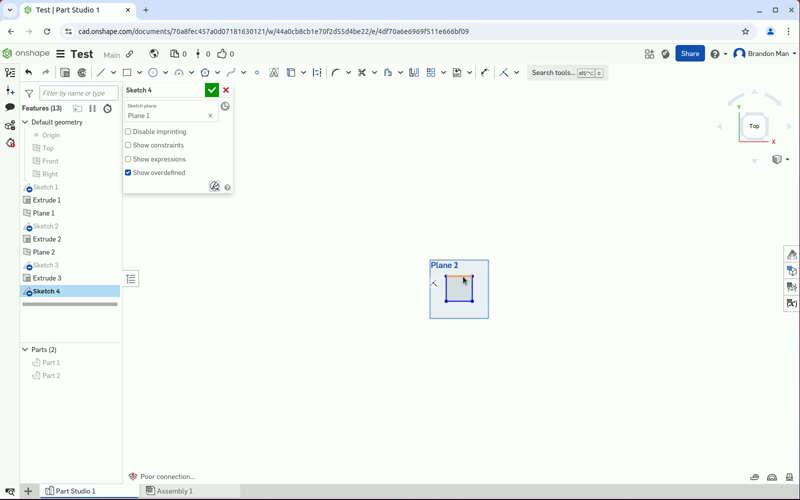
scroll(6)
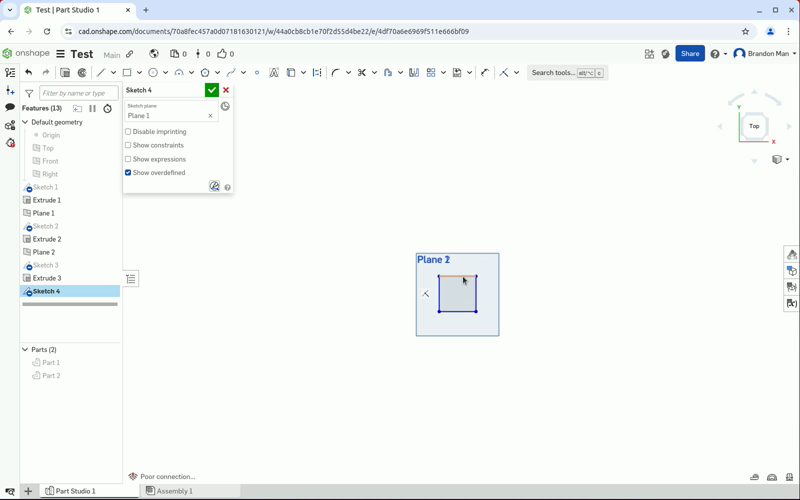
scroll(6)
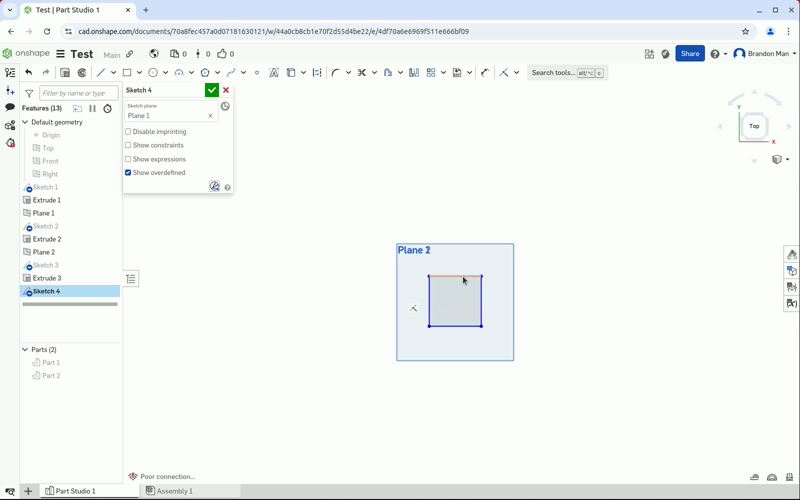
scroll(6)
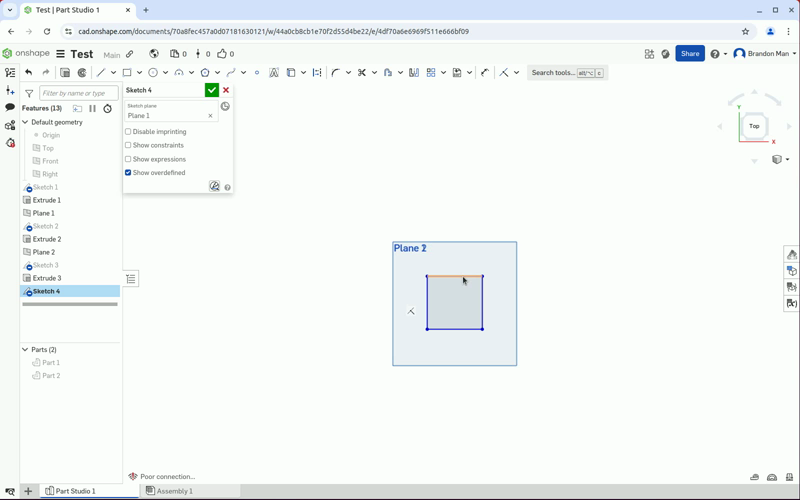
scroll(6)
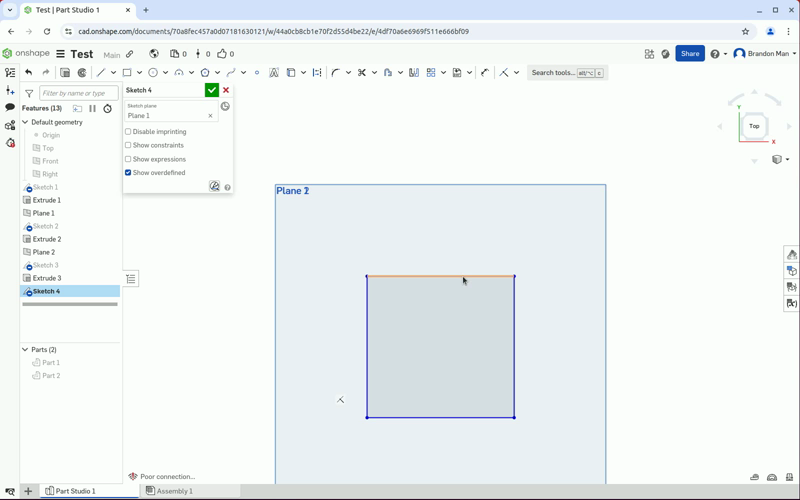
click(463, 276)
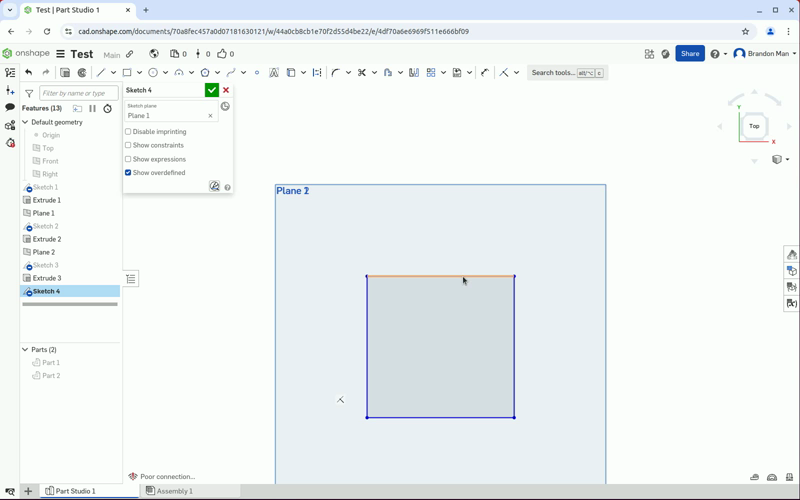
scroll(-6)
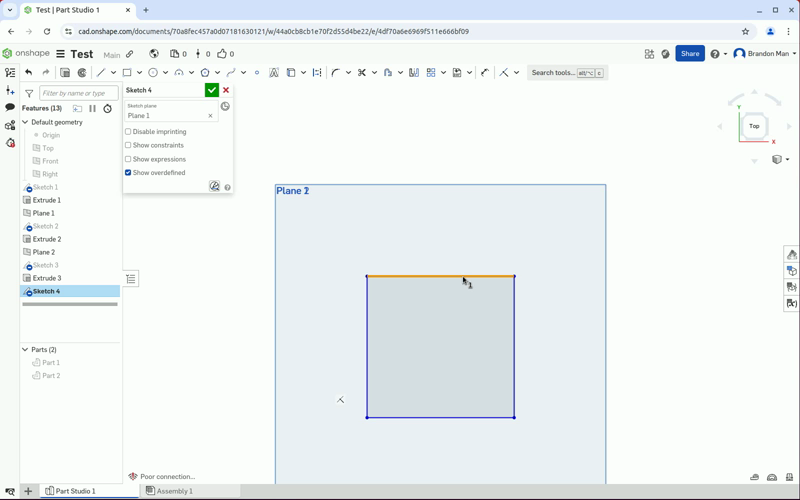
scroll(-6)
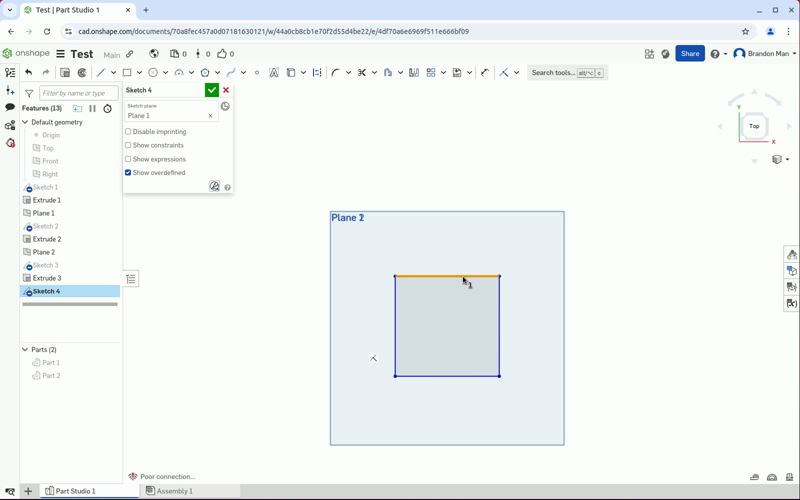
scroll(-6)
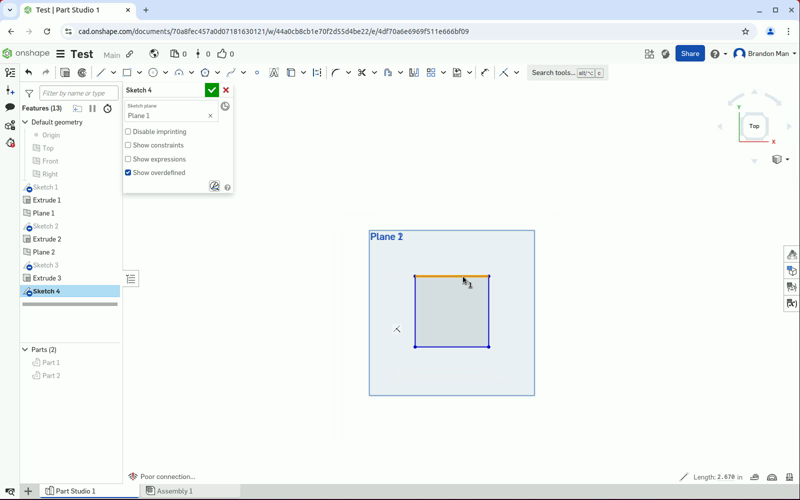
scroll(-6)
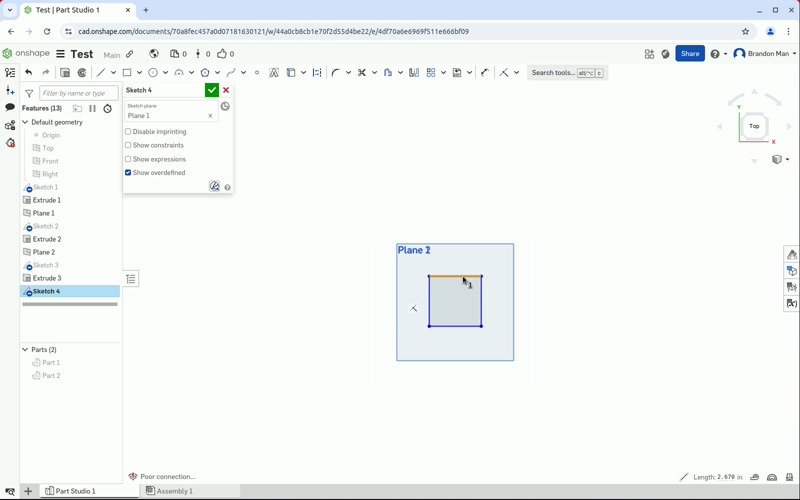
scroll(-6)
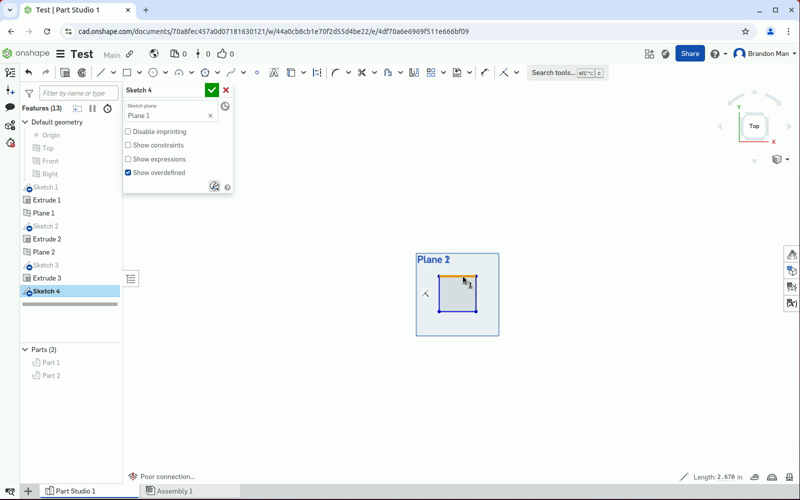
scroll(-6)
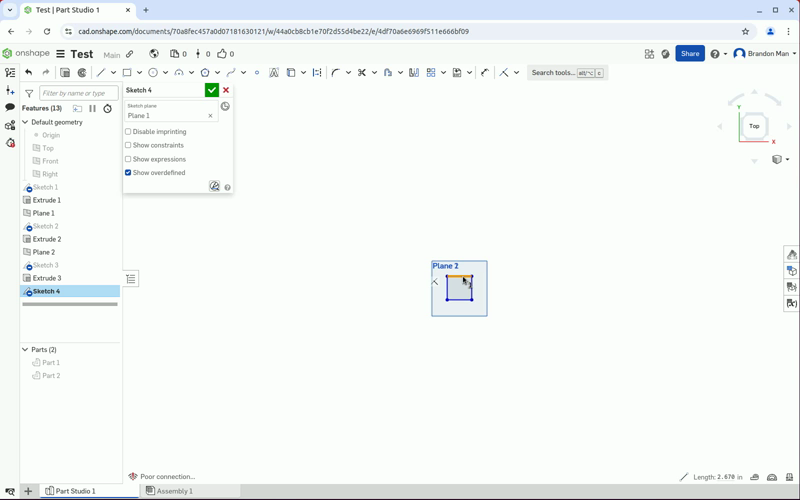
scroll(-6)
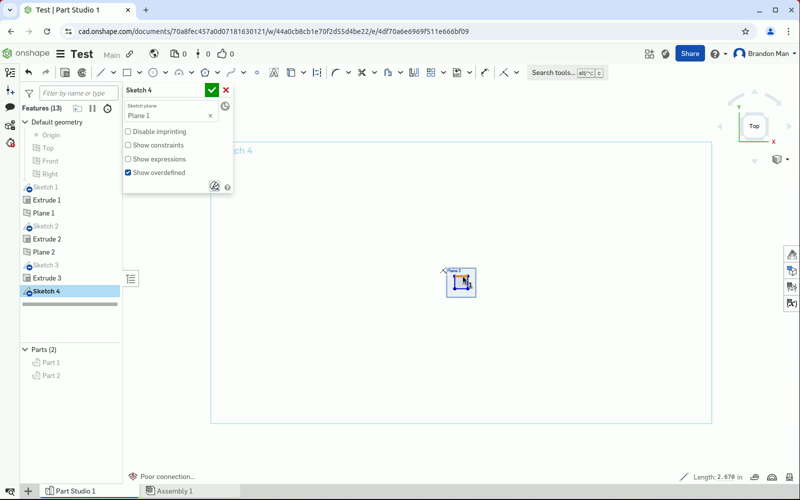
mouse_move(73, 352)
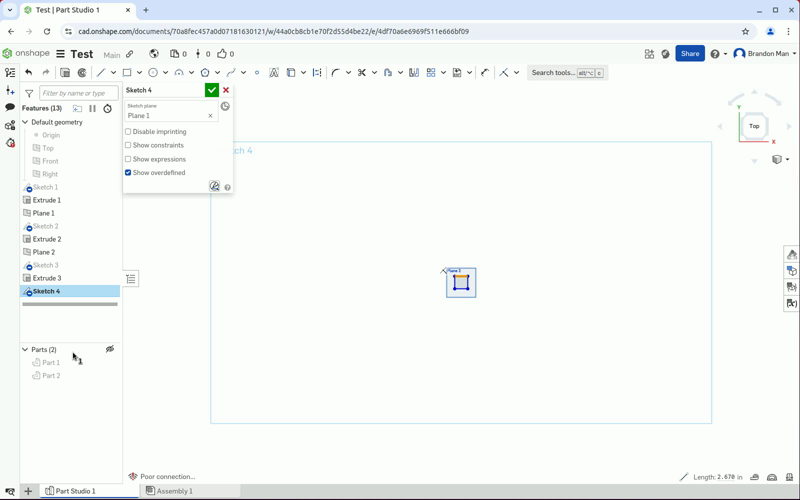
key(shift+y)
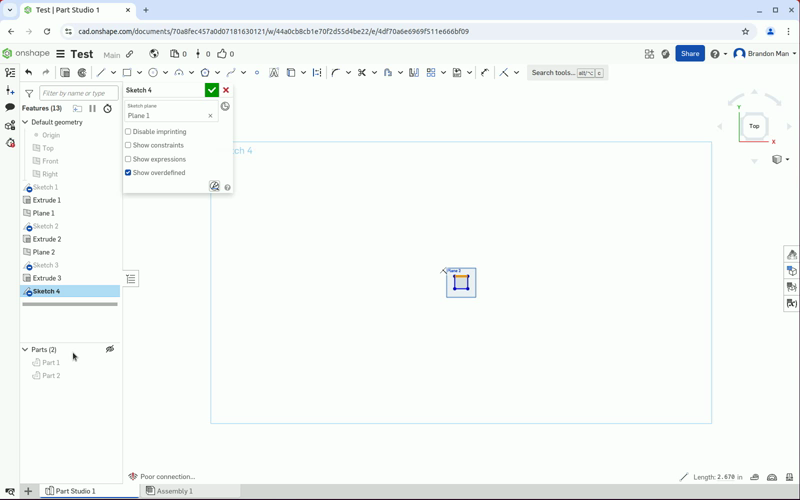
key(shift+e)
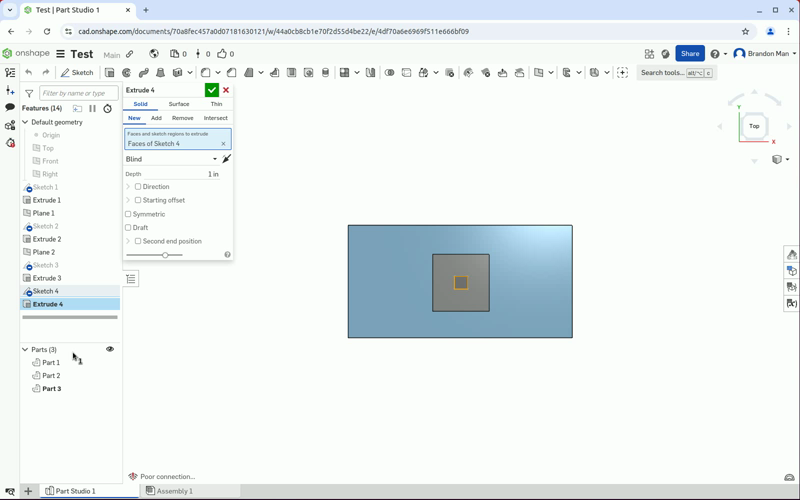
mouse_move(143, 106)
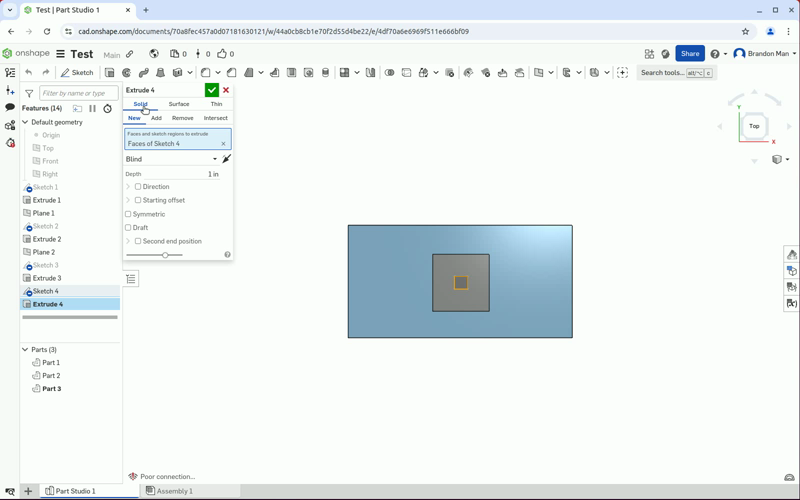
click(143, 106)
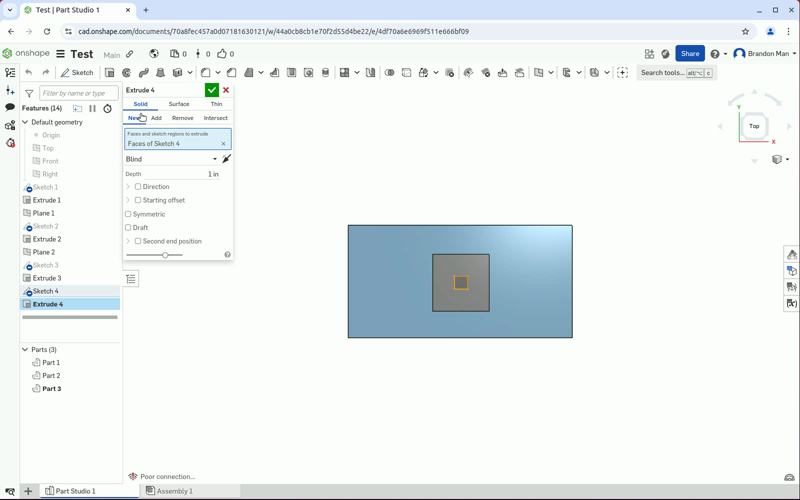
mouse_move(137, 120)
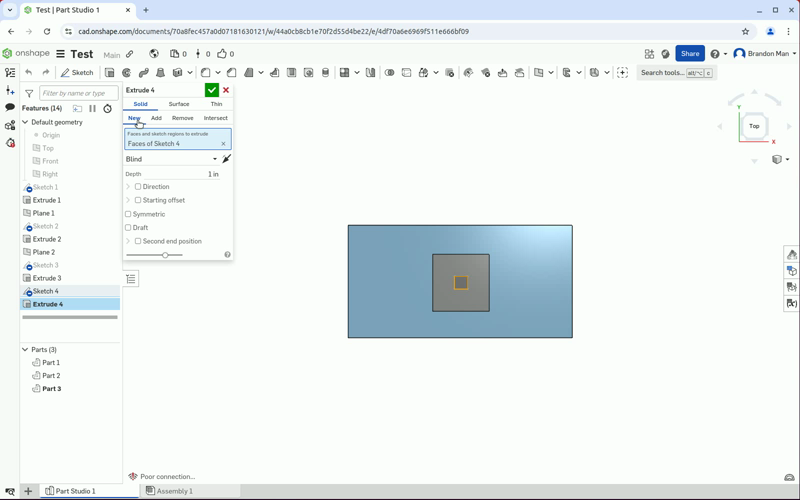
click(137, 120)
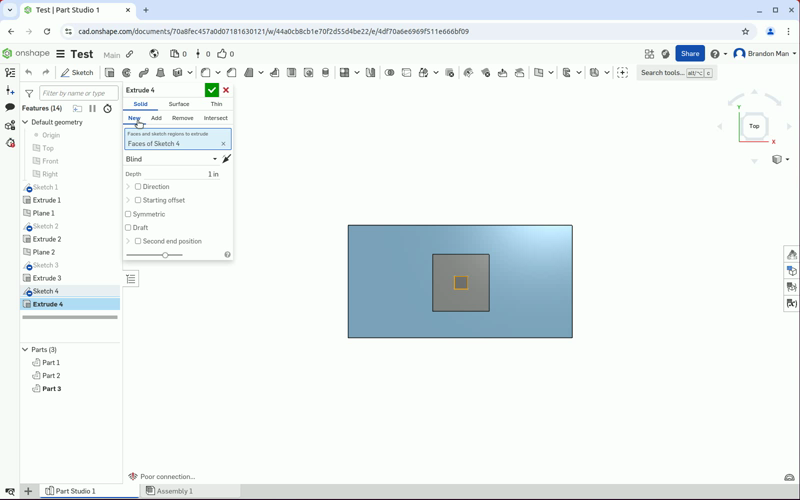
key(tab, 4)
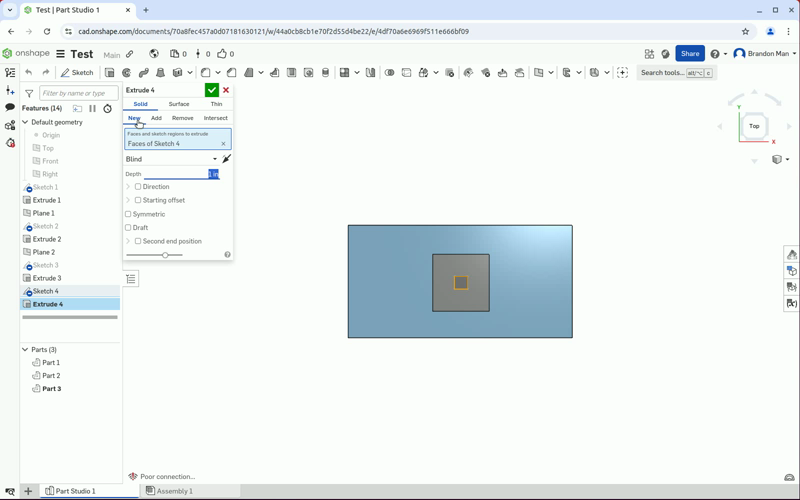
text(4.574)
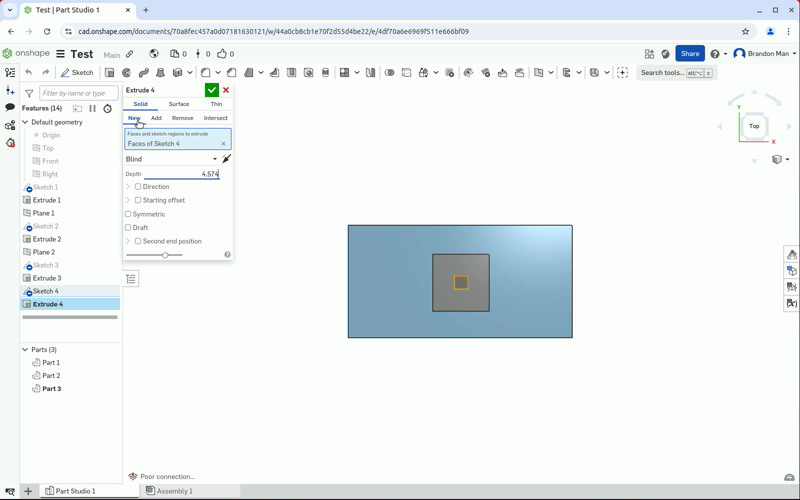
key(enter)
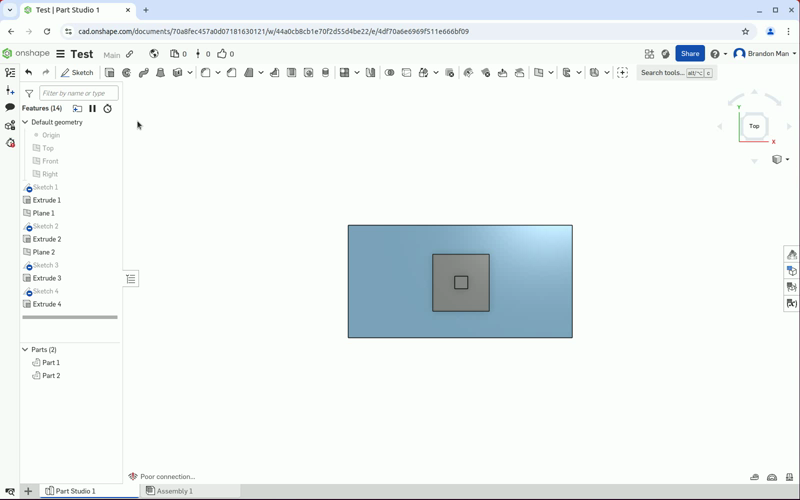
key(shift+h)
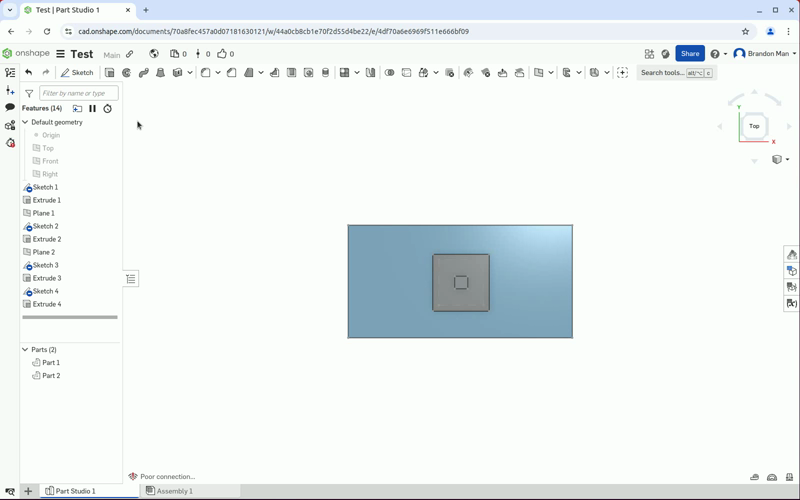
key(shift+h)
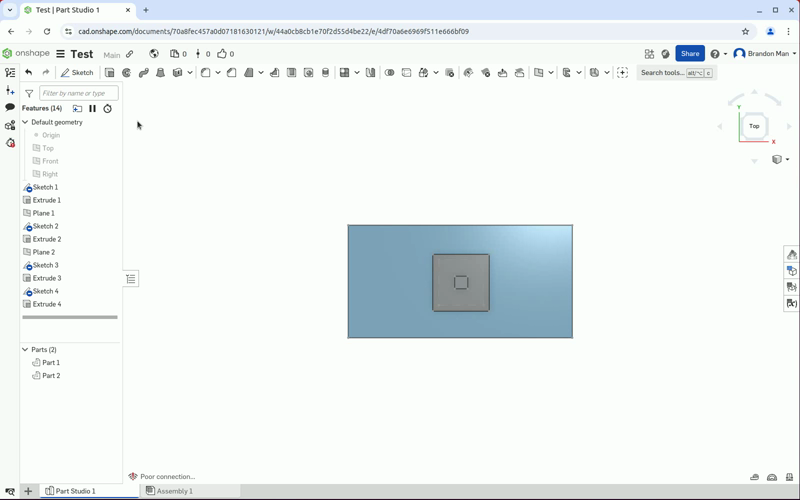
key(shift+7)
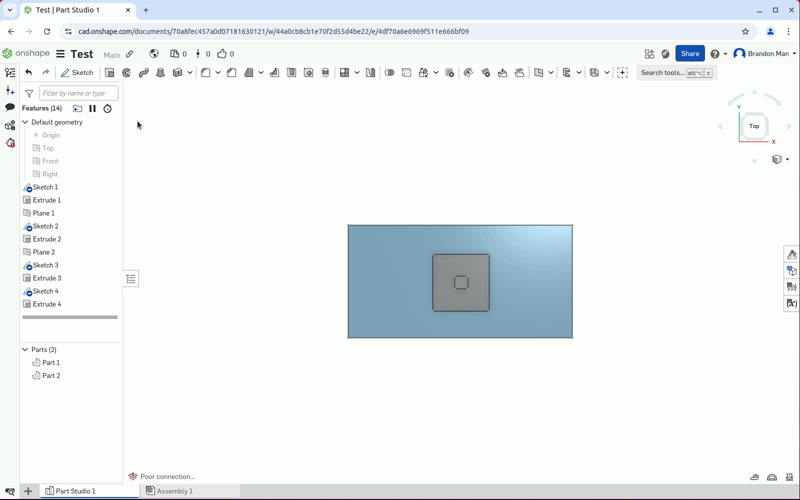
key(up, 3)
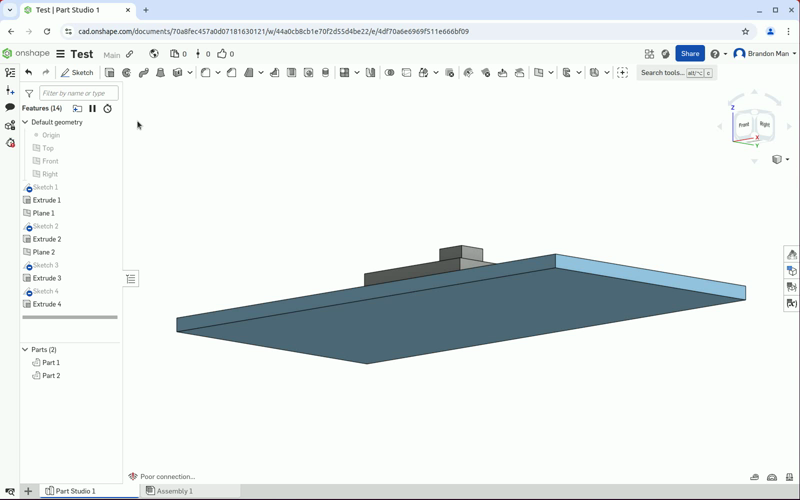
key(left, 3)
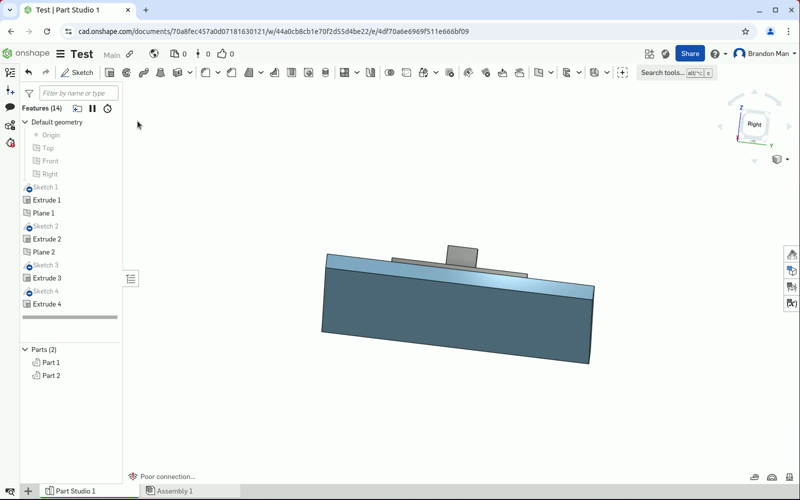
key(right, 3)
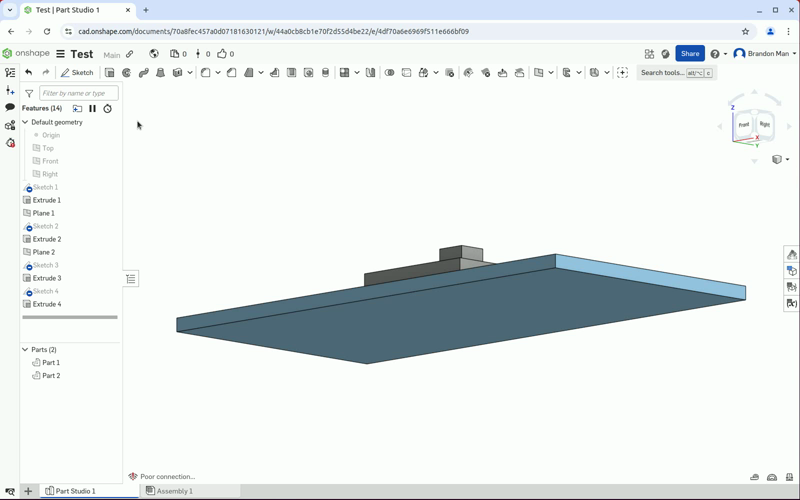
key(down, 3)
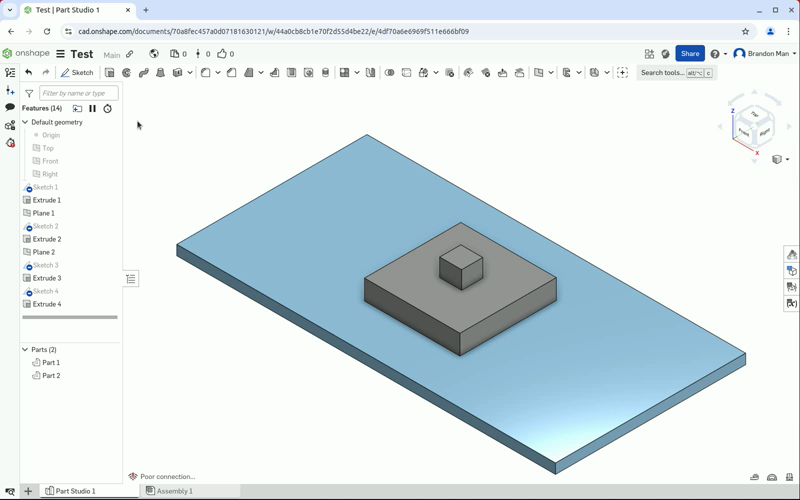
mouse_move(73, 189)
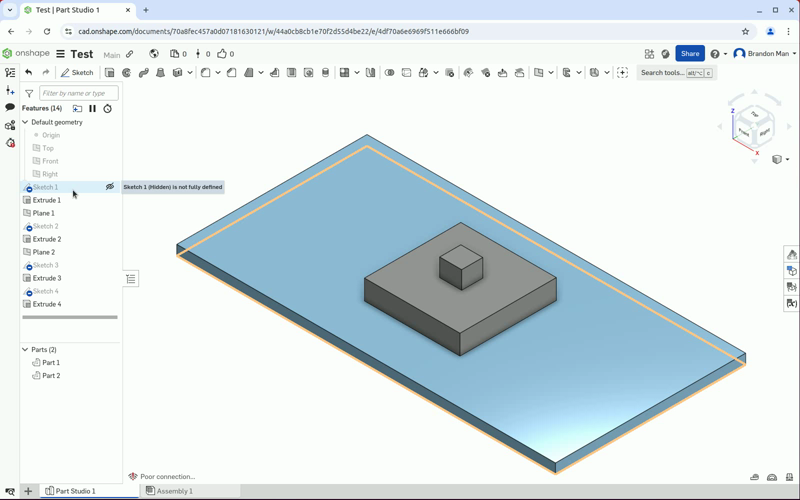
click(73, 189)